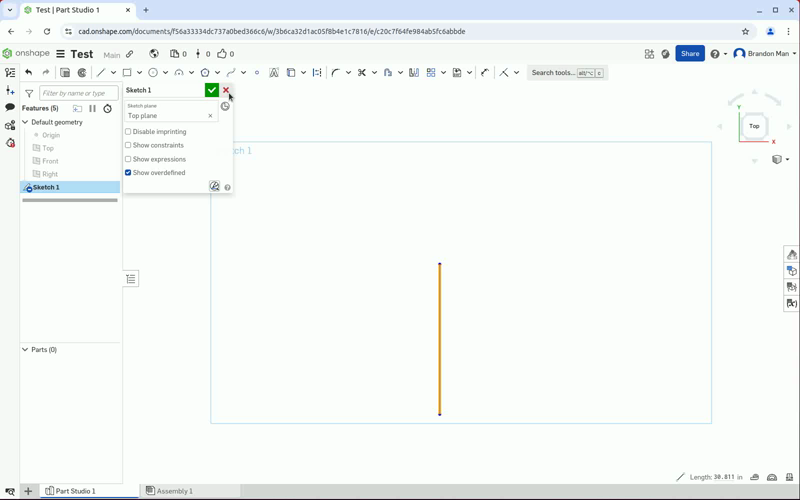
key(shift+h)
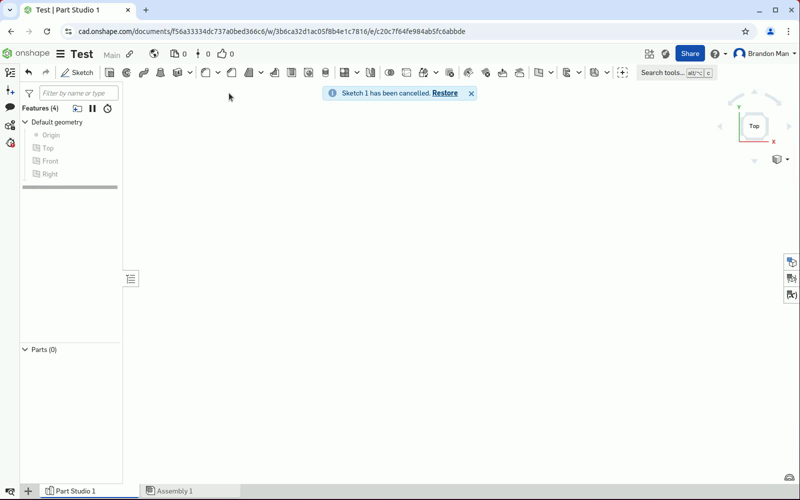
mouse_move(73, 352)
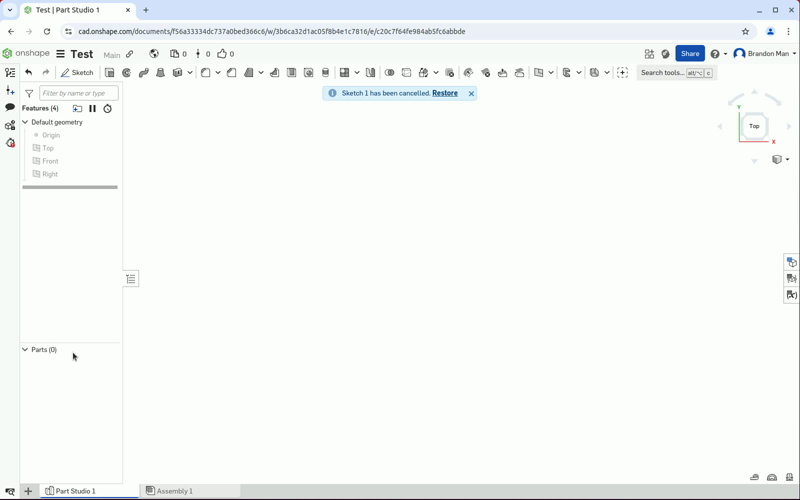
key(y)
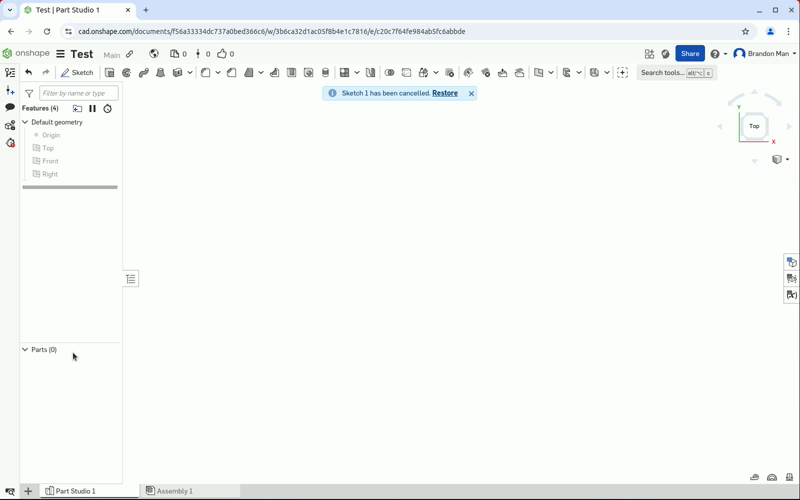
key(shift+p)
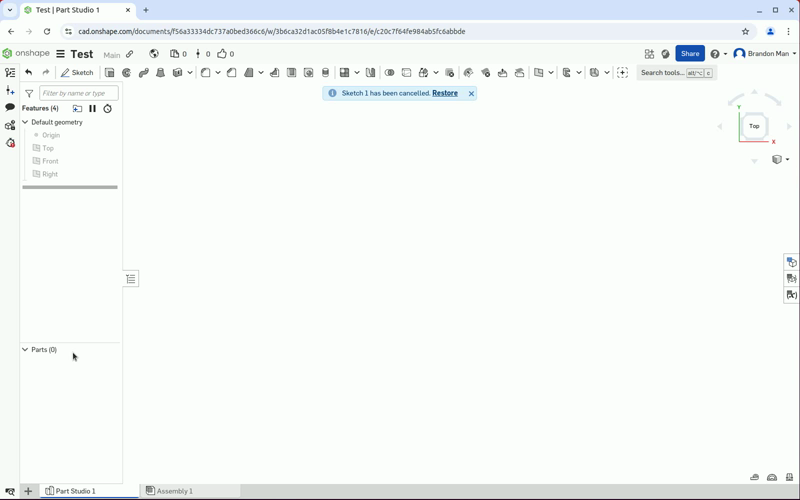
key(space)
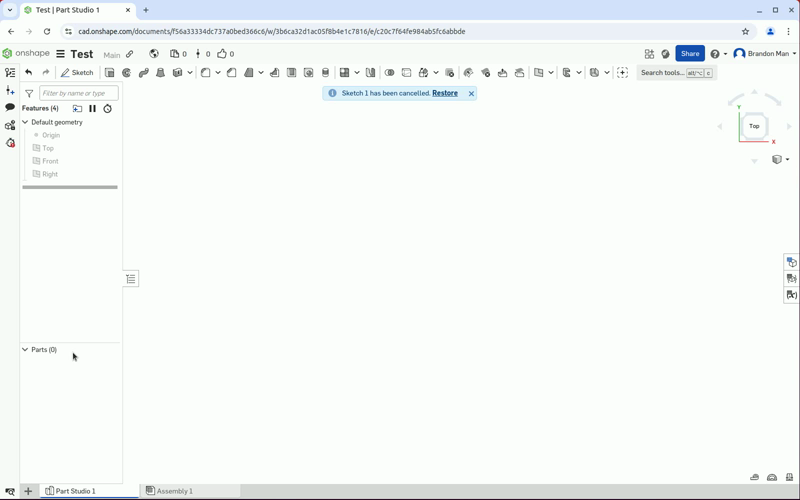
key_down(shift)
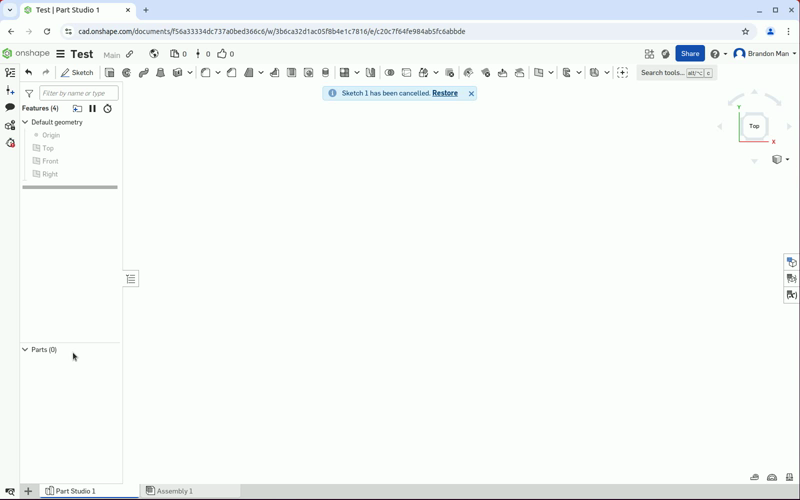
key(up)
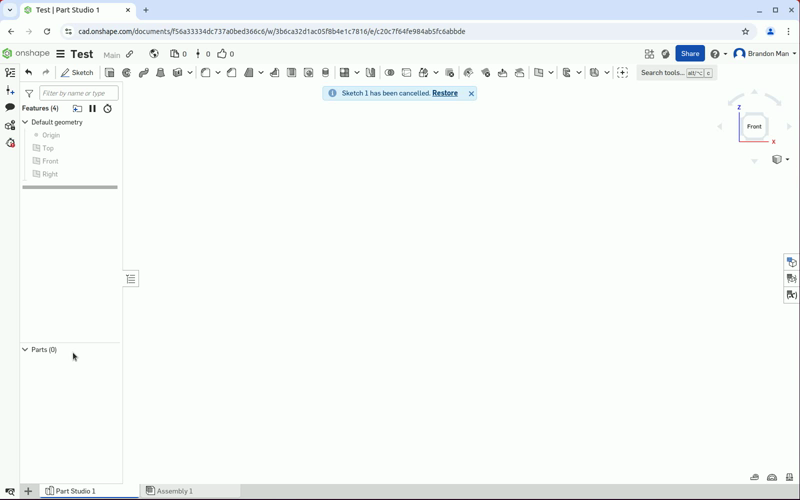
key_up(shift)
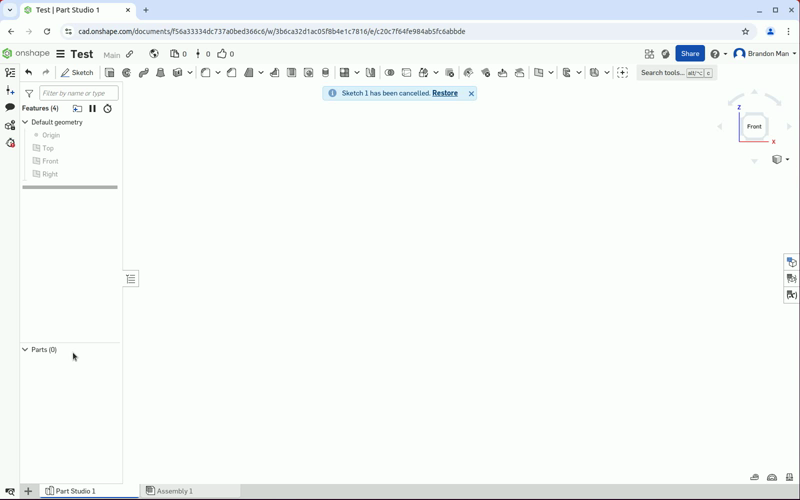
mouse_move(73, 352)
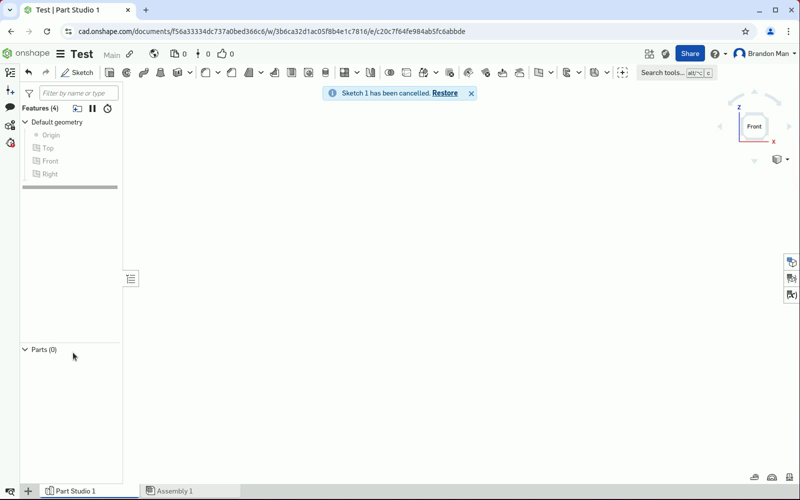
key(shift+y)
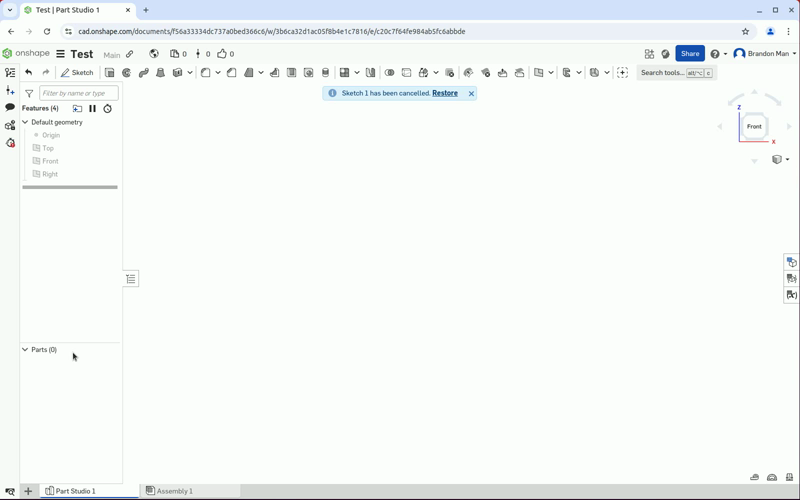
key(shift+s)
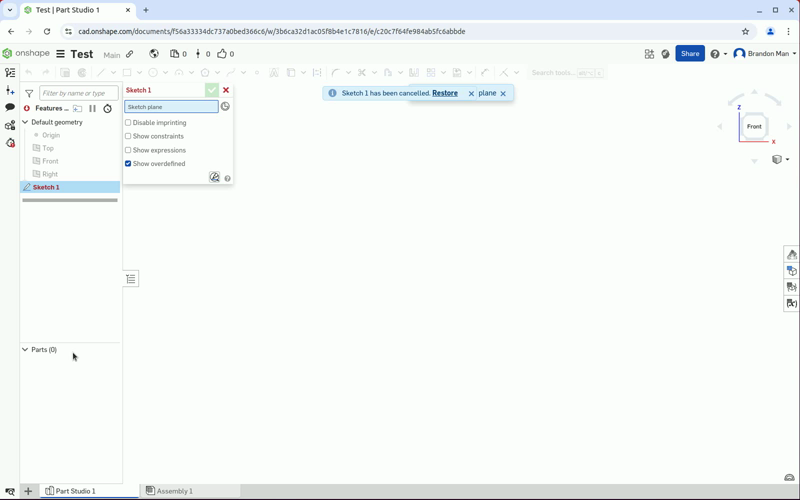
mouse_move(73, 163)
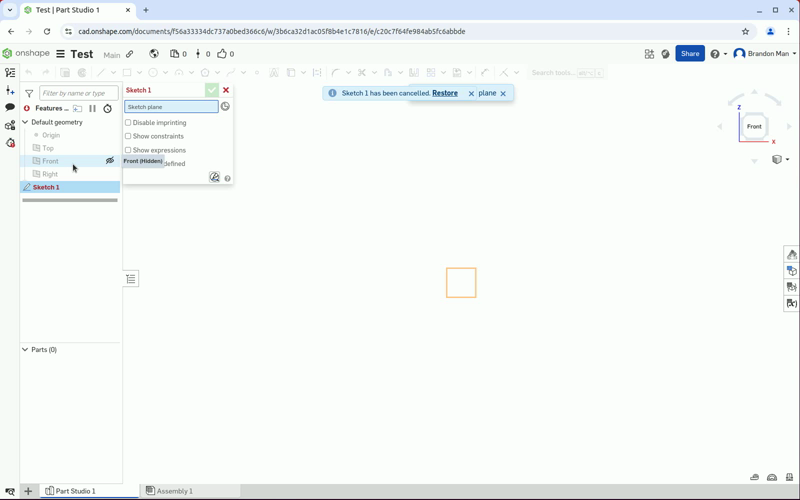
click(73, 163)
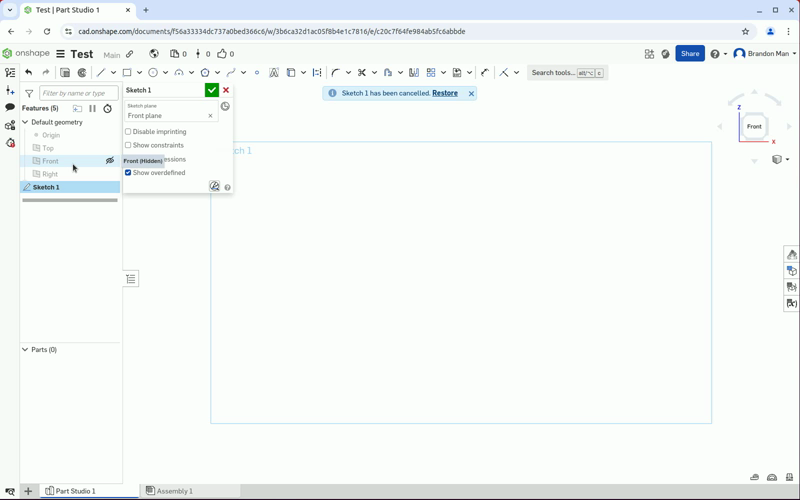
mouse_move(73, 352)
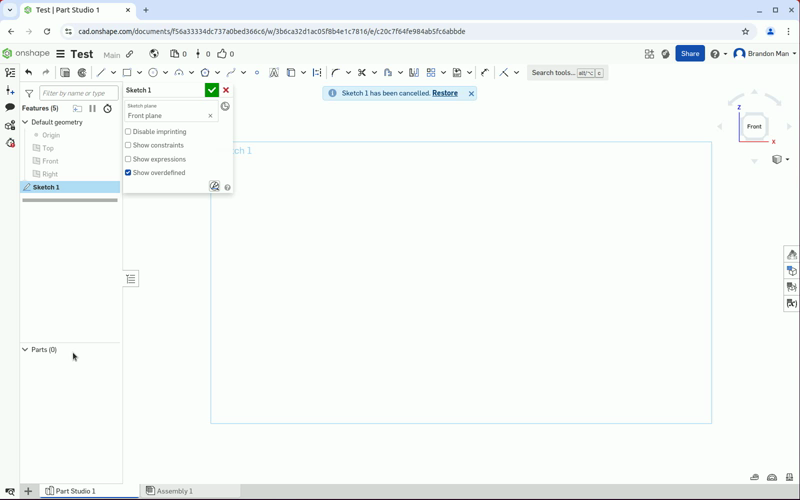
key(y)
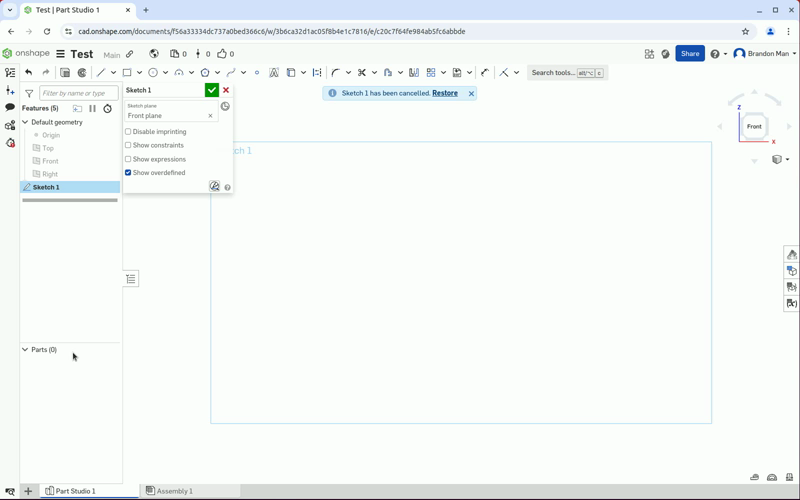
key(l)
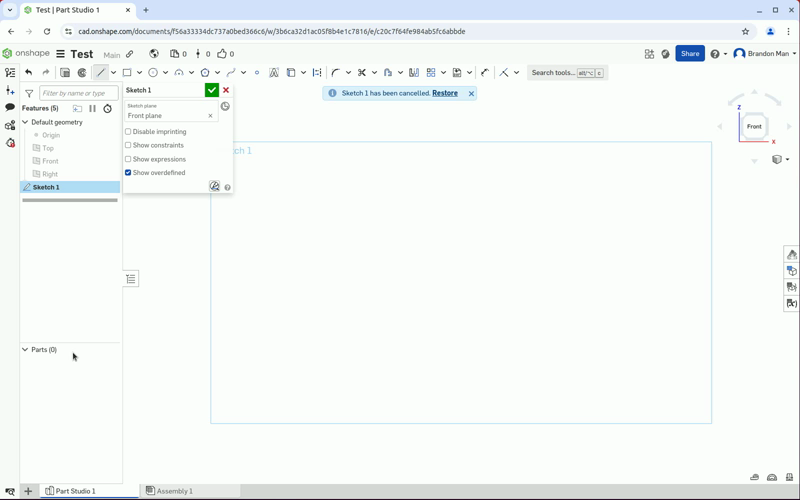
key_down(shift)
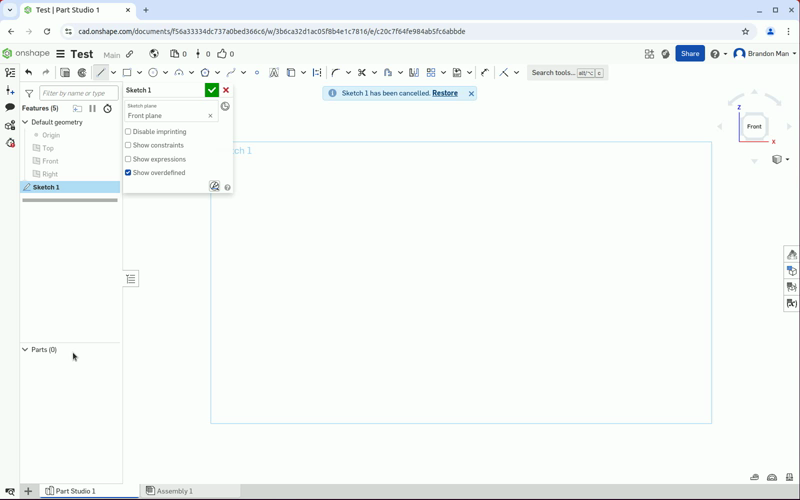
mouse_move(410, 301)
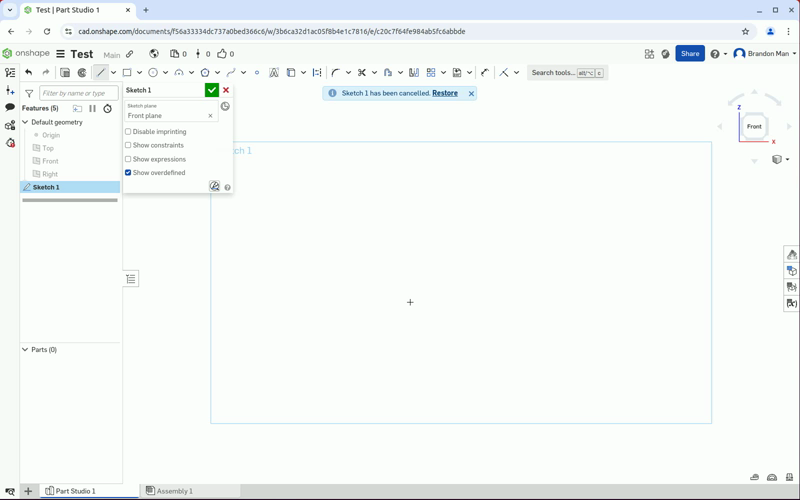
click(410, 301)
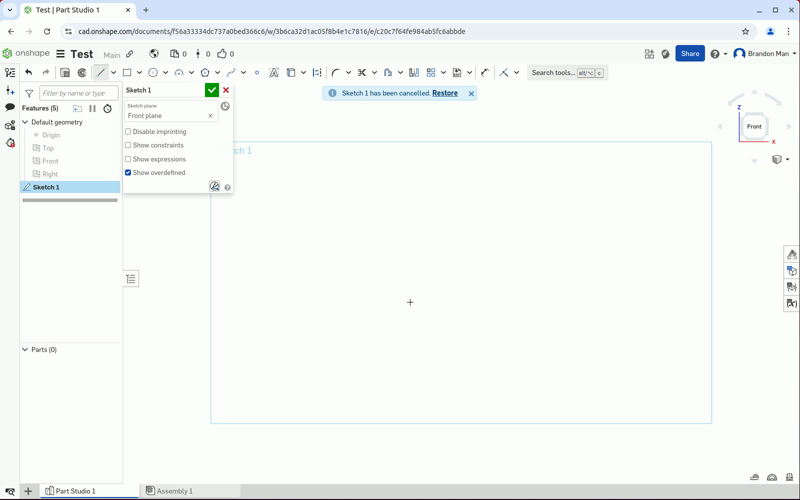
key_up(shift)
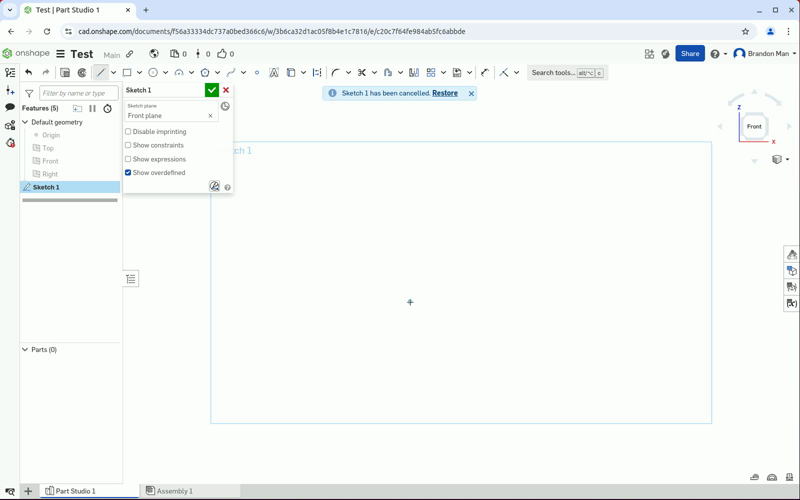
key_down(shift)
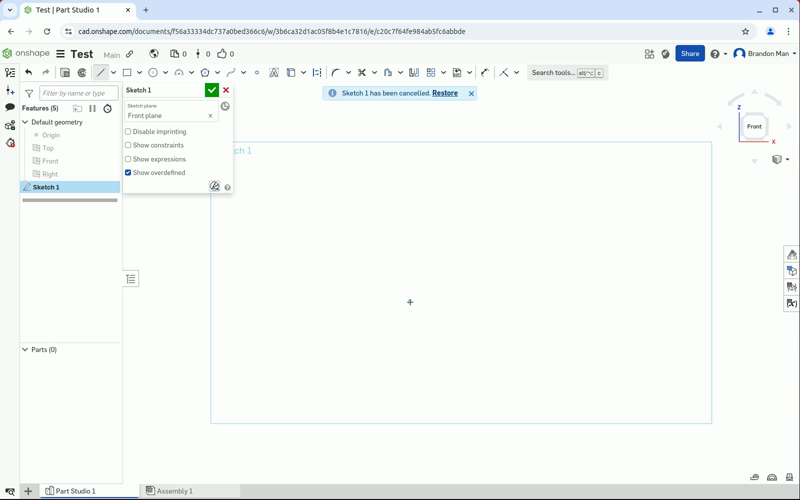
mouse_move(440, 301)
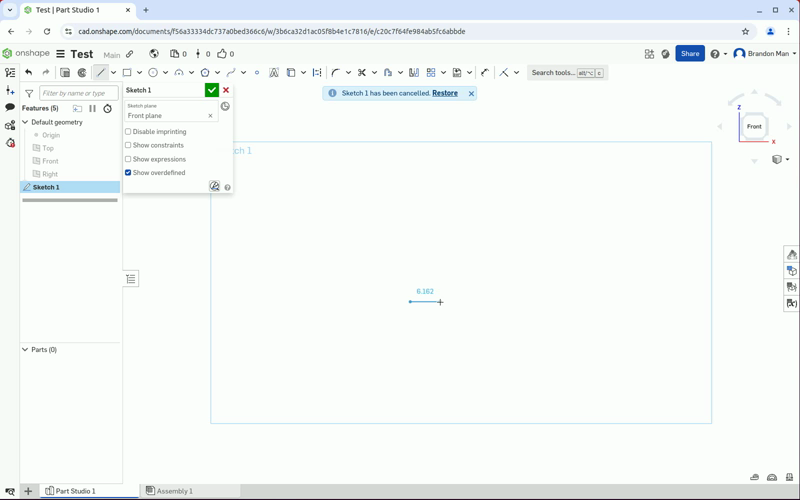
mouse_move(441, 301)
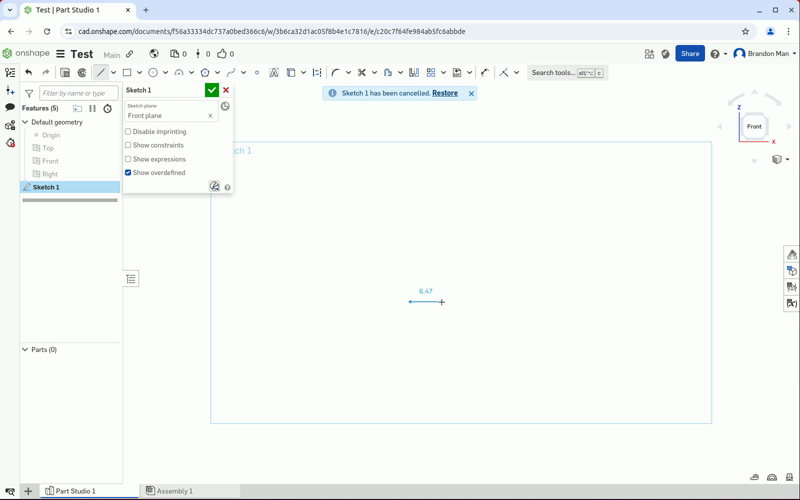
click(441, 301)
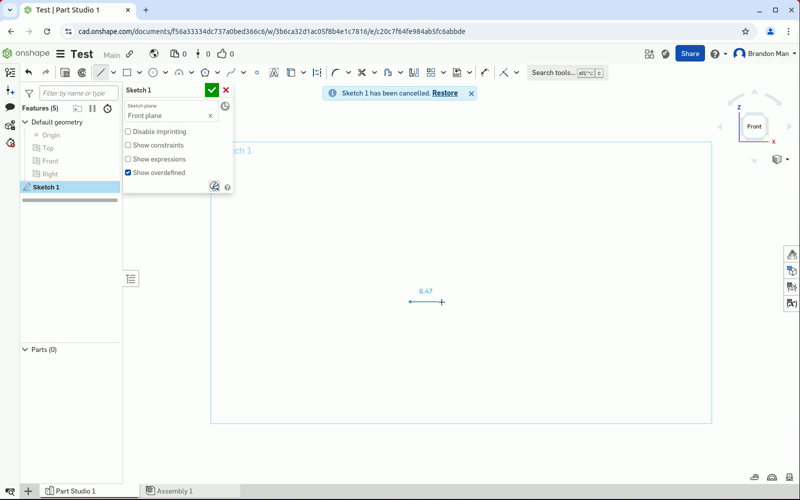
key_up(shift)
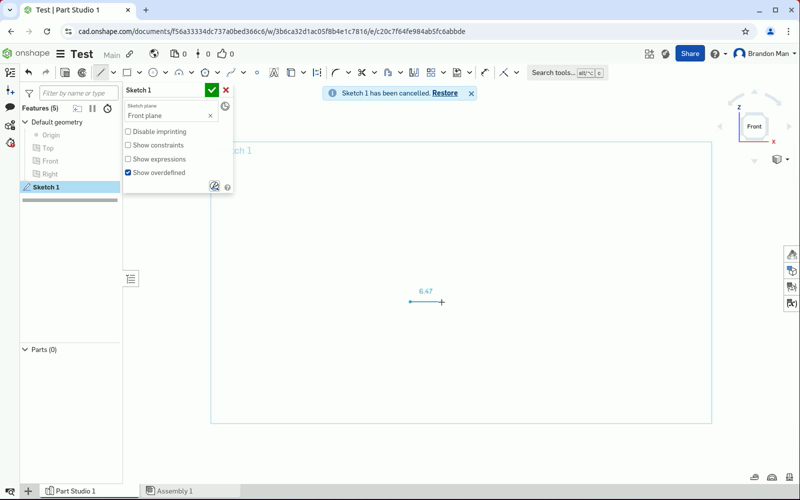
key_down(shift)
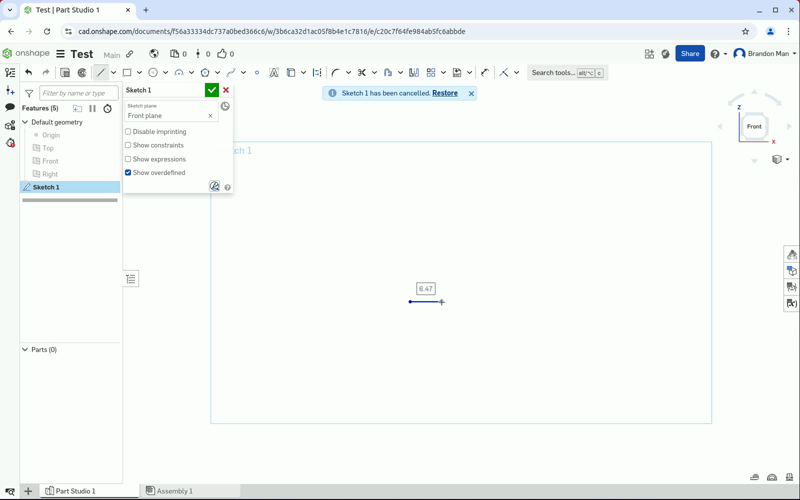
mouse_move(471, 301)
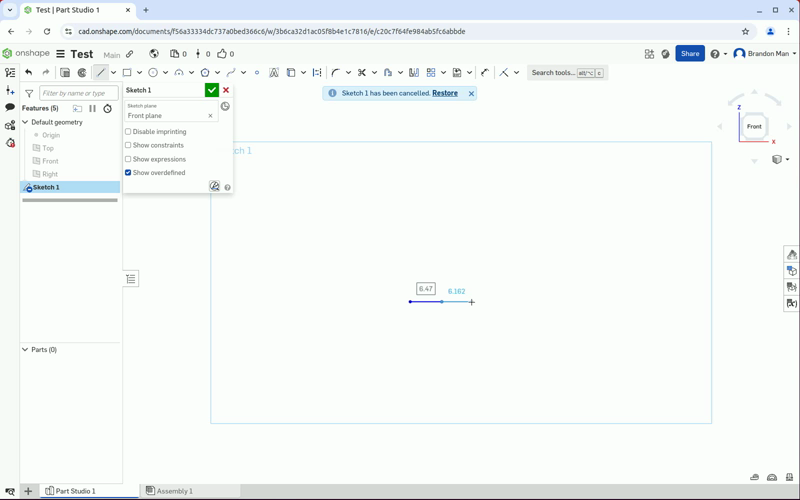
mouse_move(436, 296)
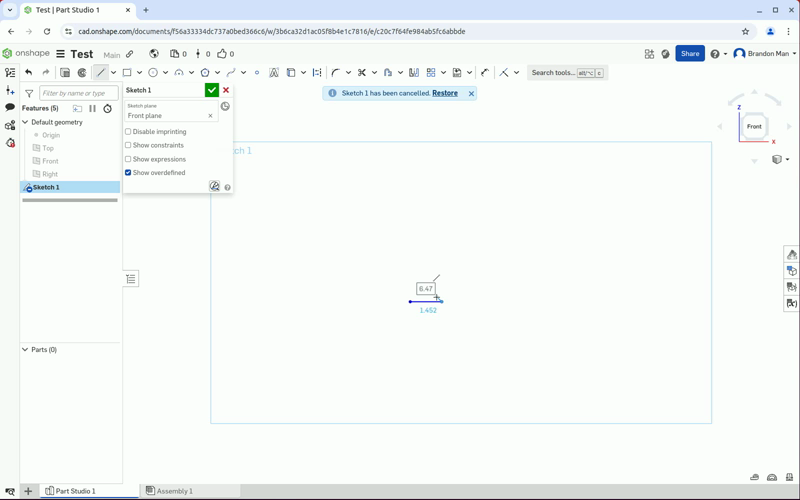
scroll(6)
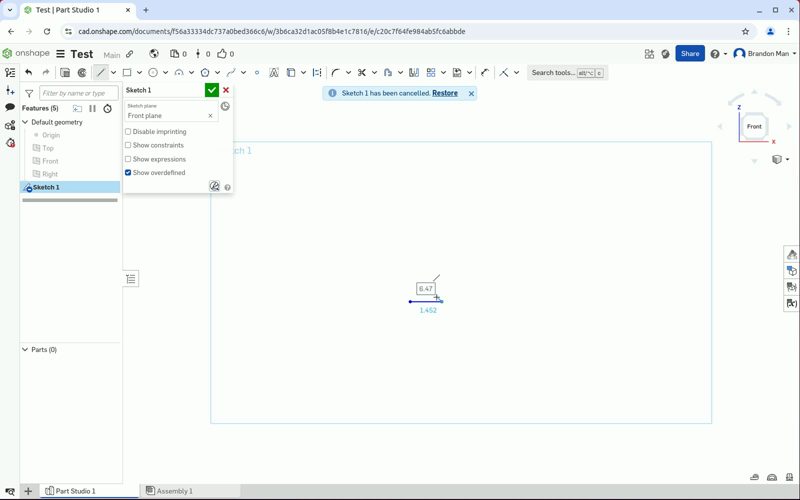
scroll(6)
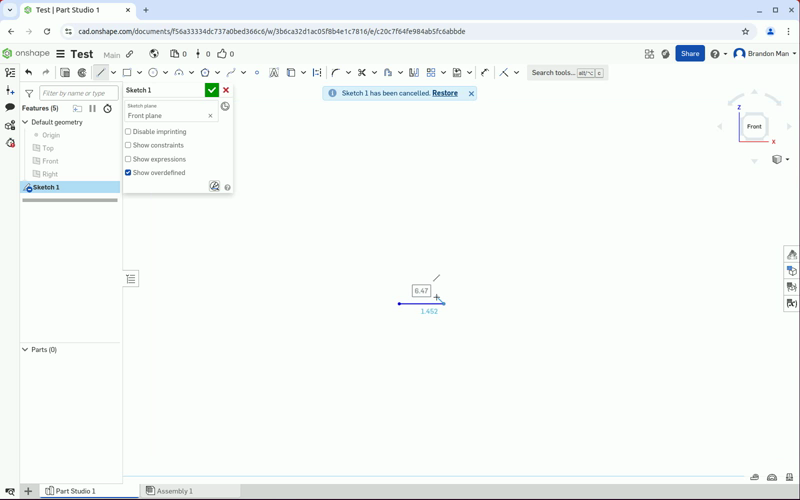
scroll(6)
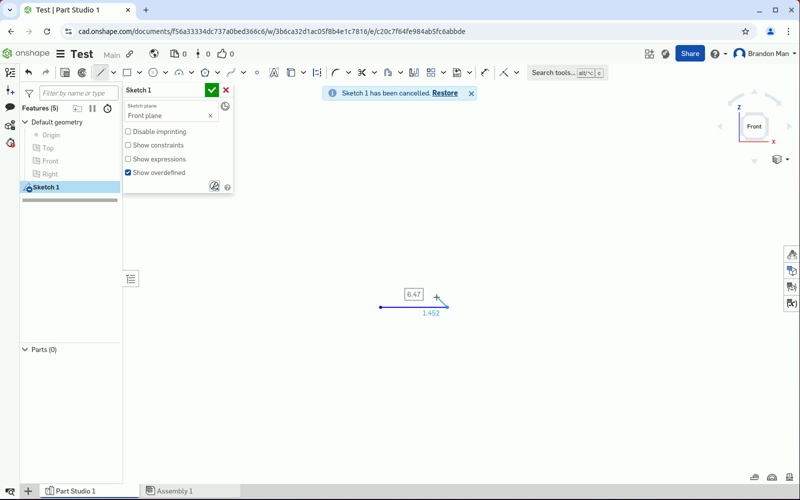
scroll(6)
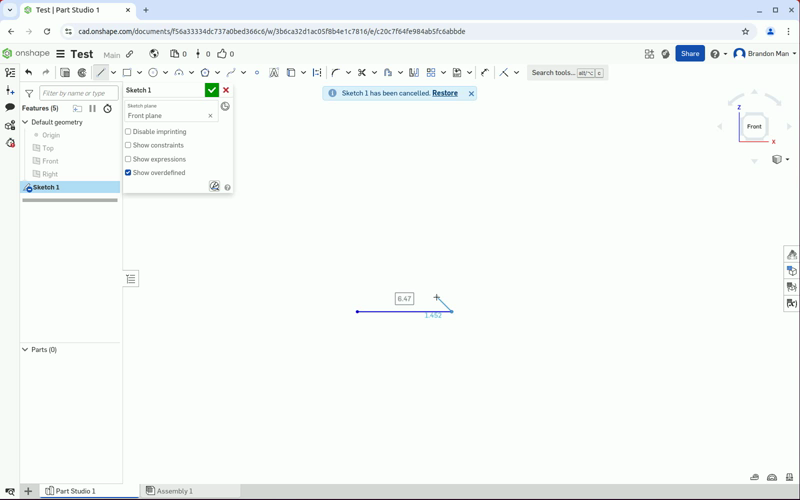
scroll(6)
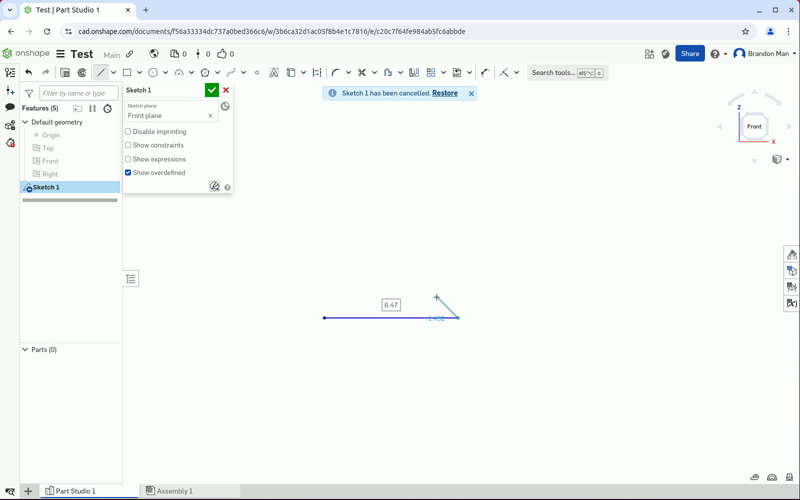
scroll(6)
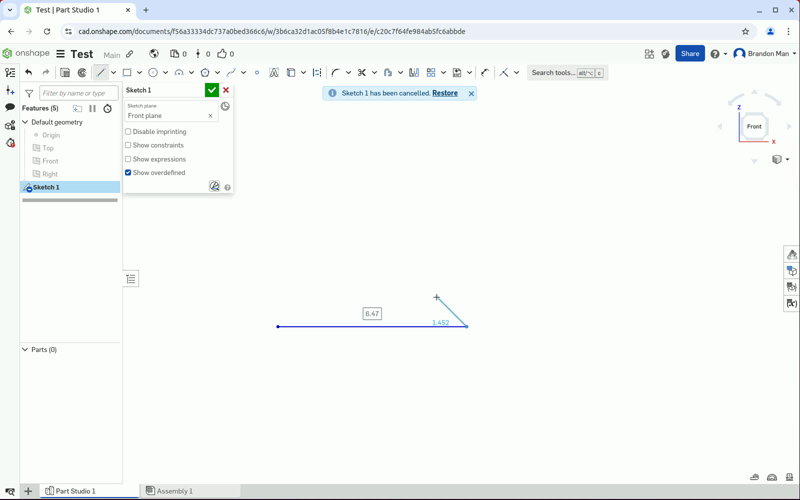
scroll(6)
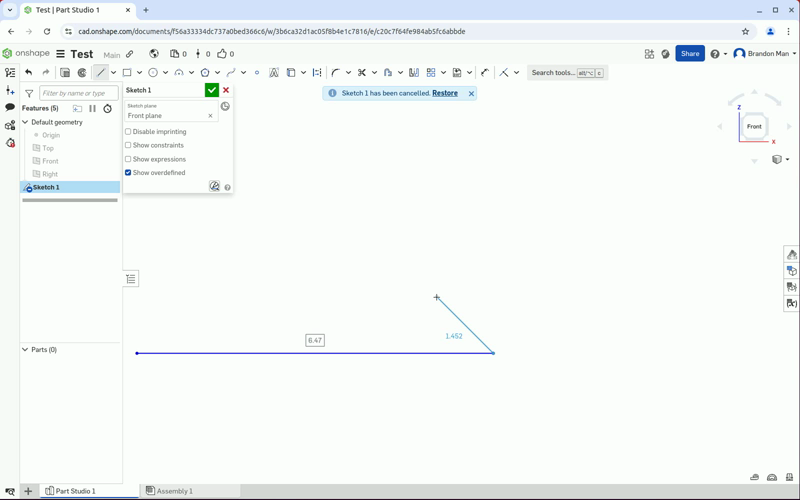
click(436, 296)
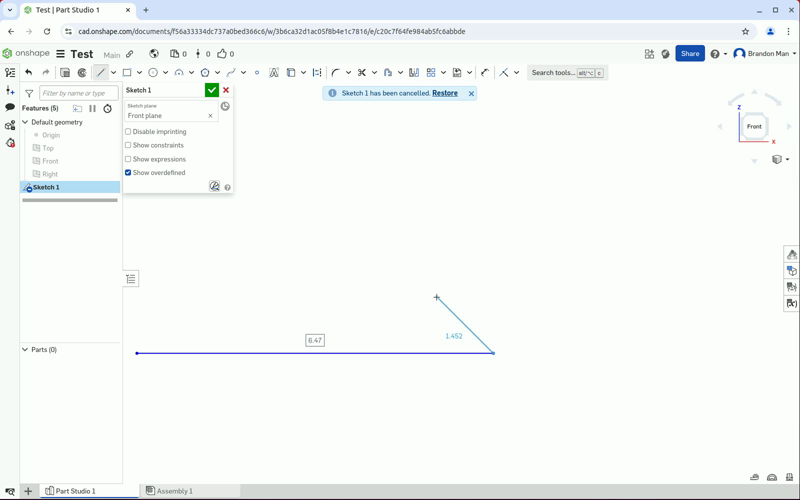
scroll(-6)
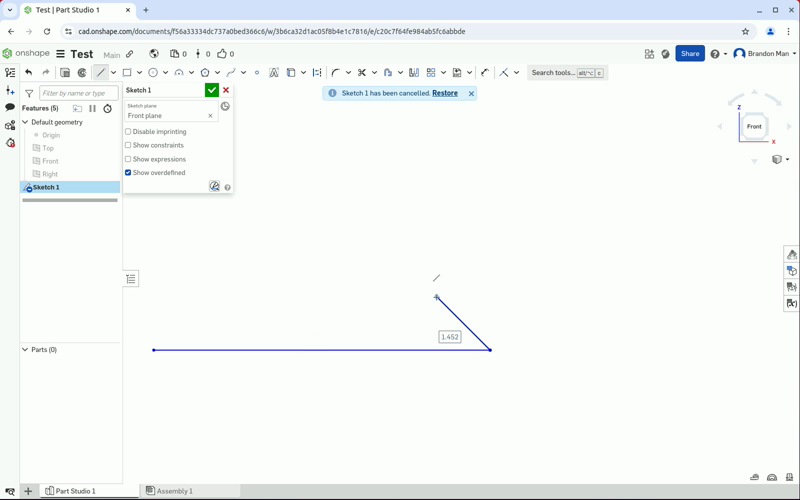
scroll(-6)
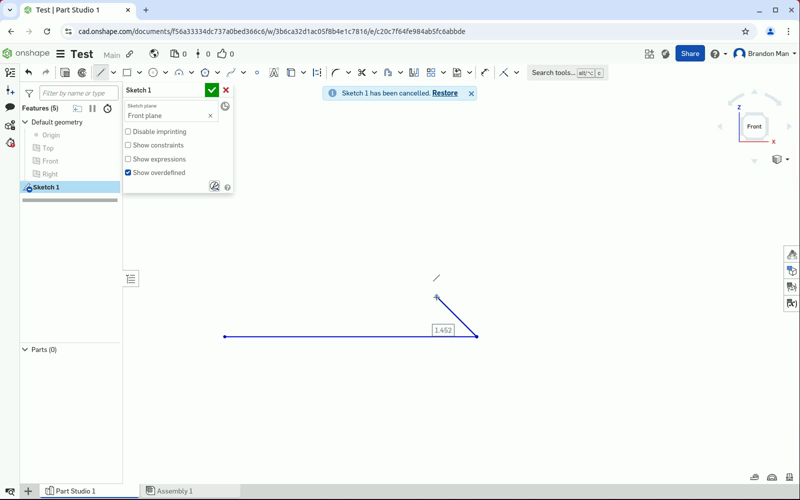
scroll(-6)
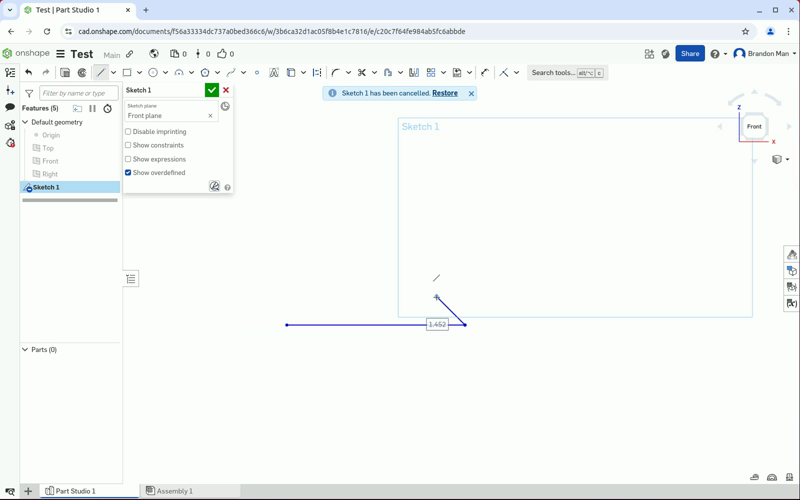
scroll(-6)
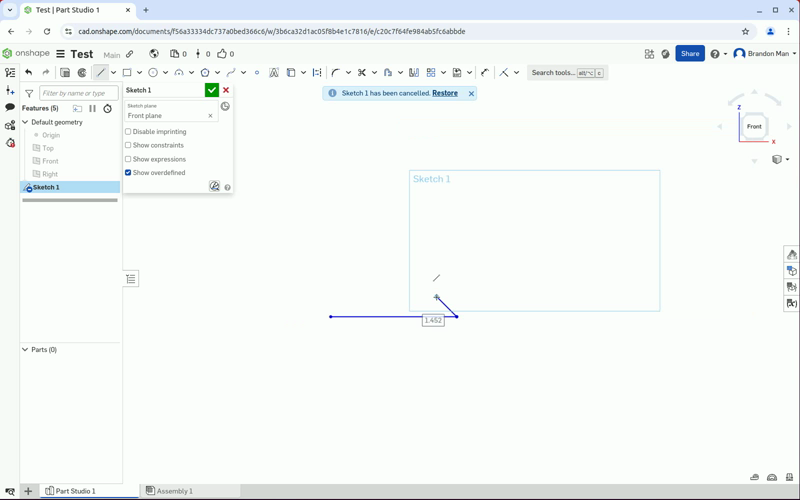
scroll(-6)
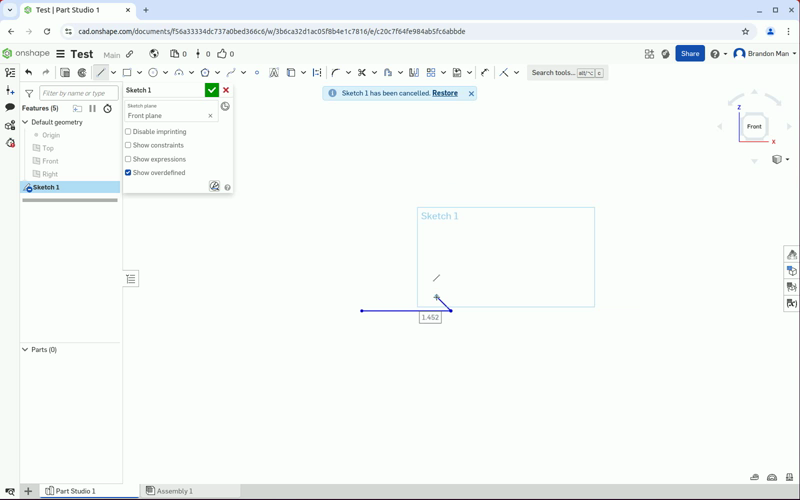
scroll(-6)
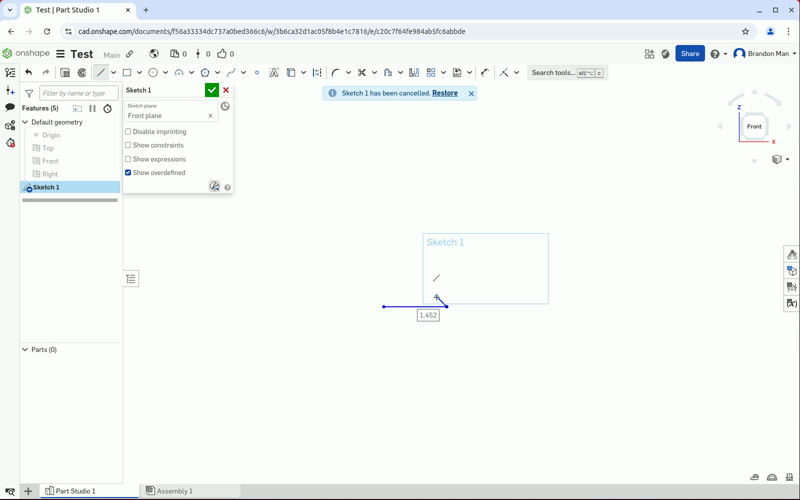
scroll(-6)
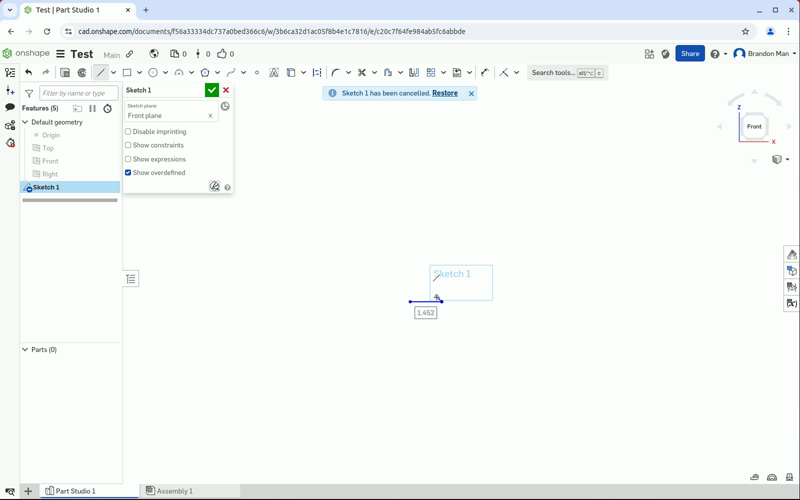
key_up(shift)
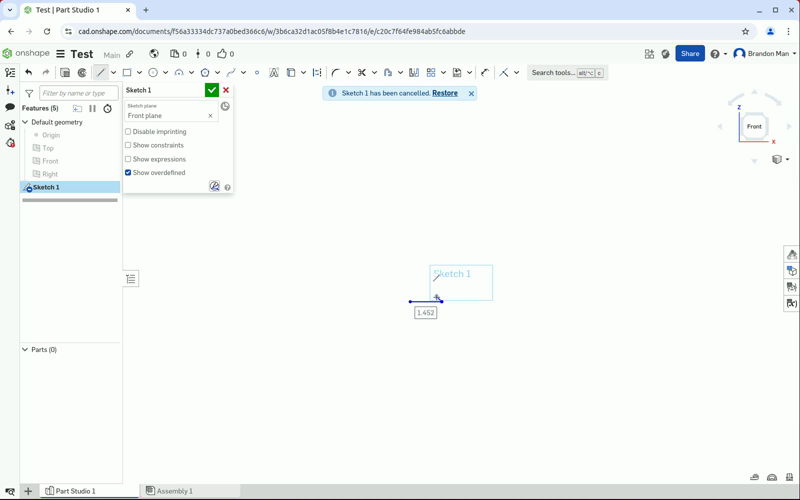
key_down(shift)
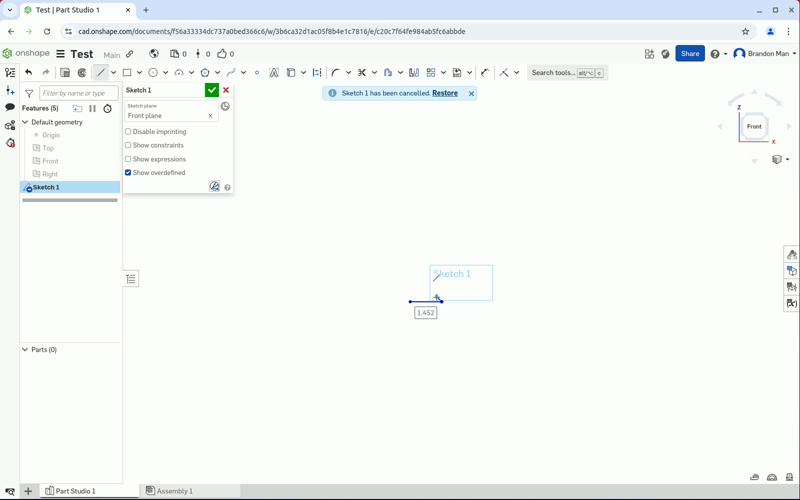
mouse_move(466, 296)
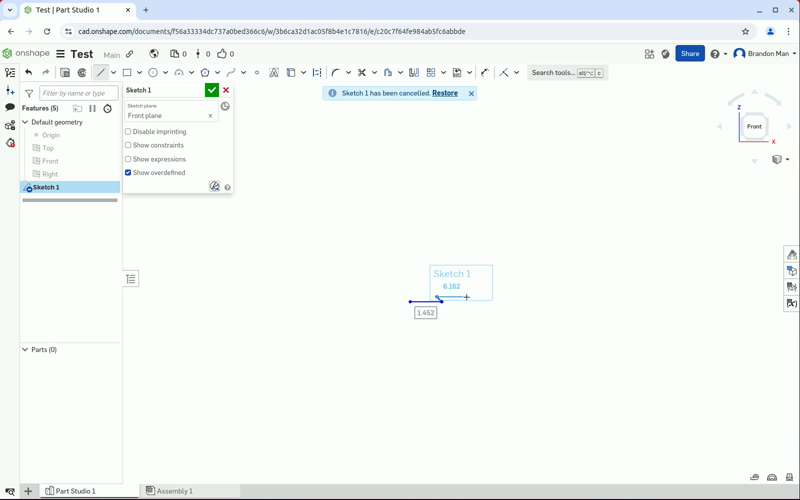
mouse_move(442, 291)
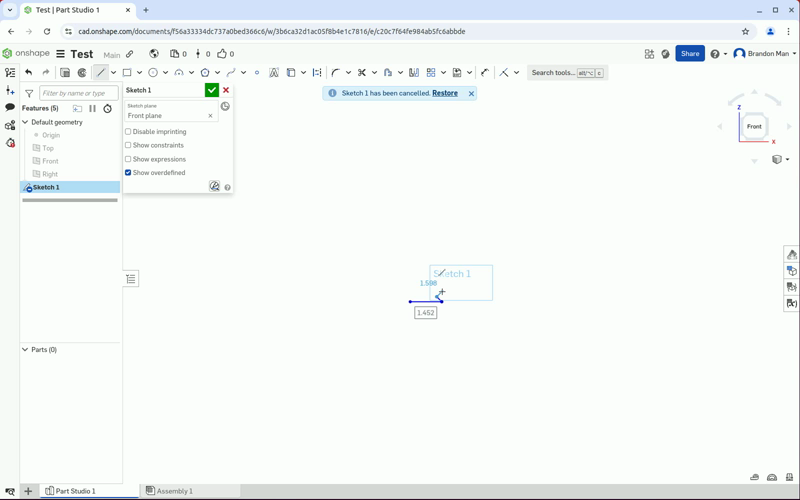
click(442, 291)
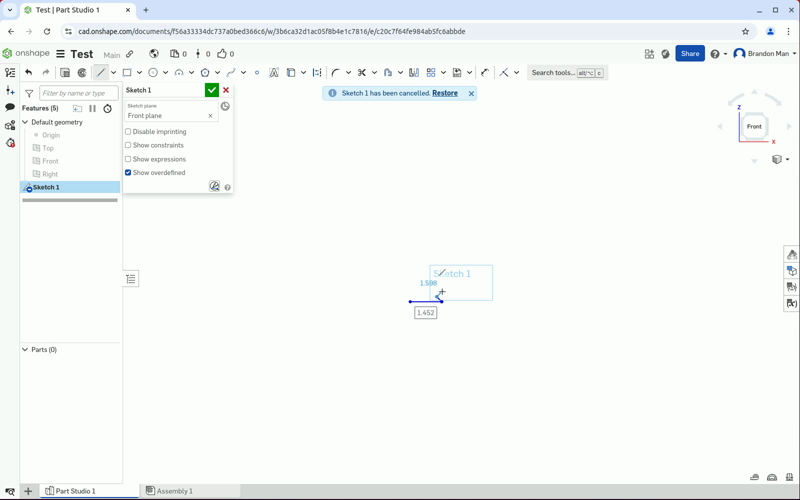
key_up(shift)
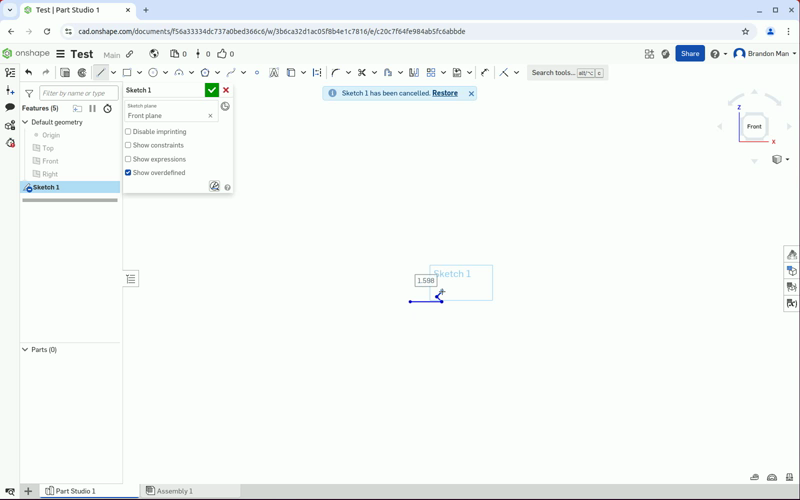
key_down(shift)
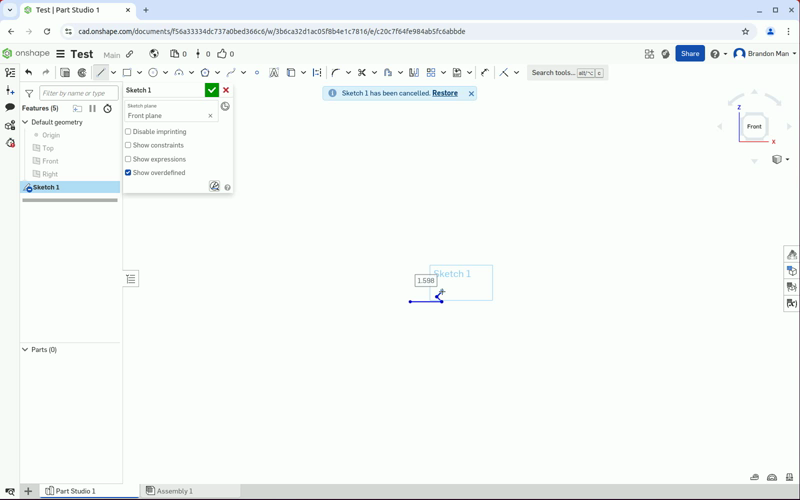
mouse_move(472, 291)
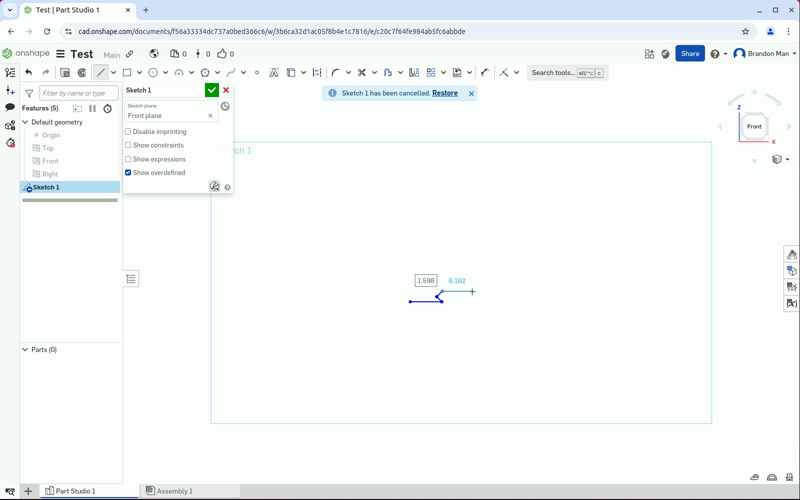
mouse_move(461, 291)
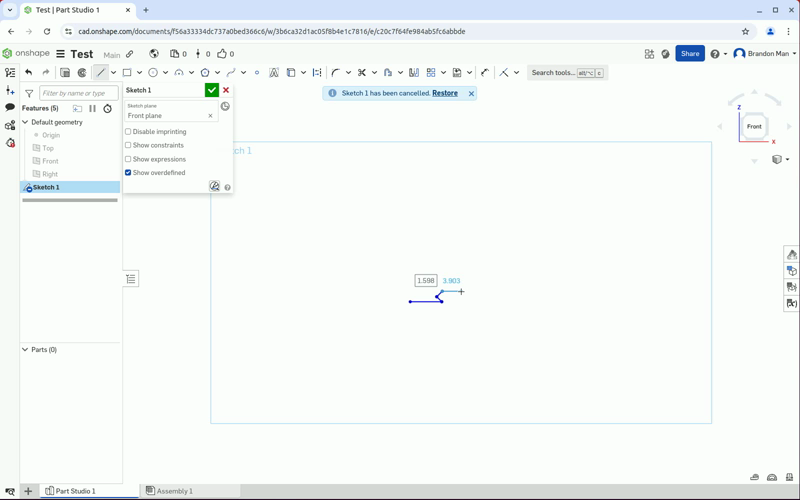
click(461, 291)
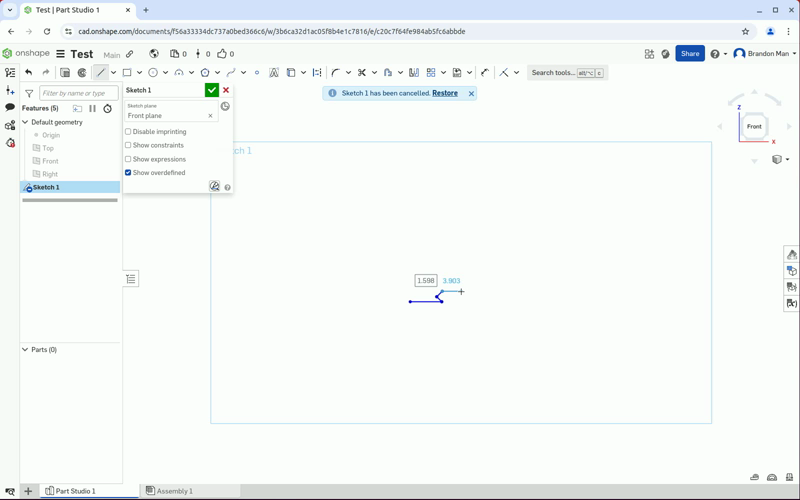
key_up(shift)
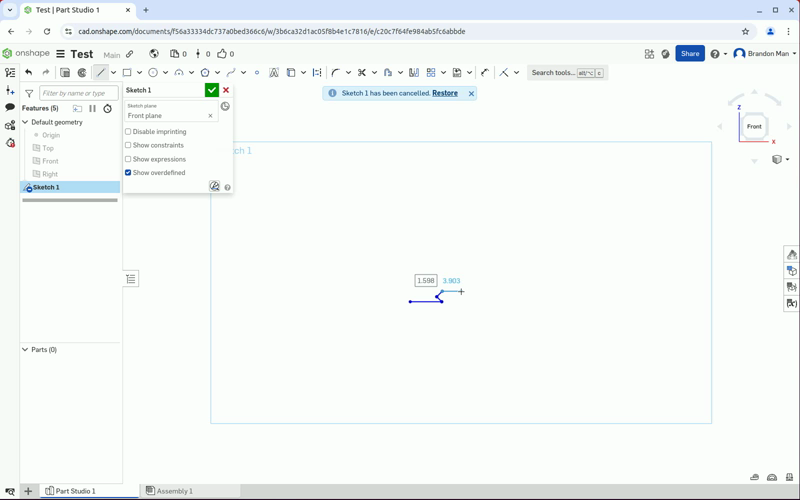
key_down(shift)
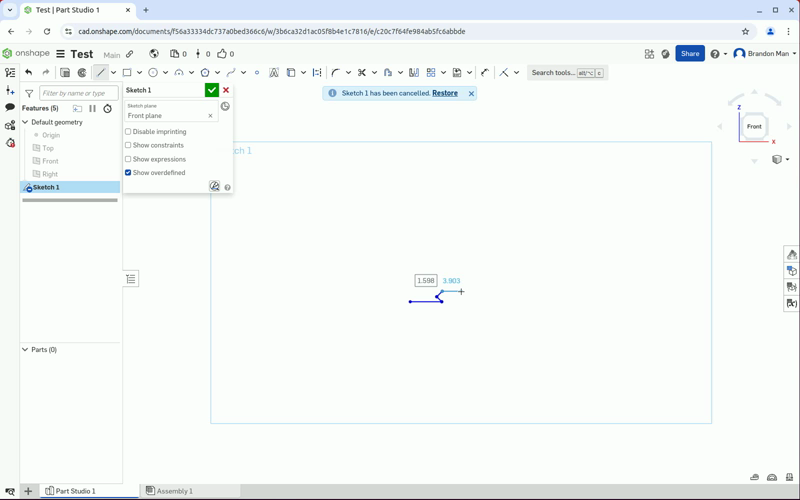
mouse_move(491, 291)
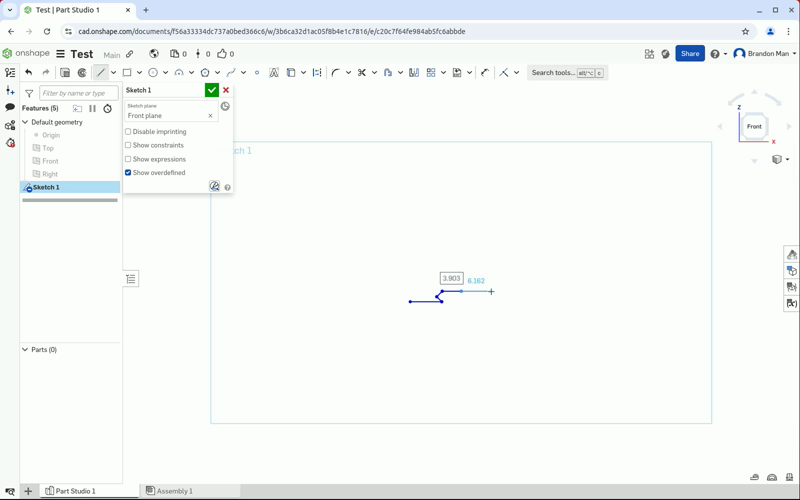
mouse_move(461, 282)
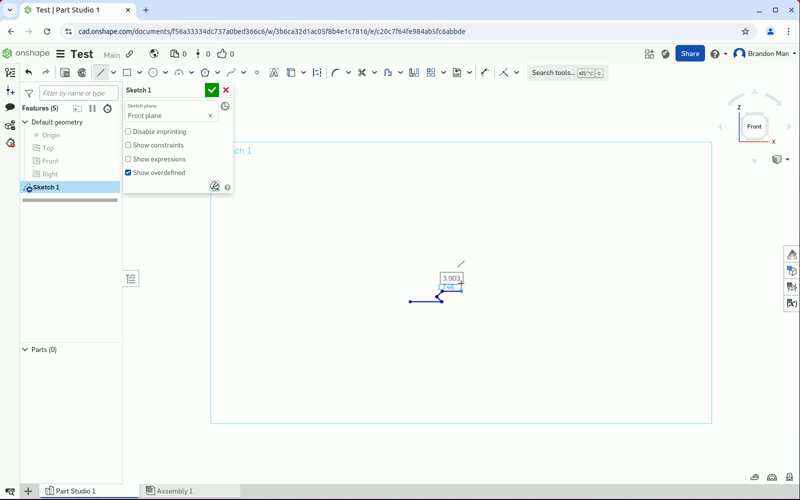
click(461, 282)
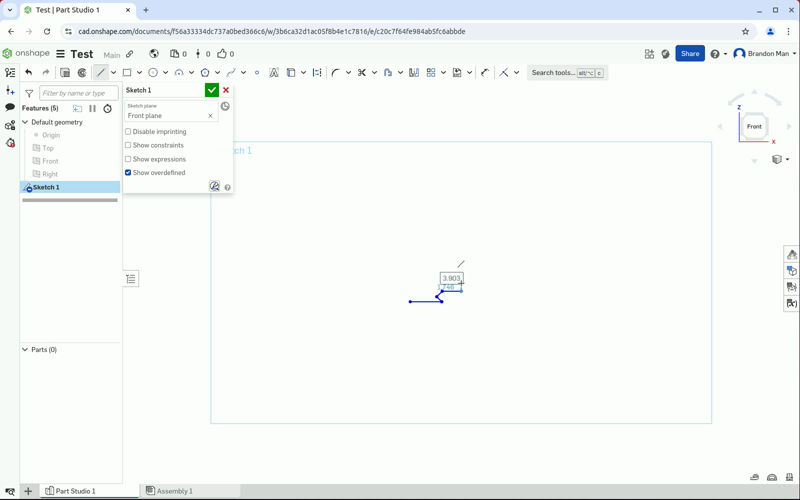
key_up(shift)
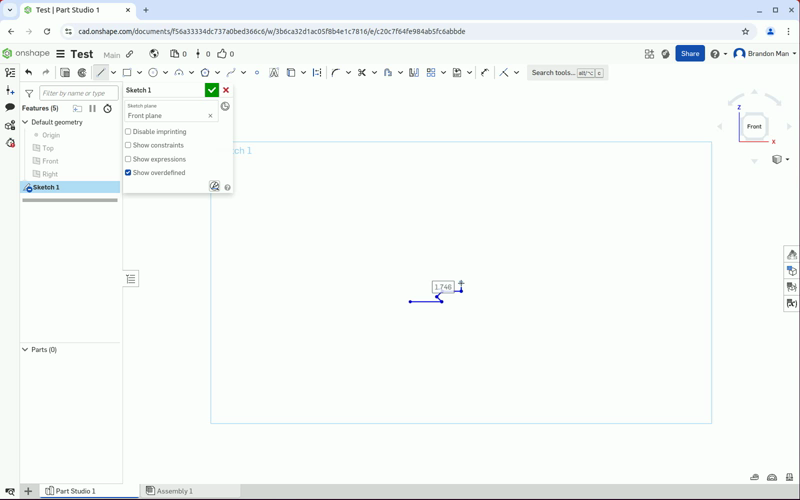
key_down(shift)
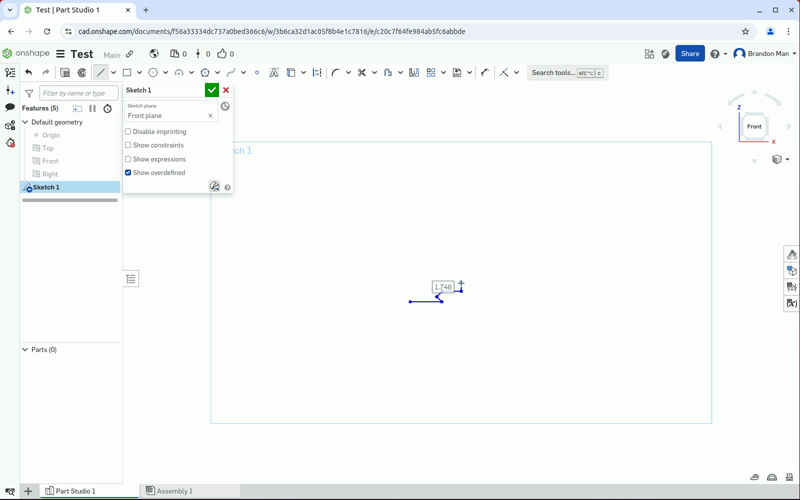
mouse_move(491, 282)
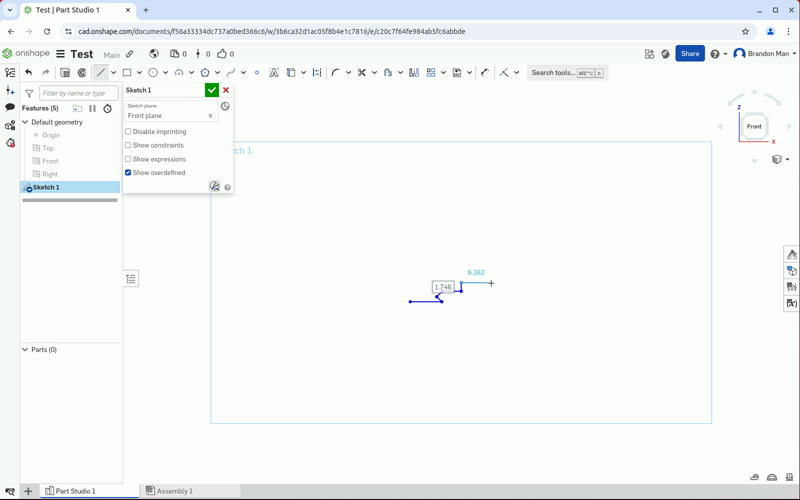
mouse_move(426, 282)
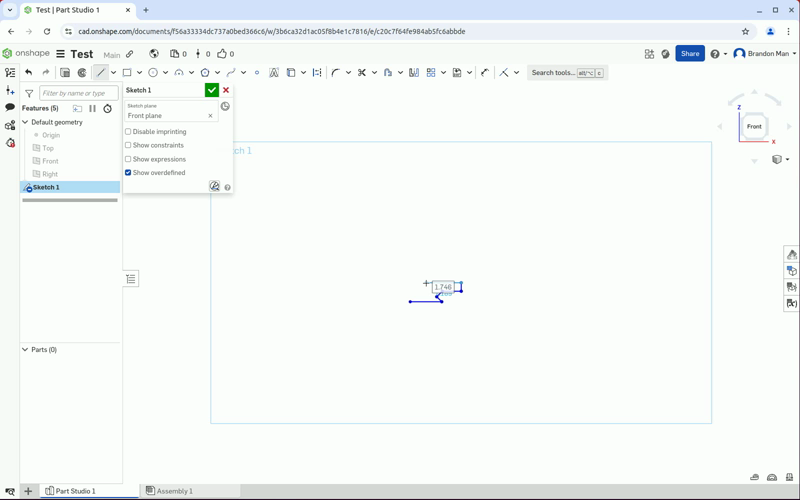
click(426, 282)
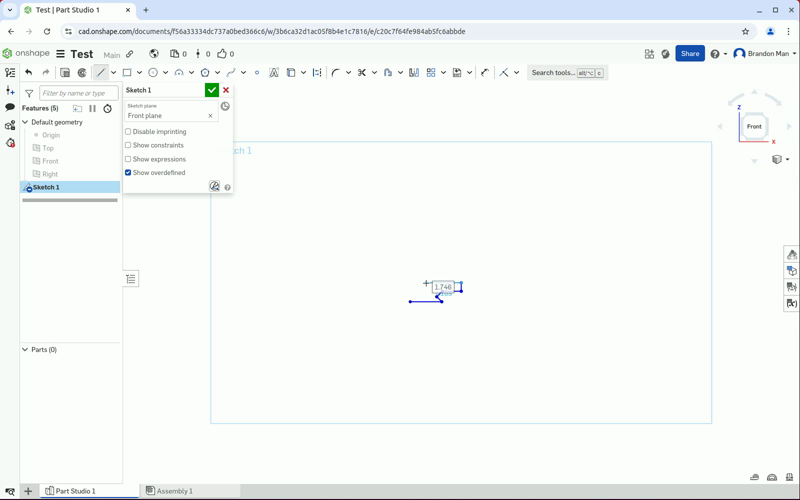
key_up(shift)
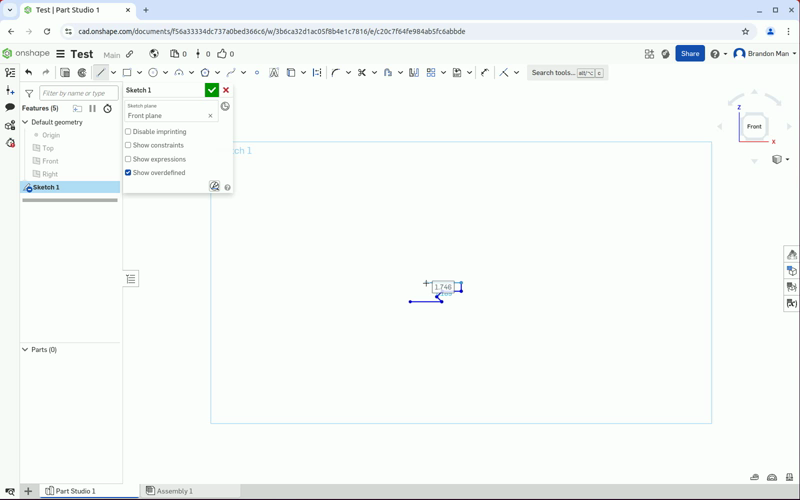
mouse_move(456, 282)
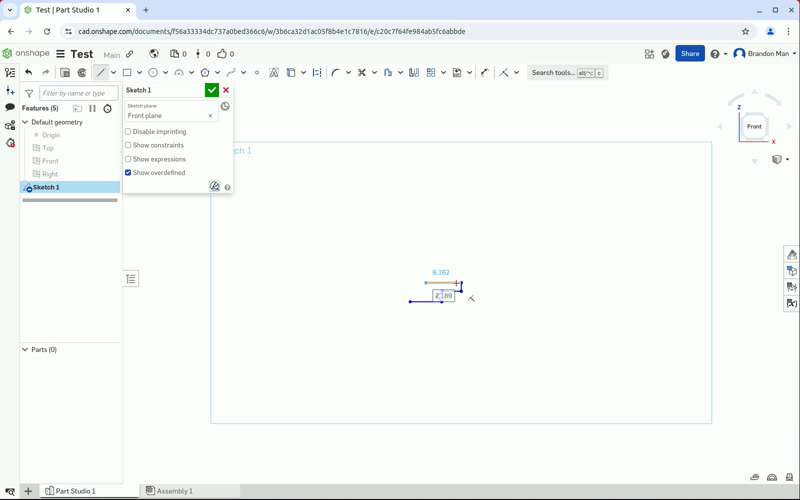
key_down(shift)
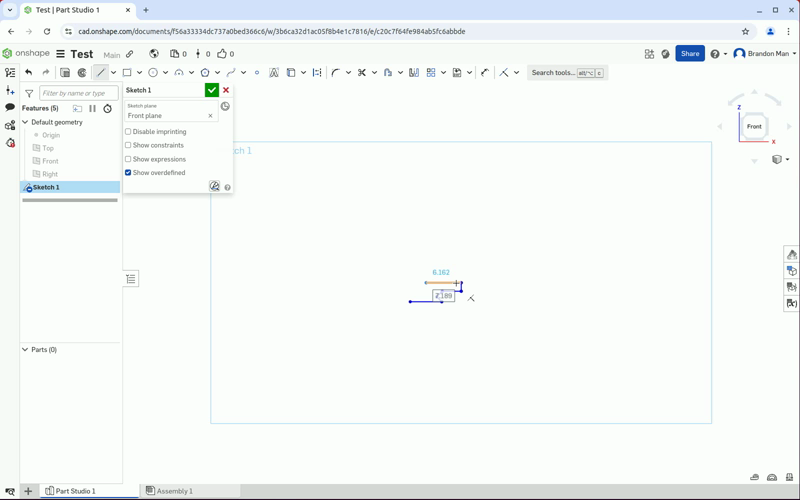
mouse_move(410, 301)
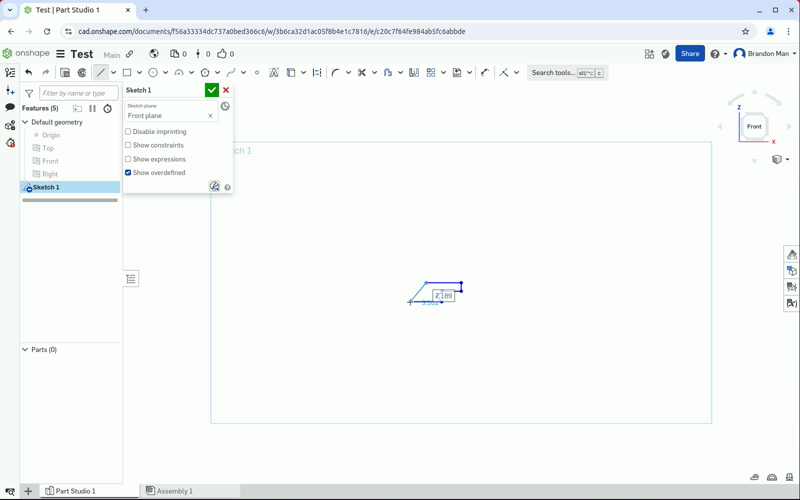
key_up(shift)
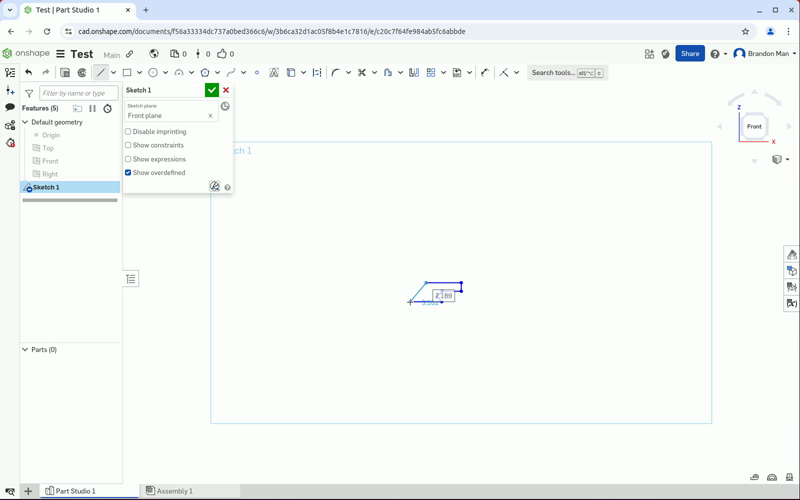
click(410, 301)
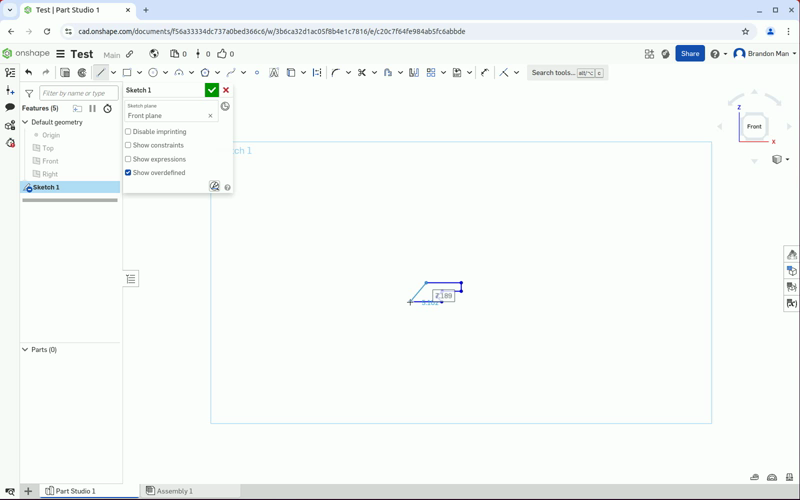
key(esc)
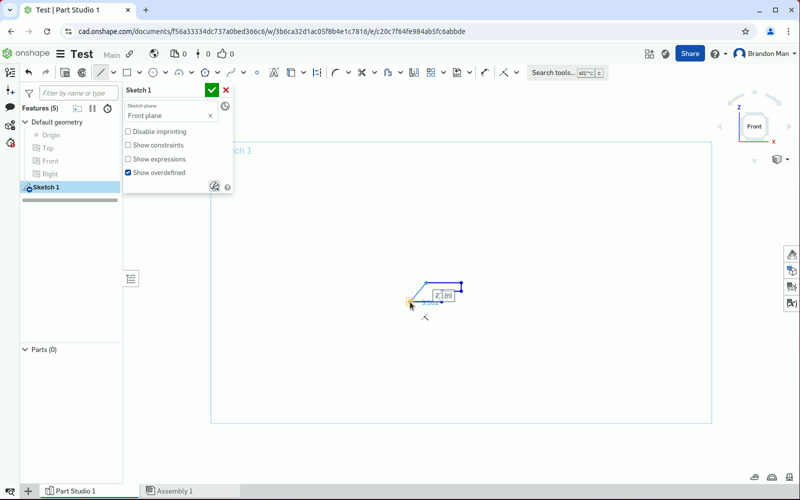
mouse_move(459, 283)
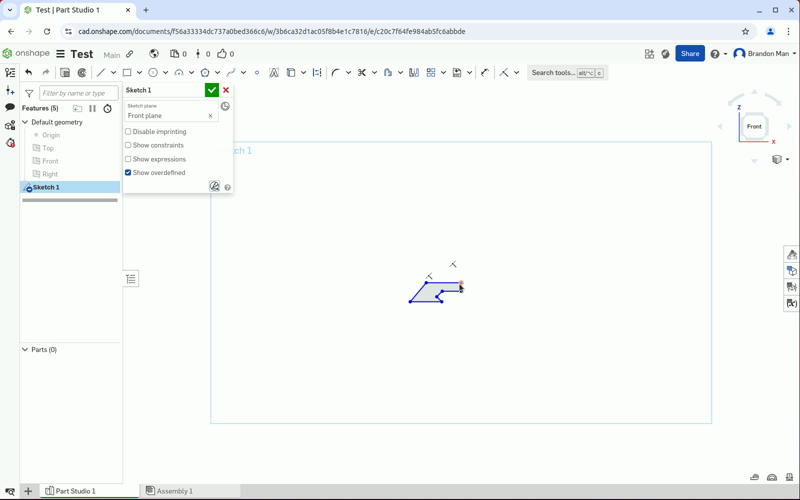
scroll(6)
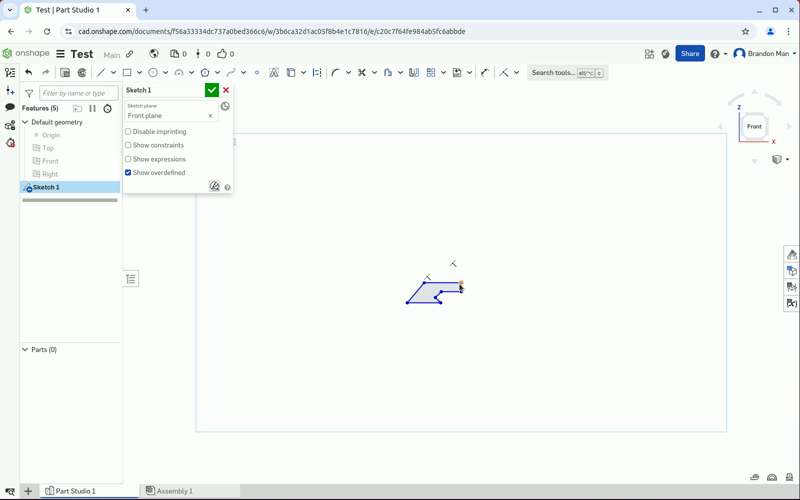
scroll(6)
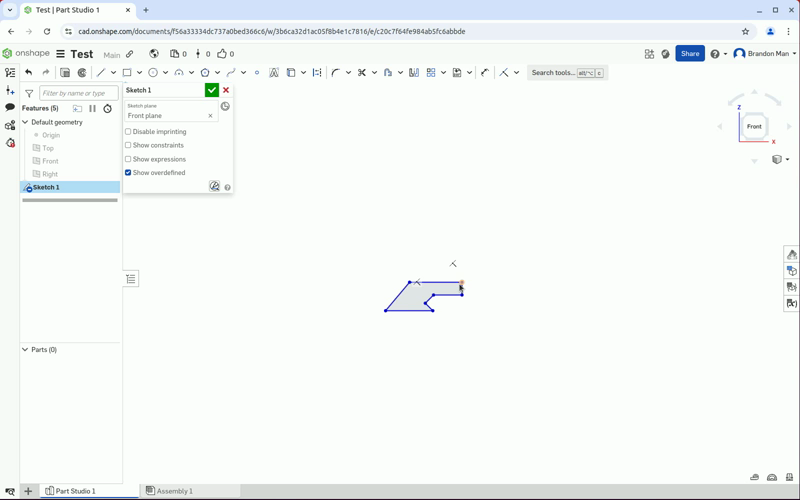
scroll(6)
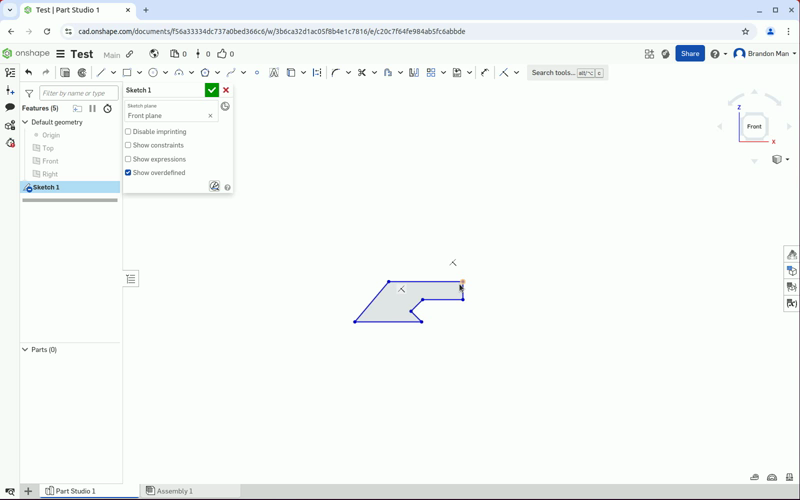
scroll(6)
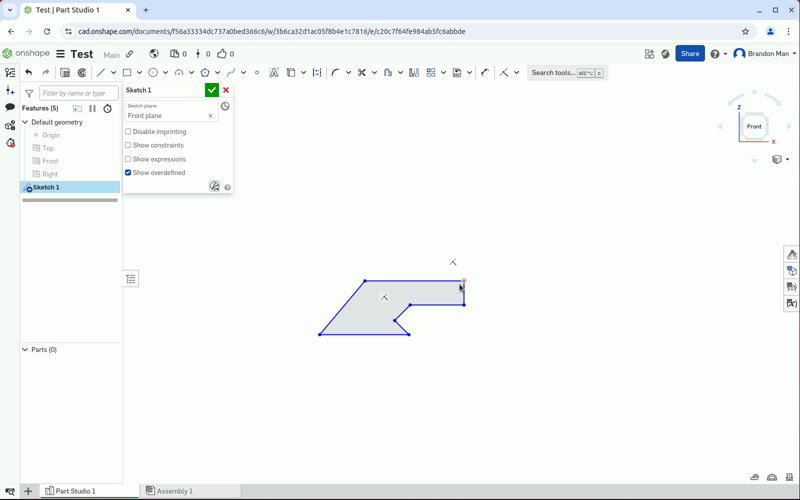
scroll(6)
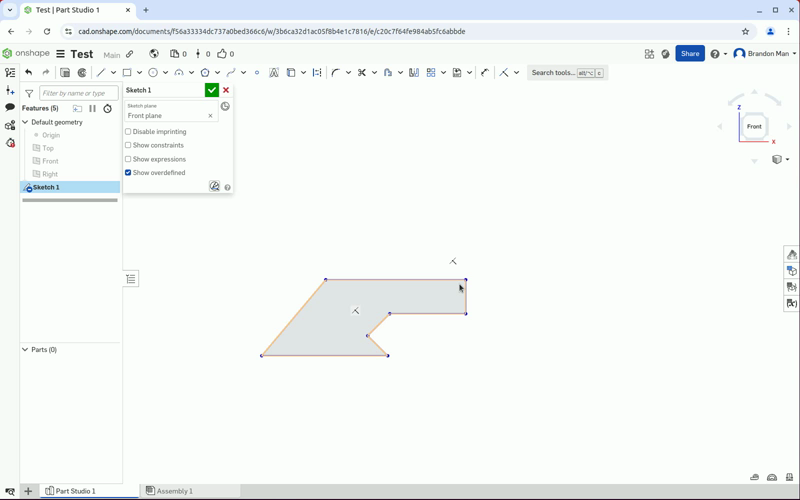
scroll(6)
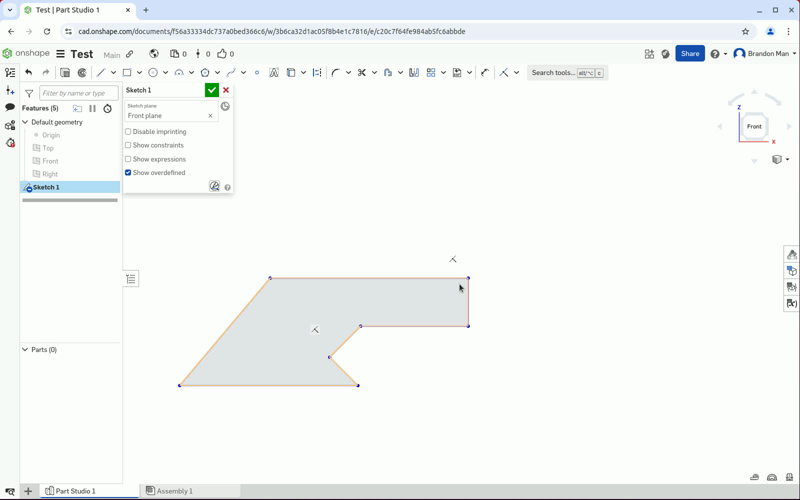
scroll(6)
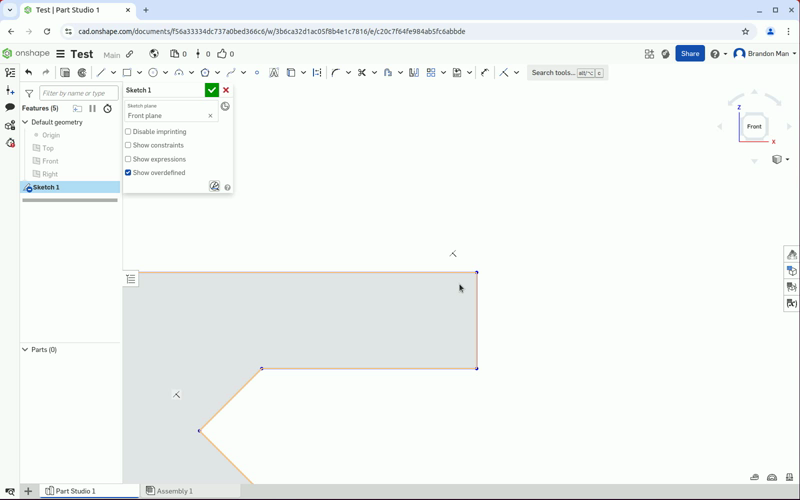
click(459, 283)
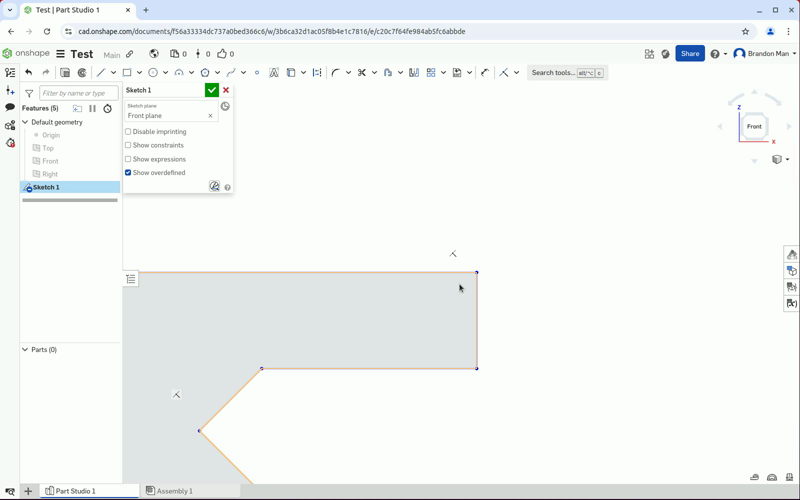
scroll(-6)
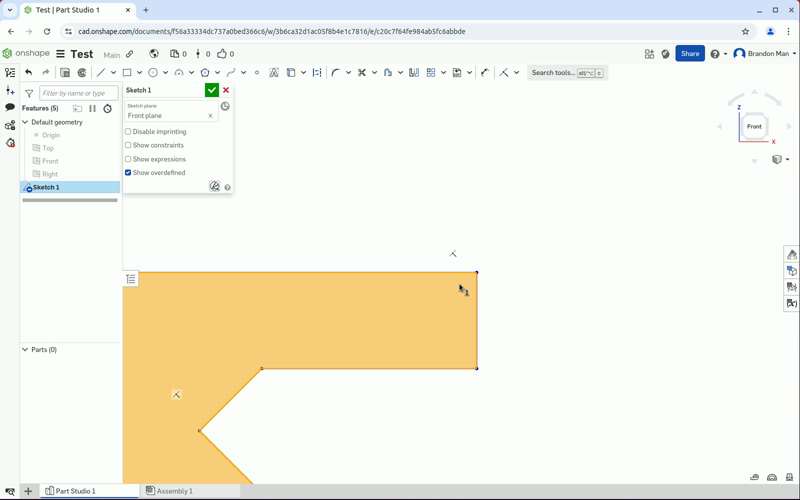
scroll(-6)
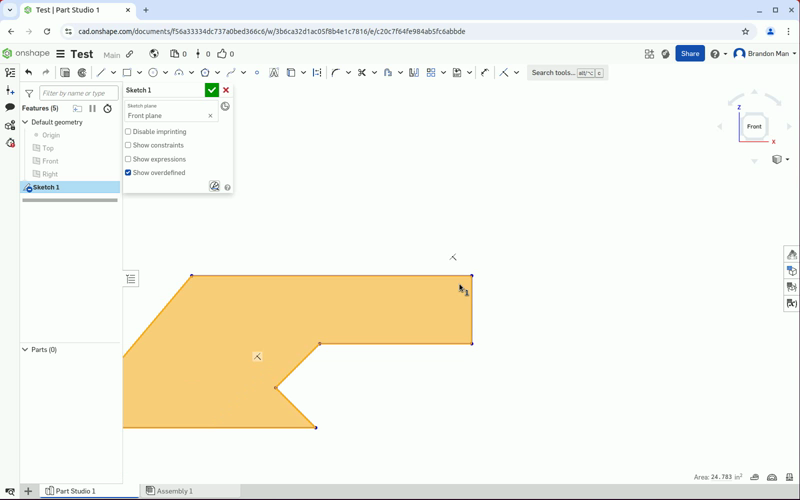
scroll(-6)
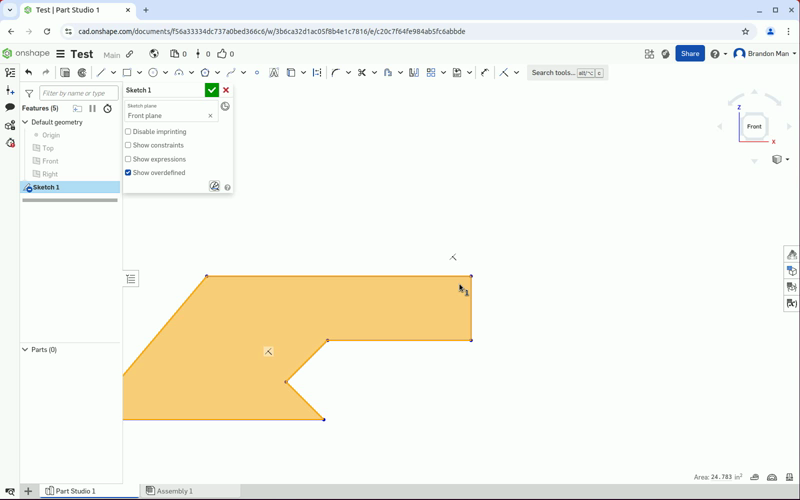
scroll(-6)
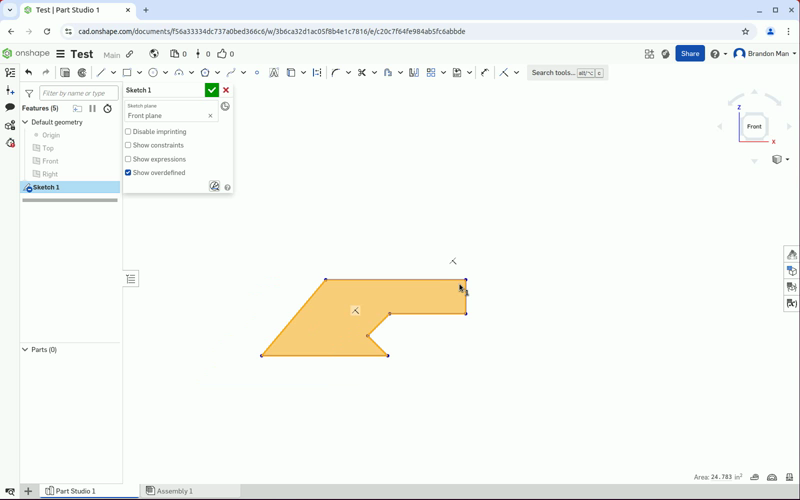
scroll(-6)
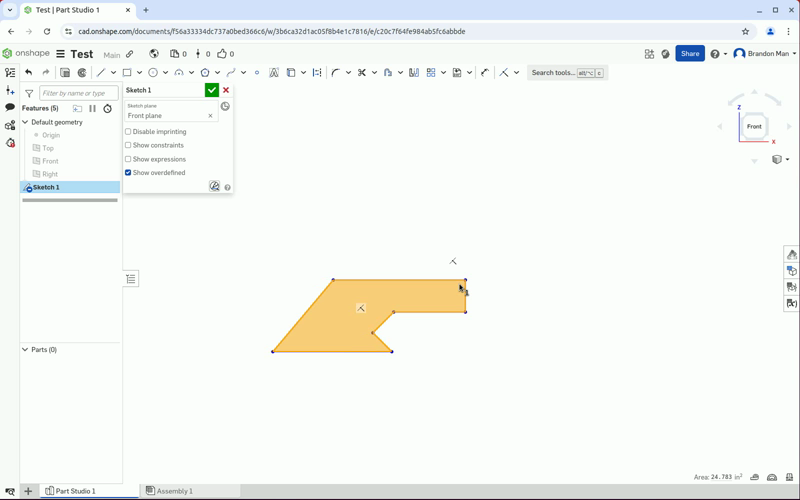
scroll(-6)
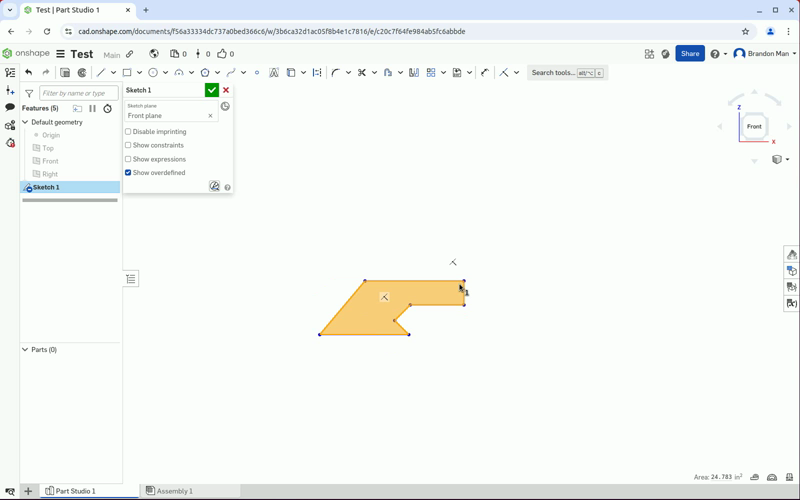
scroll(-6)
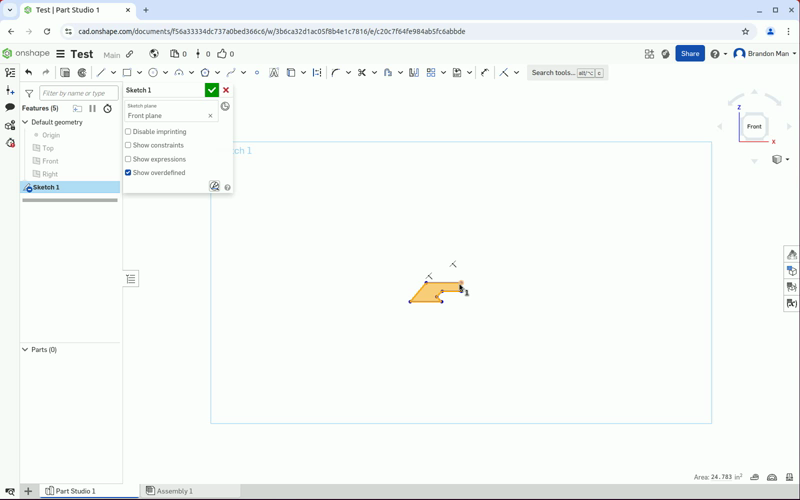
mouse_move(73, 352)
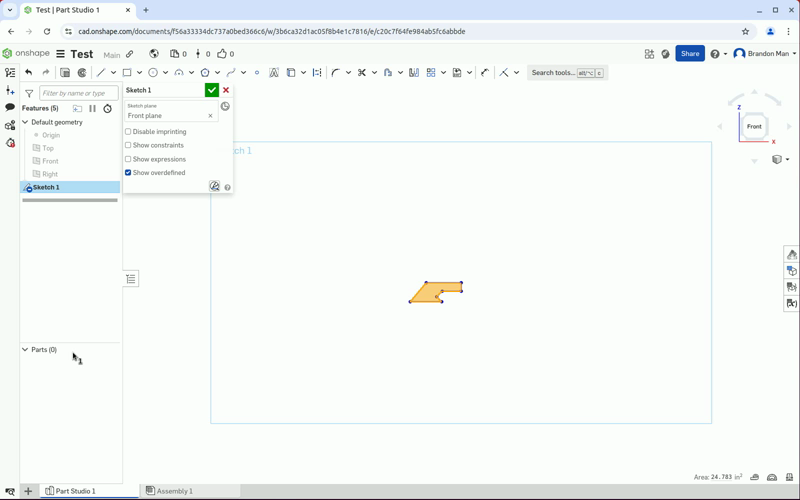
key(shift+y)
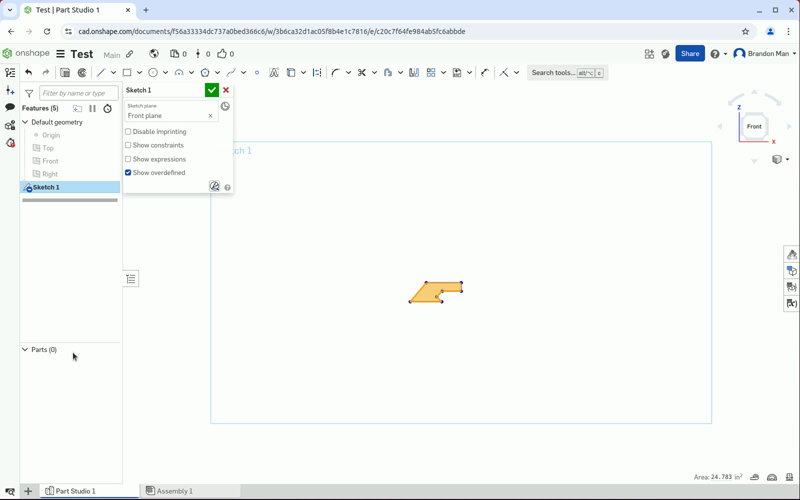
key(shift+e)
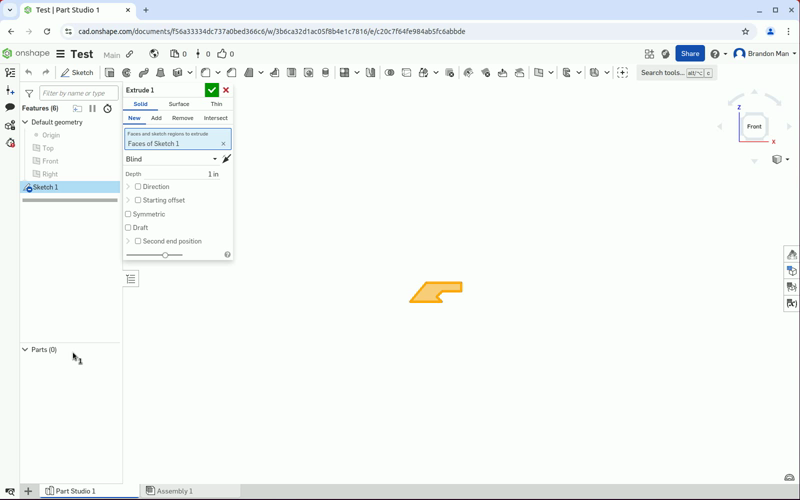
mouse_move(143, 106)
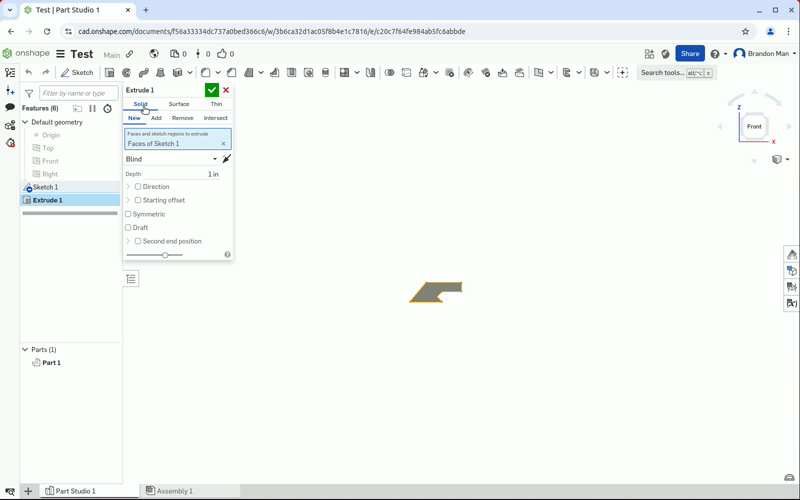
click(143, 106)
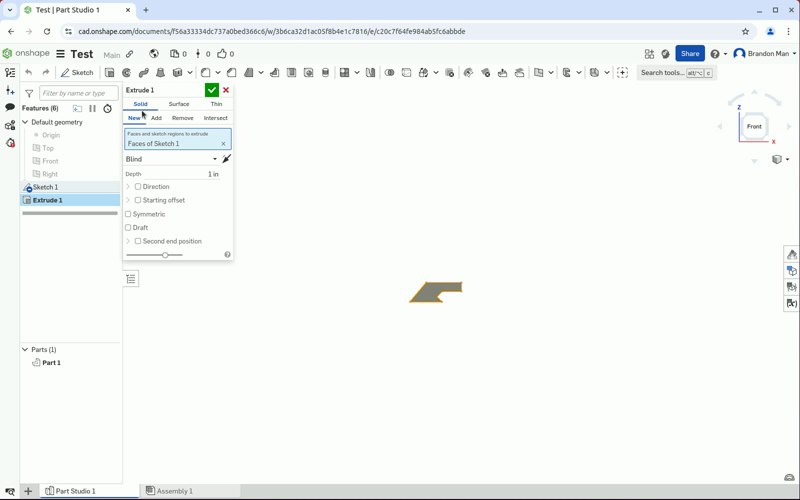
mouse_move(137, 120)
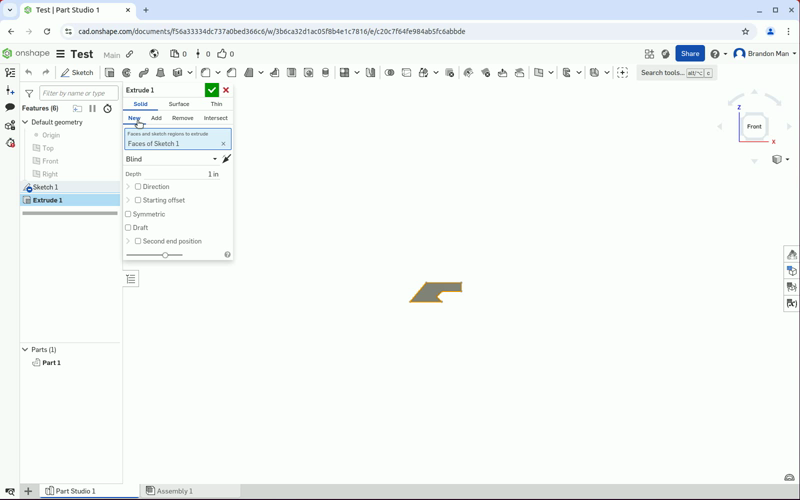
click(137, 120)
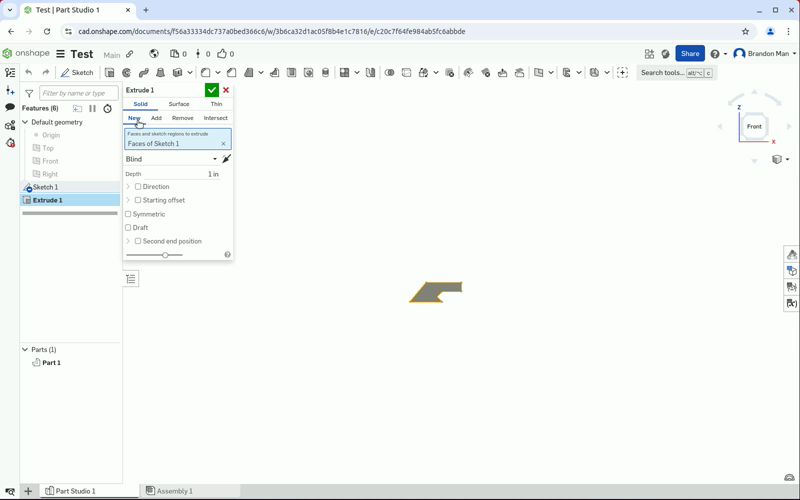
key(tab, 4)
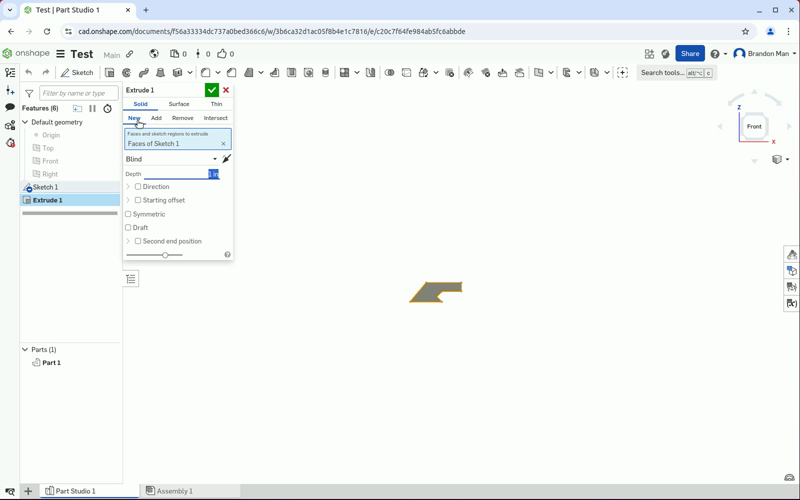
text(23.108)
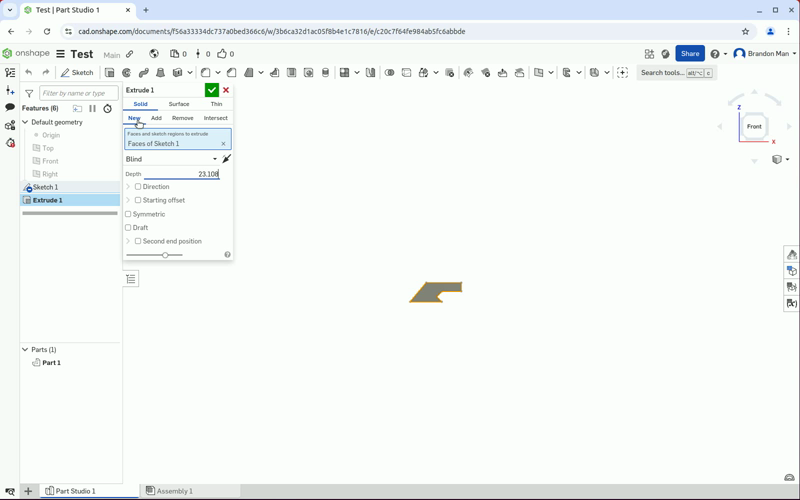
key(enter)
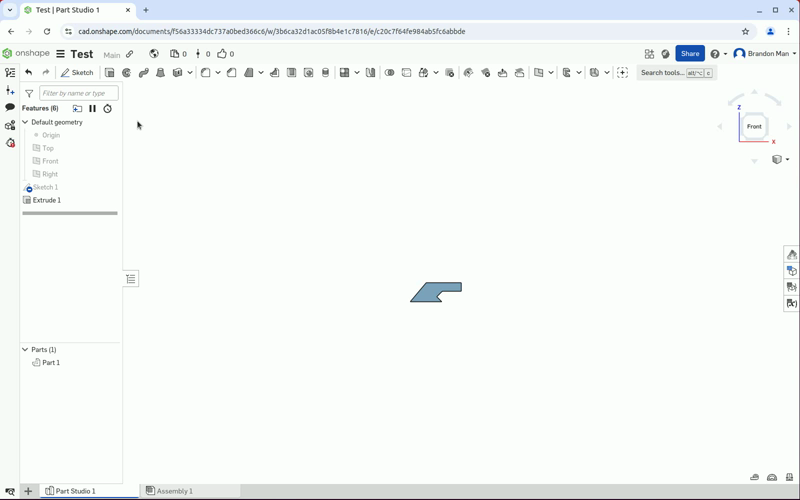
key(shift+h)
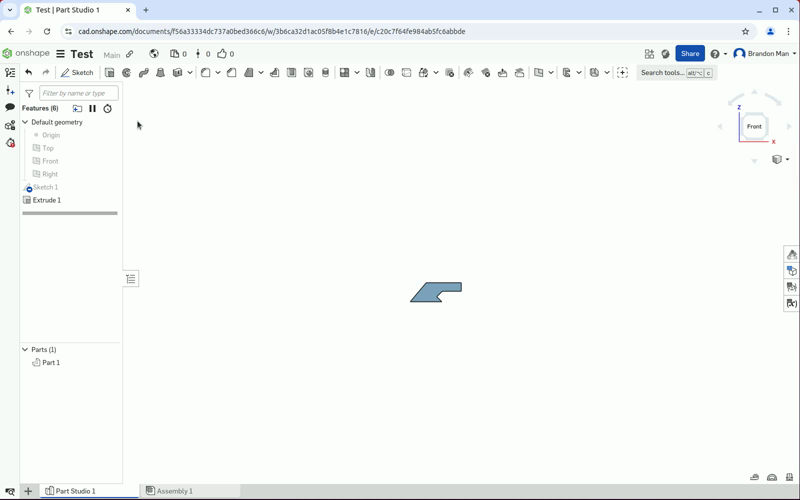
key(shift+h)
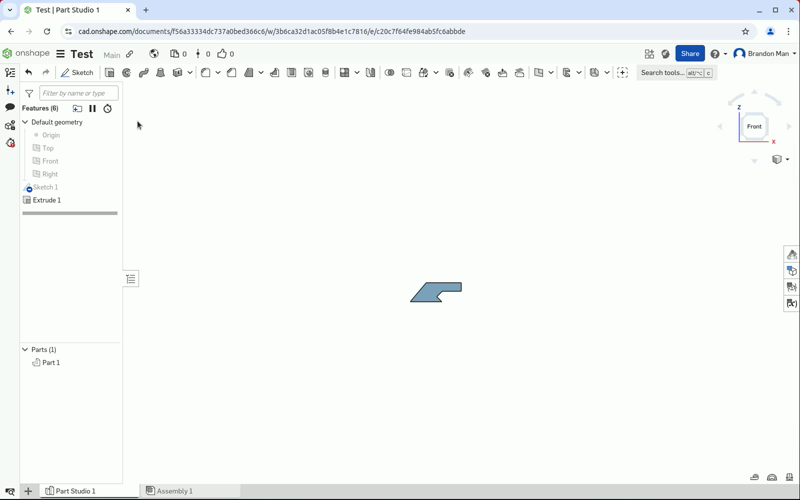
mouse_move(73, 189)
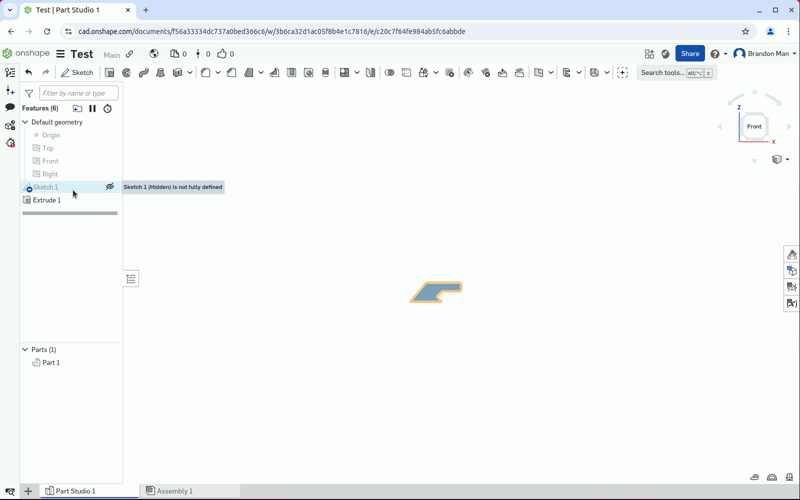
click(73, 189)
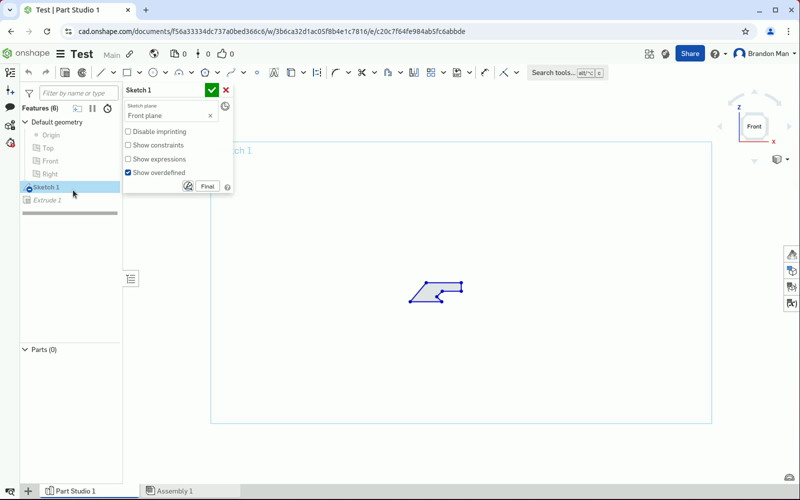
mouse_move(229, 92)
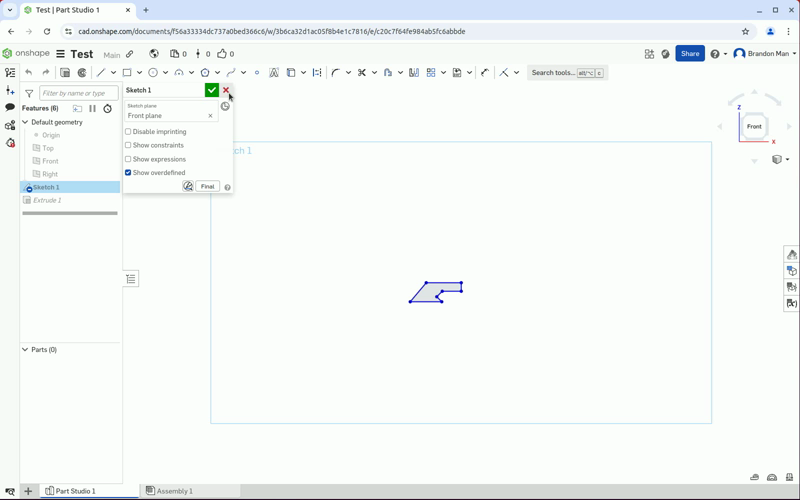
click(229, 92)
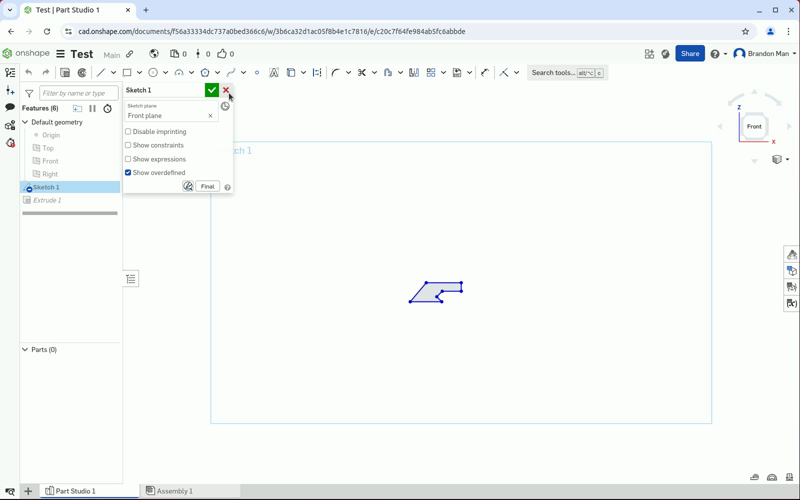
key(shift+s)
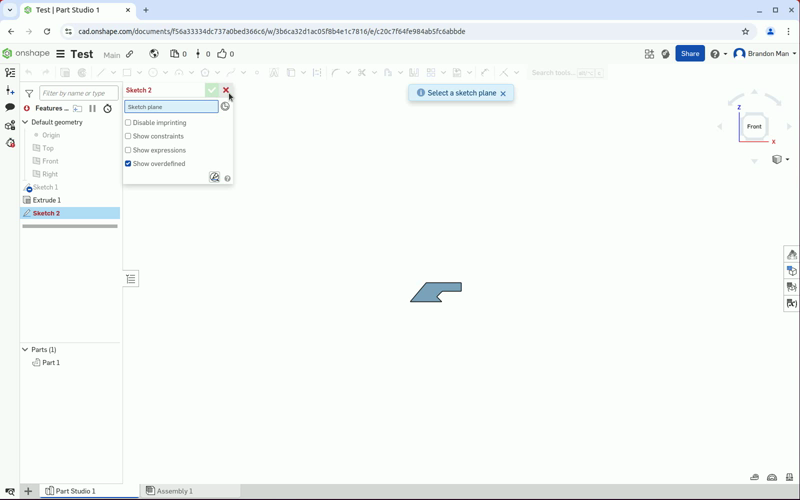
mouse_move(73, 163)
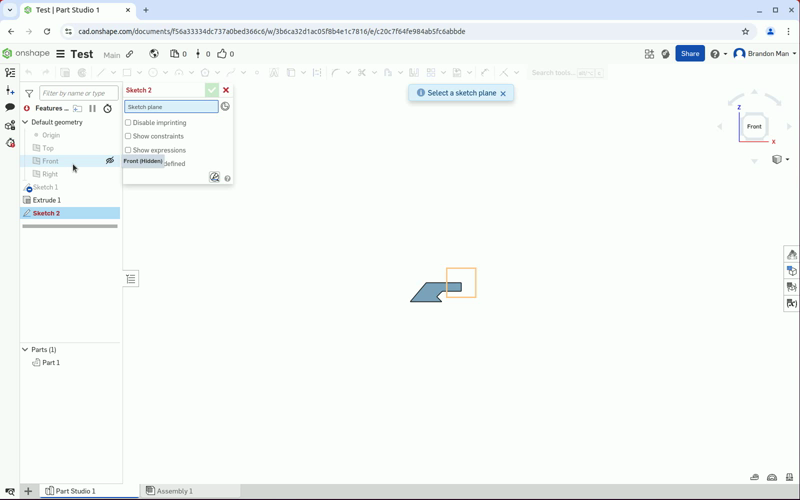
click(73, 163)
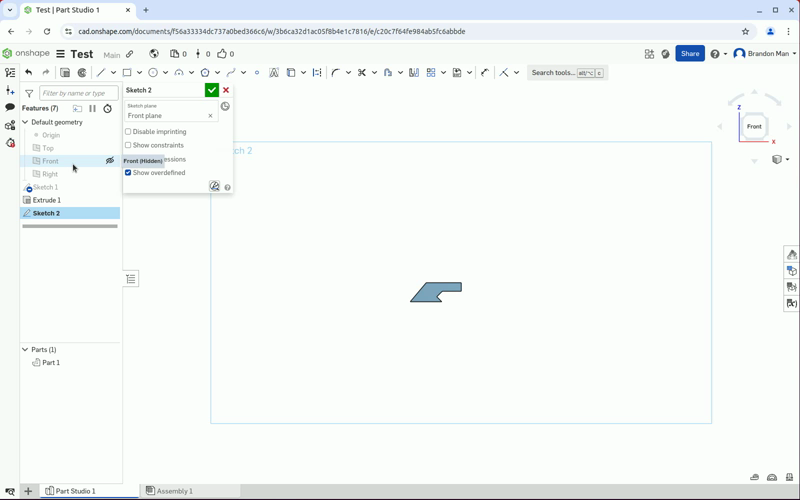
mouse_move(73, 352)
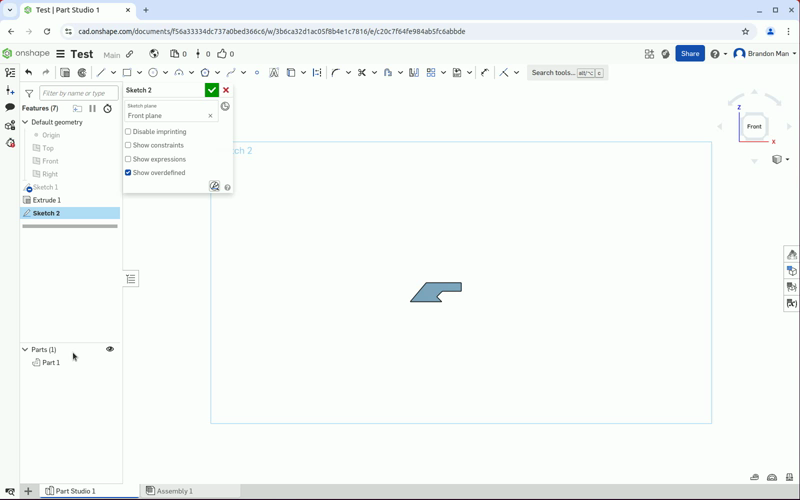
key(y)
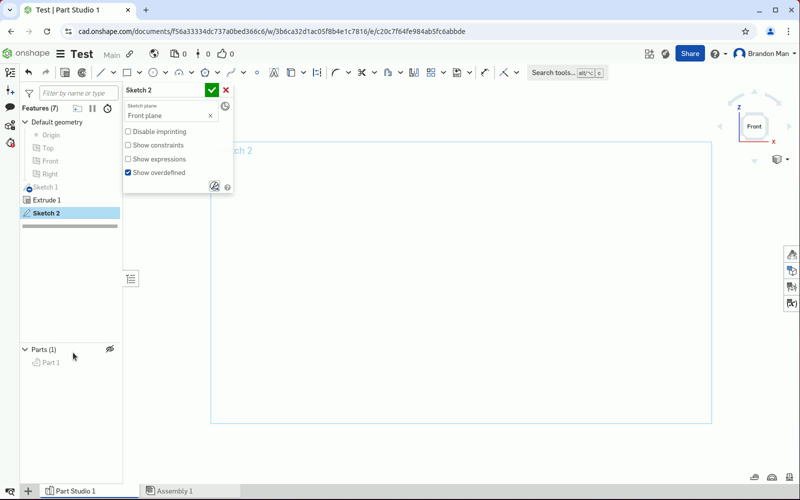
key(l)
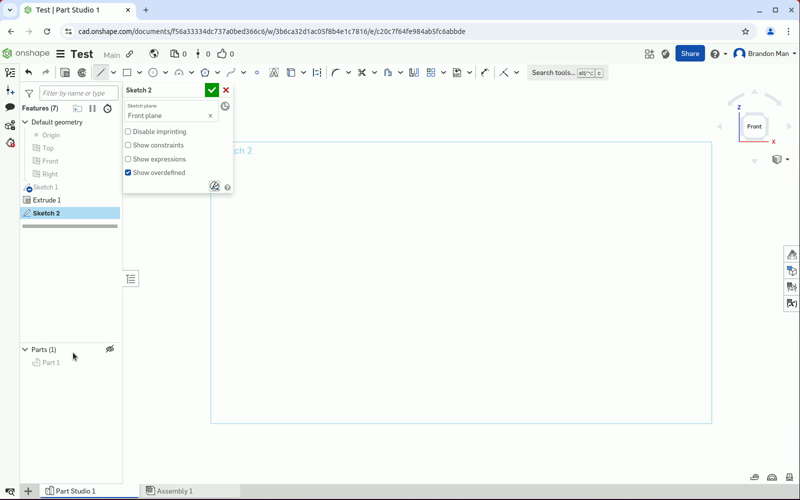
key_down(shift)
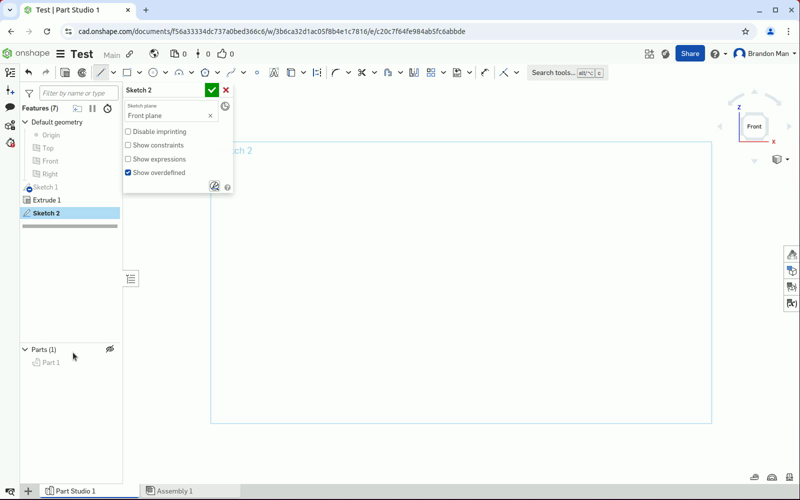
mouse_move(460, 290)
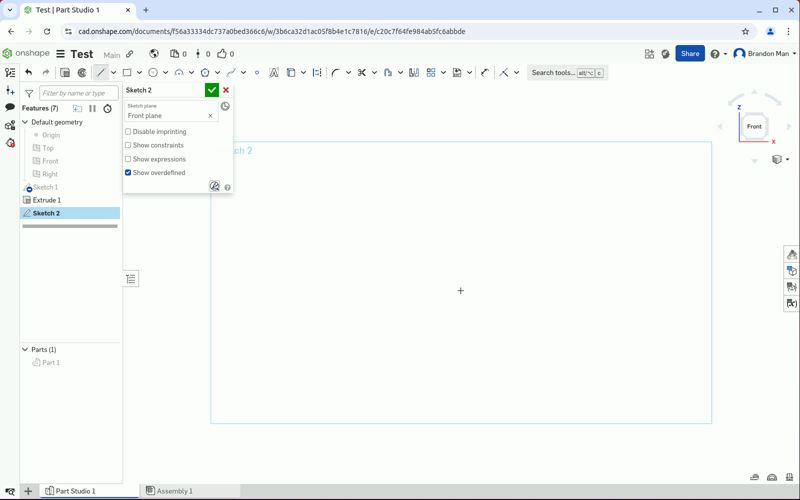
click(460, 290)
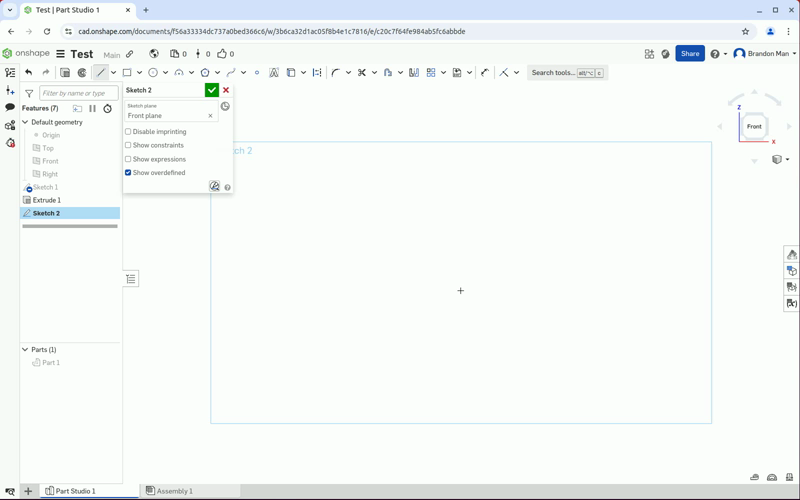
key_up(shift)
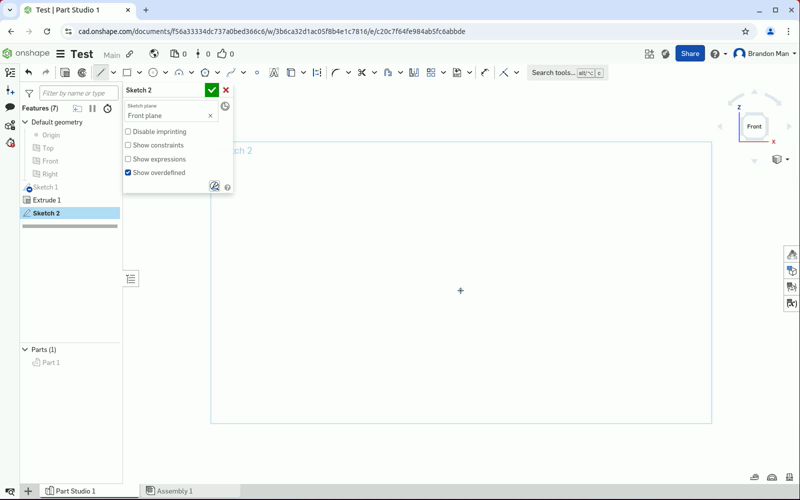
key_down(shift)
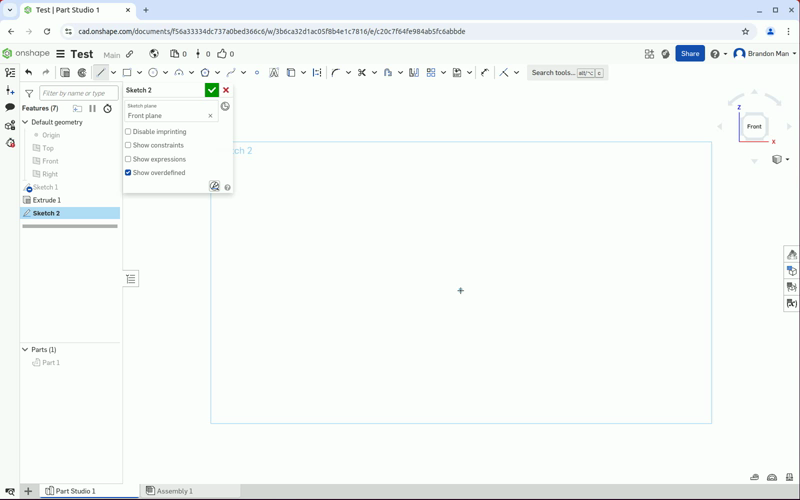
mouse_move(490, 290)
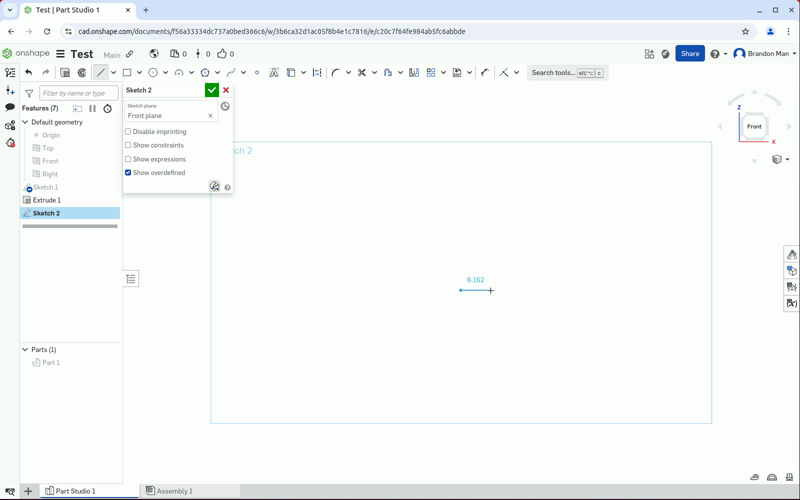
mouse_move(479, 290)
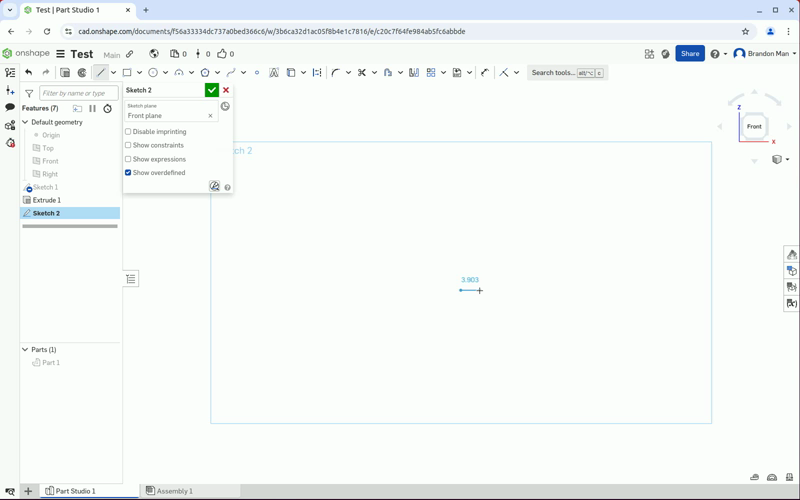
click(479, 290)
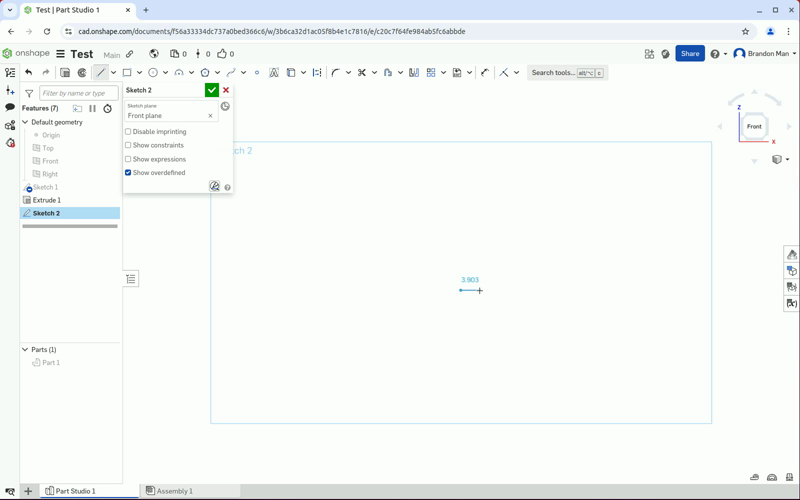
key_up(shift)
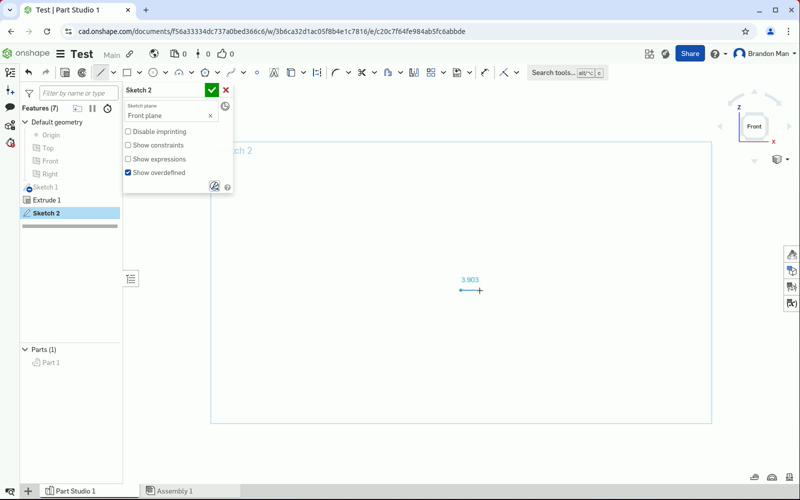
key_down(shift)
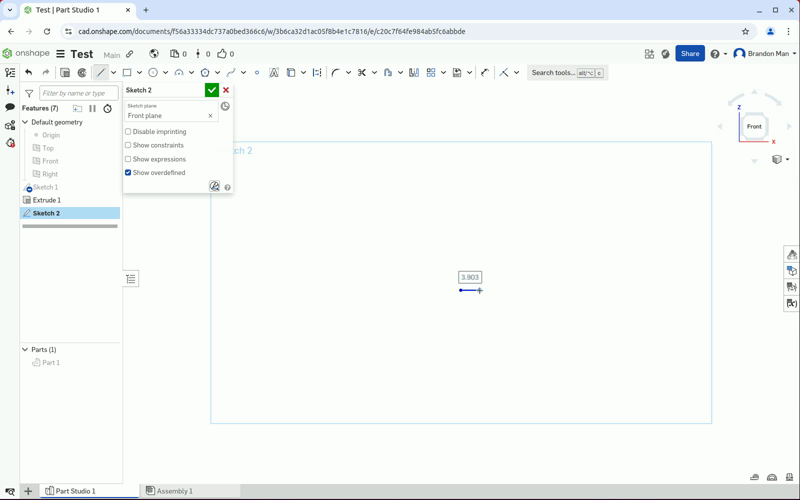
mouse_move(509, 290)
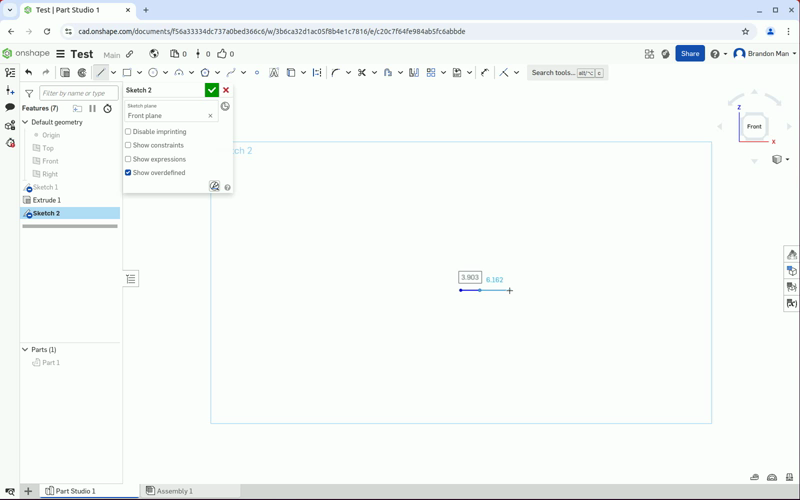
mouse_move(485, 295)
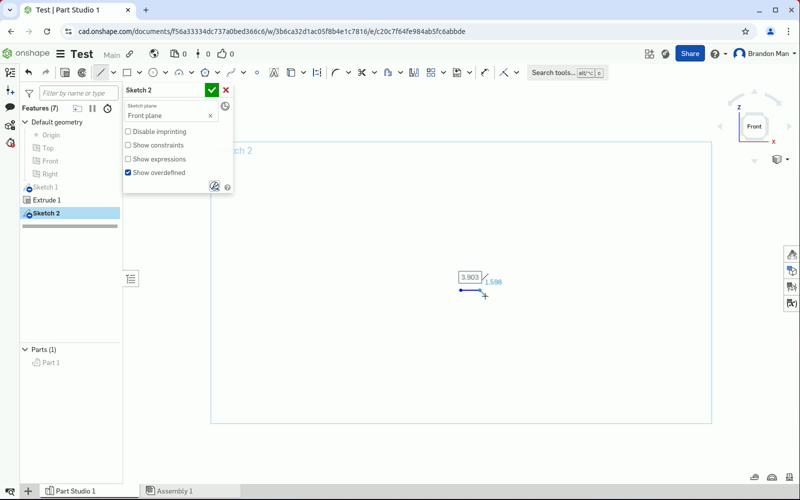
click(485, 295)
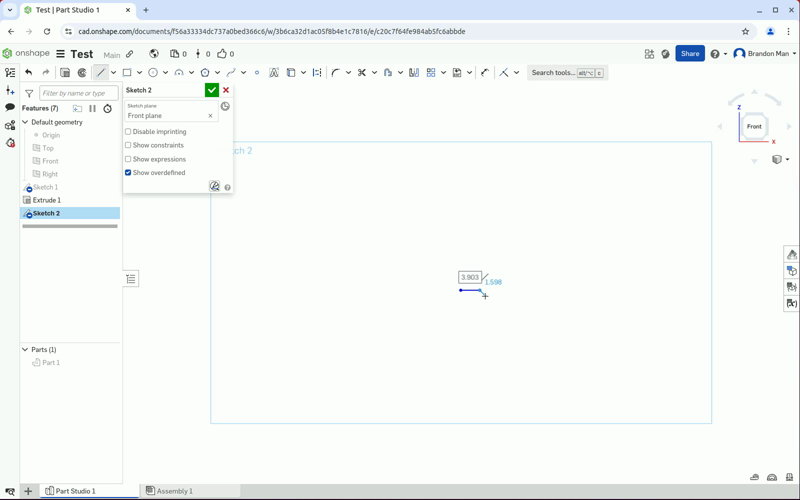
key_up(shift)
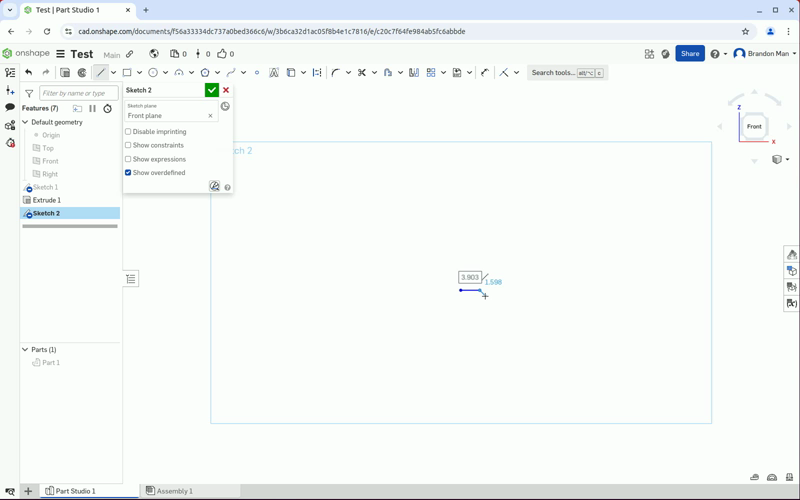
key_down(shift)
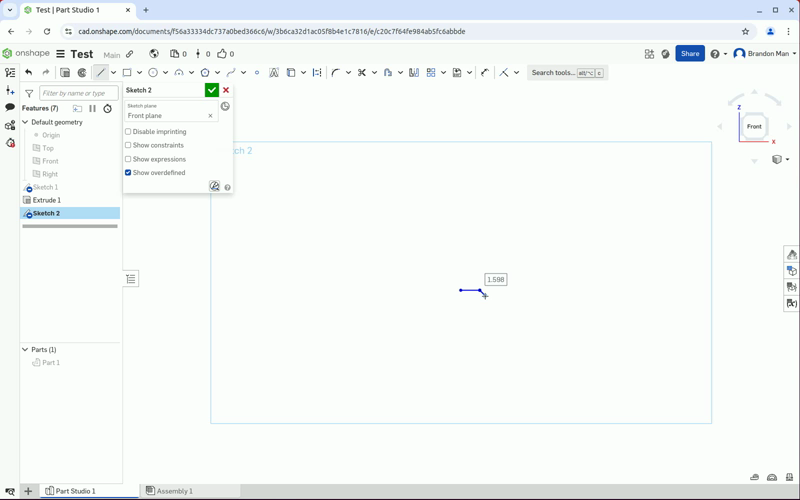
mouse_move(515, 295)
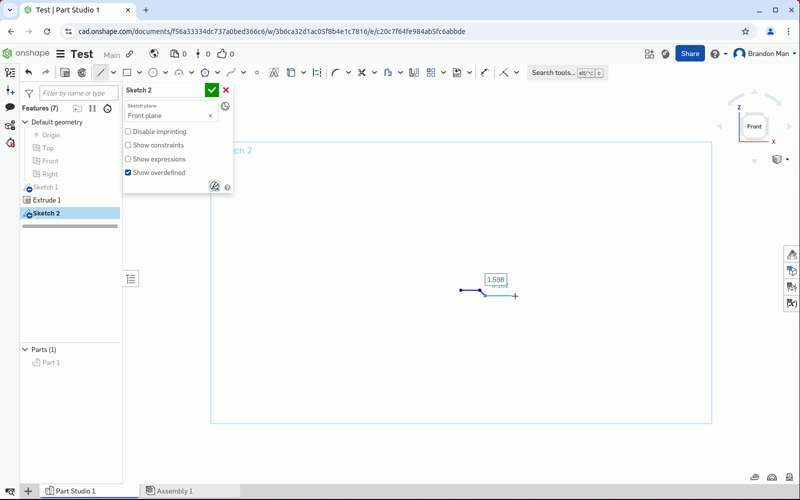
mouse_move(480, 300)
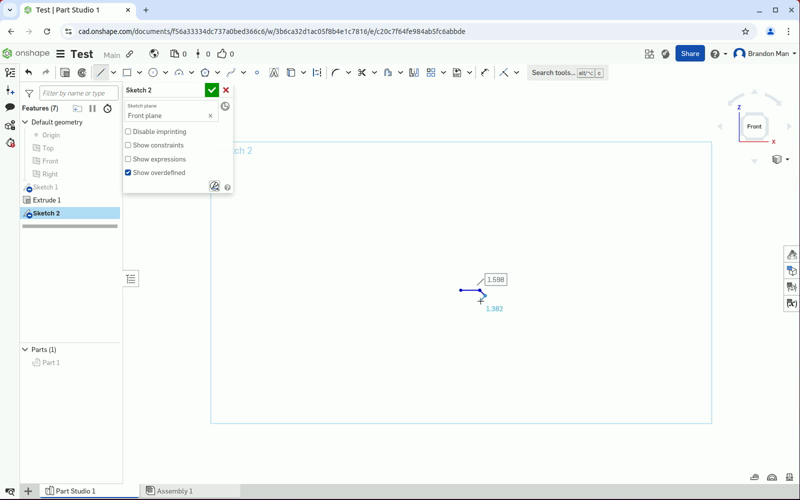
scroll(6)
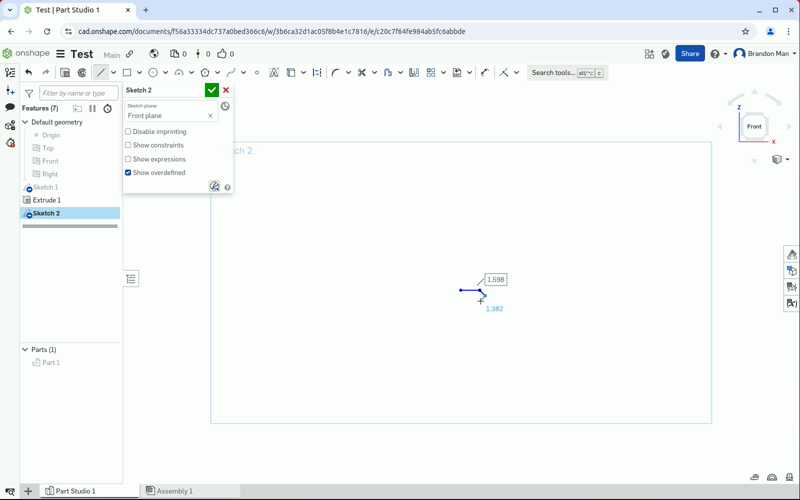
scroll(6)
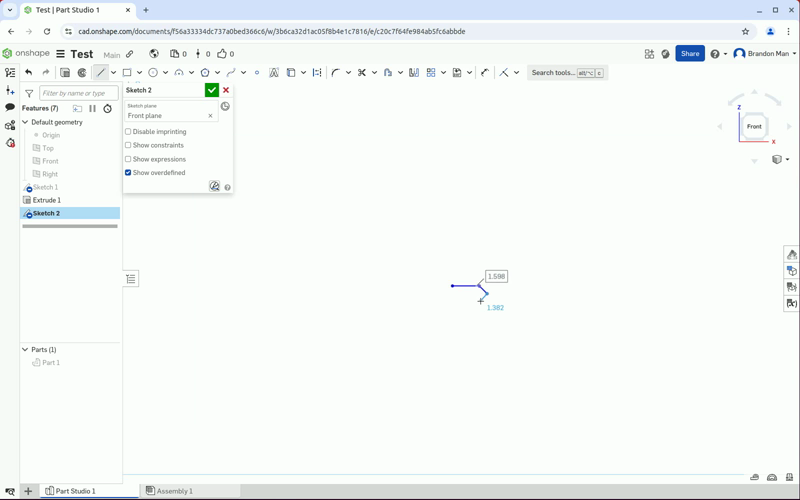
scroll(6)
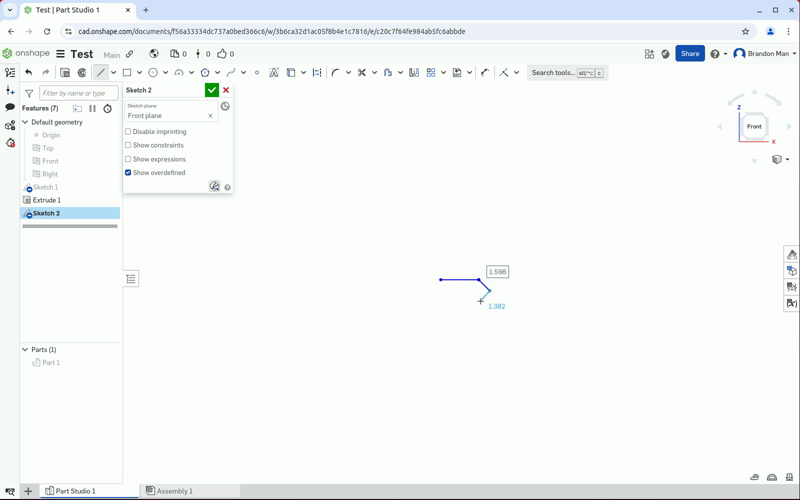
scroll(6)
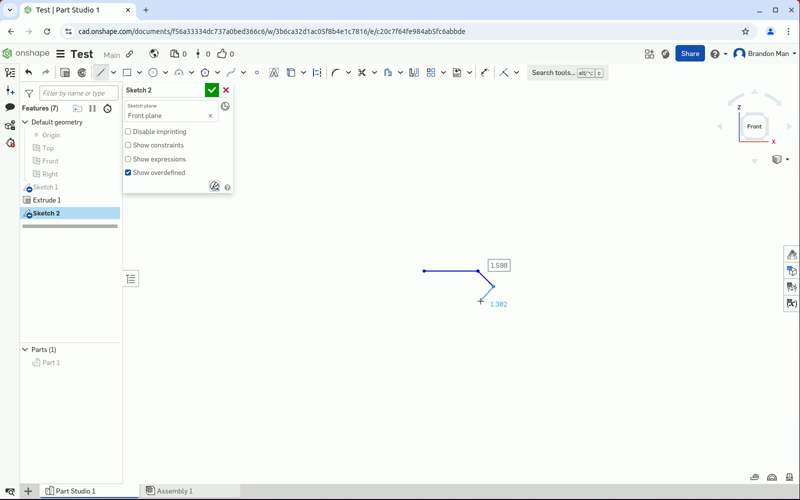
scroll(6)
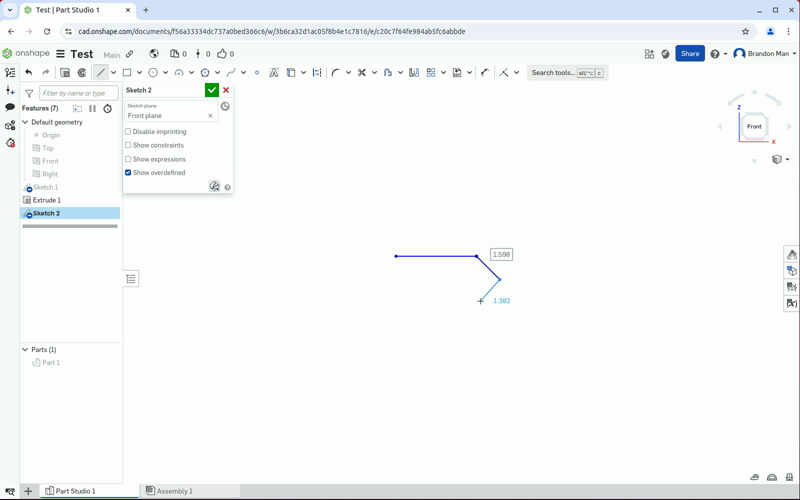
scroll(6)
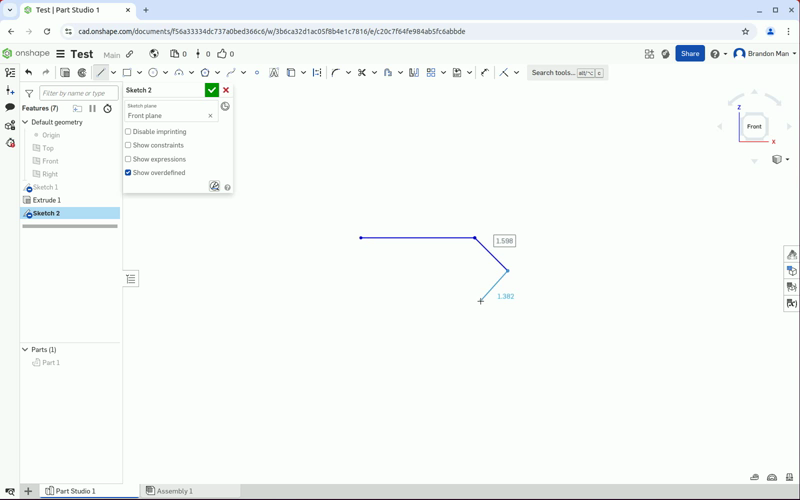
scroll(6)
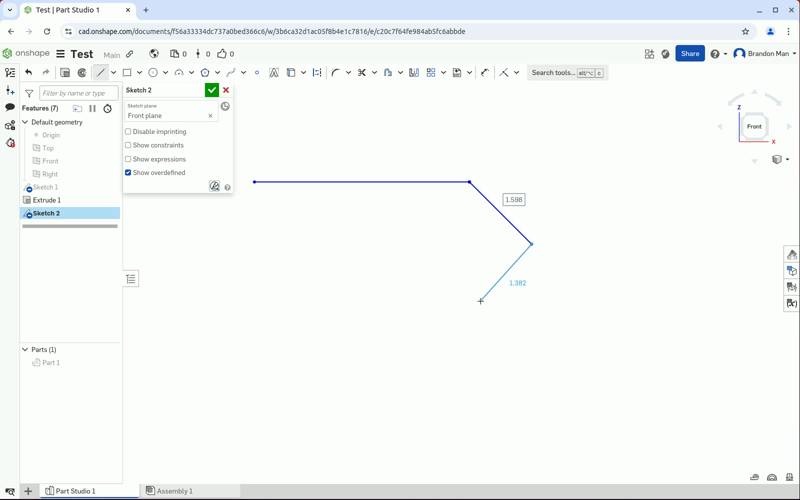
click(480, 300)
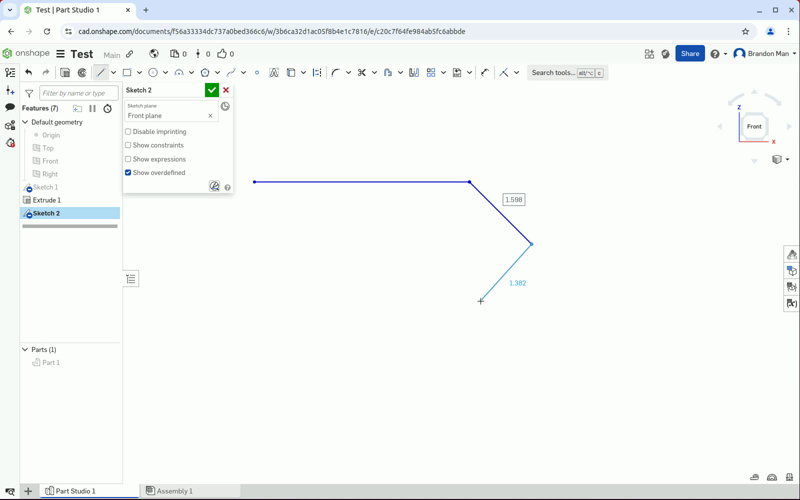
scroll(-6)
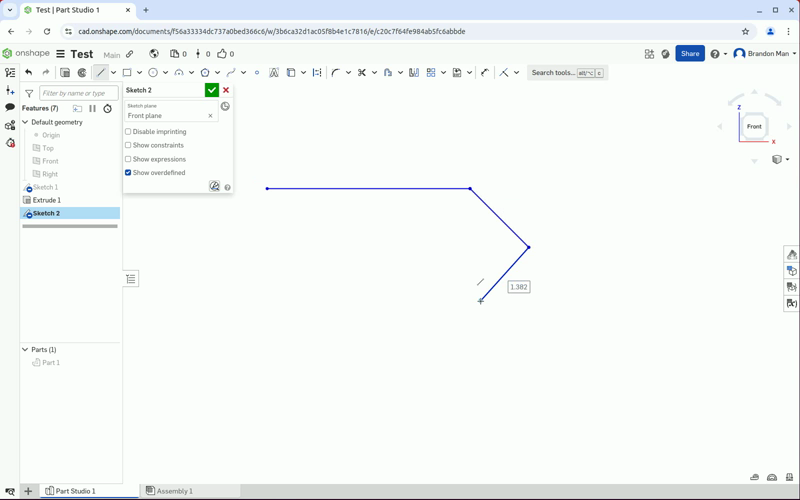
scroll(-6)
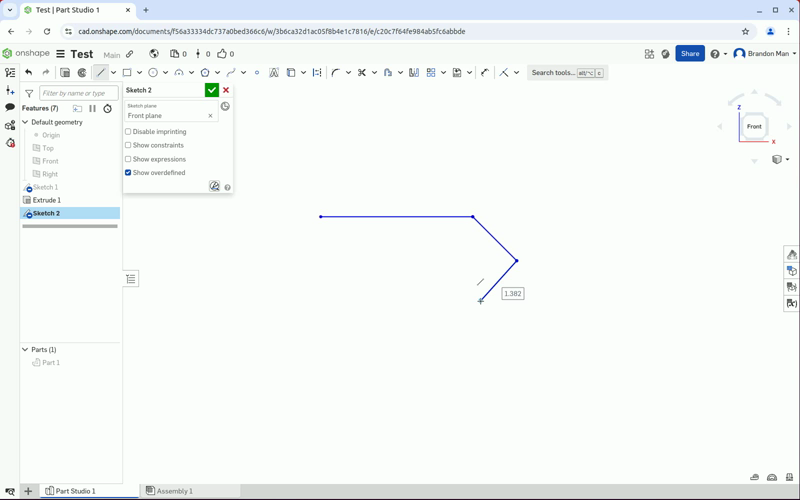
scroll(-6)
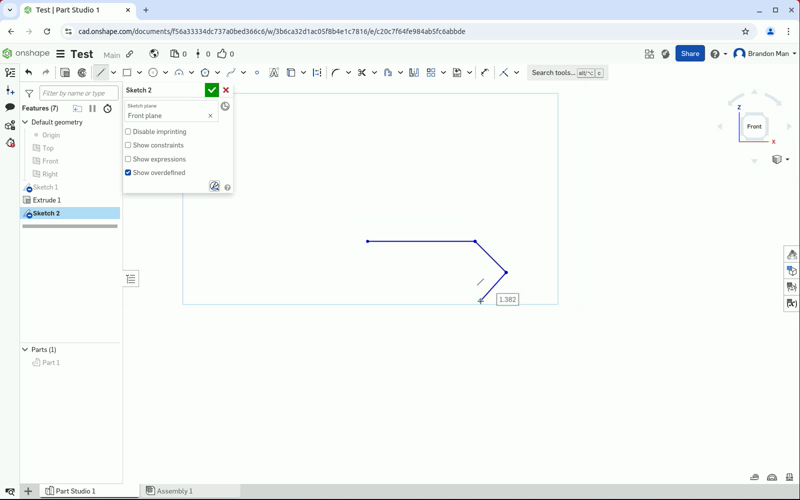
scroll(-6)
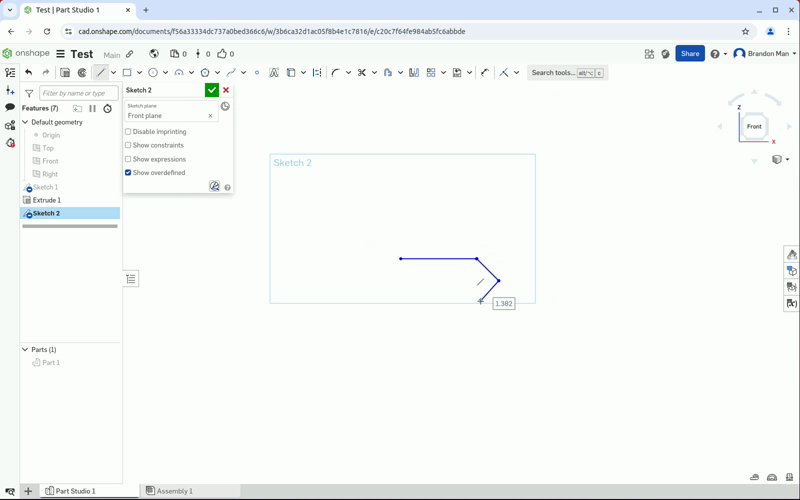
scroll(-6)
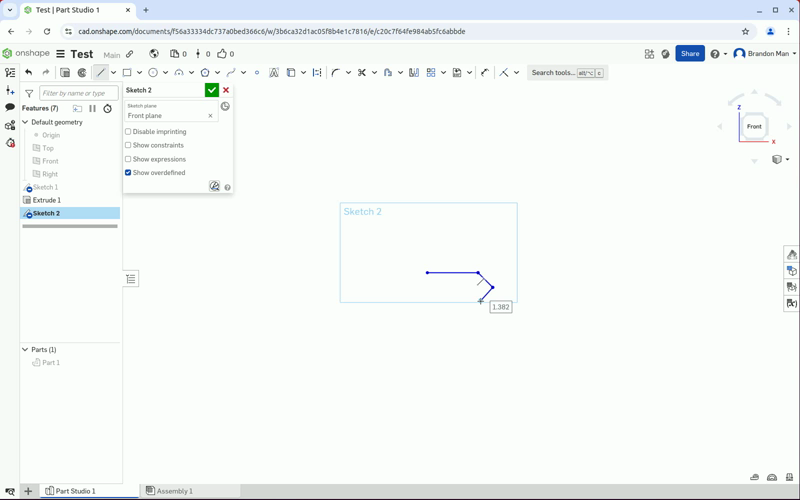
scroll(-6)
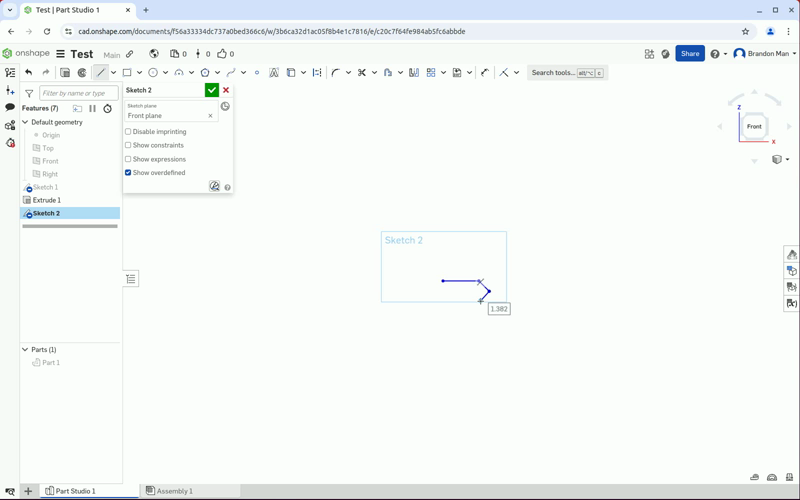
scroll(-6)
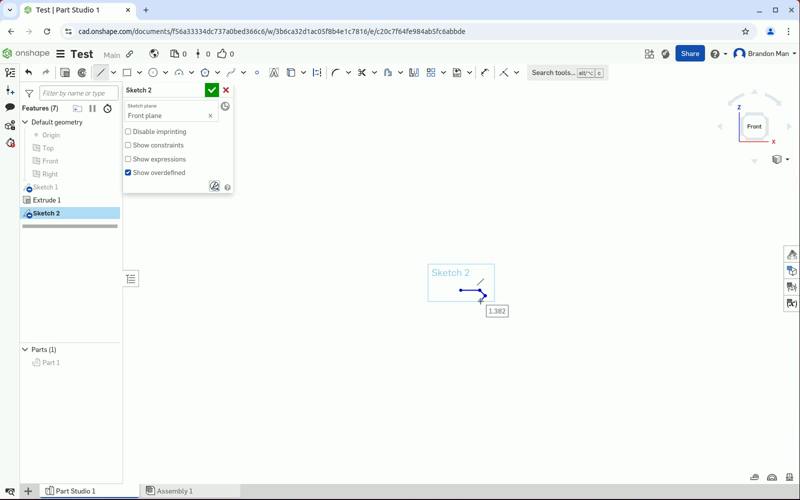
key_up(shift)
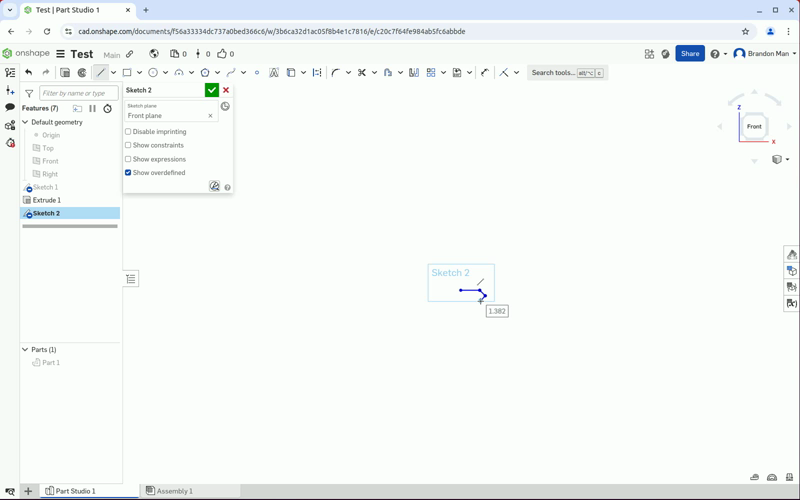
key_down(shift)
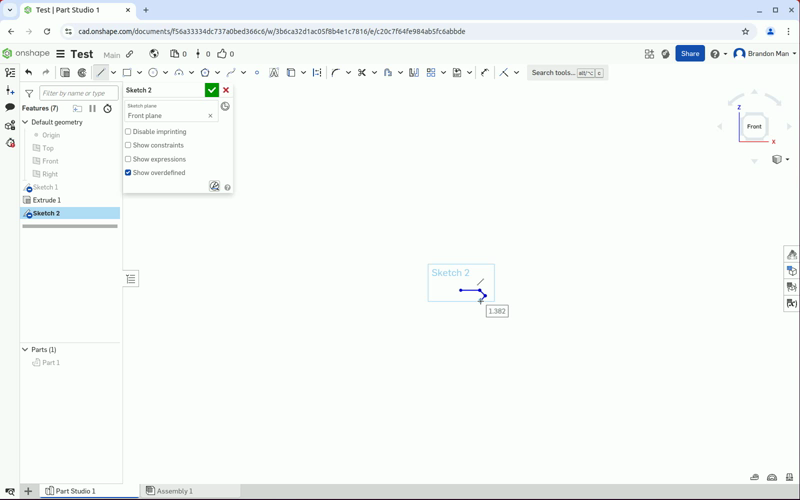
mouse_move(510, 300)
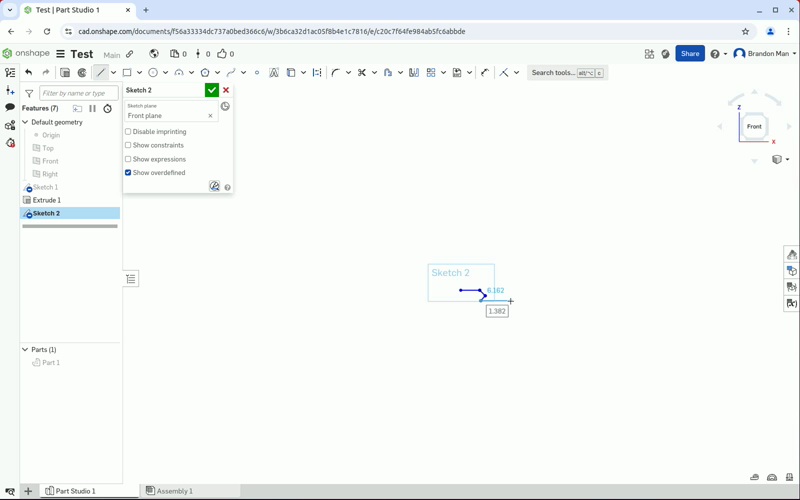
mouse_move(511, 300)
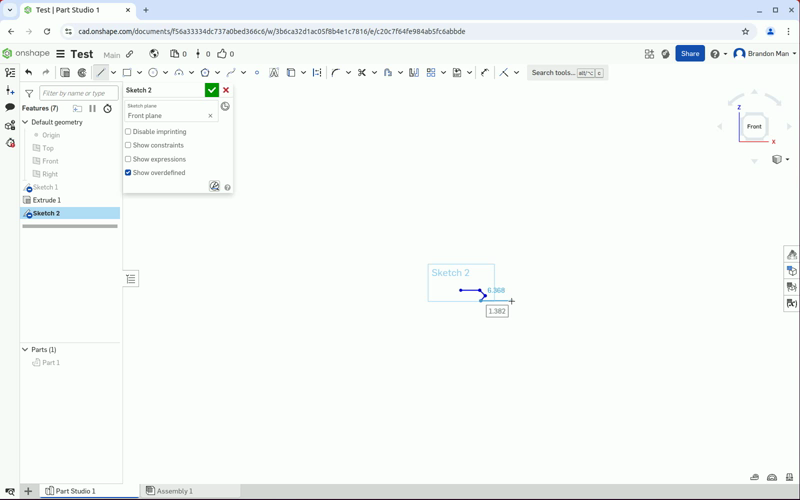
click(511, 300)
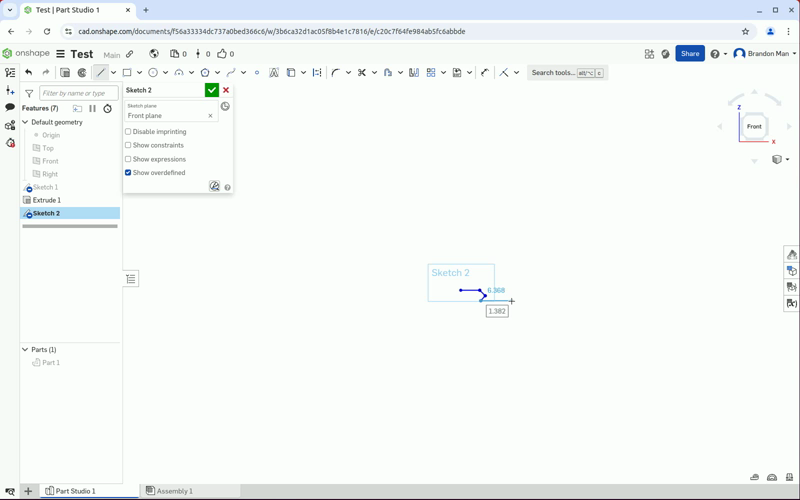
key_up(shift)
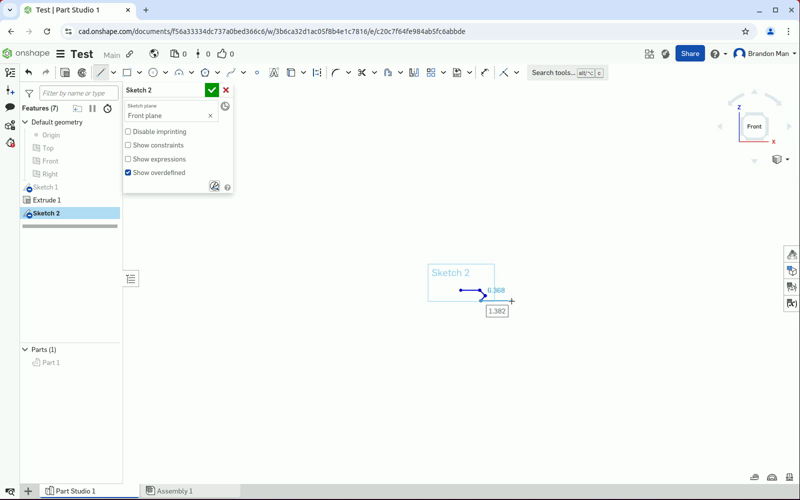
key_down(shift)
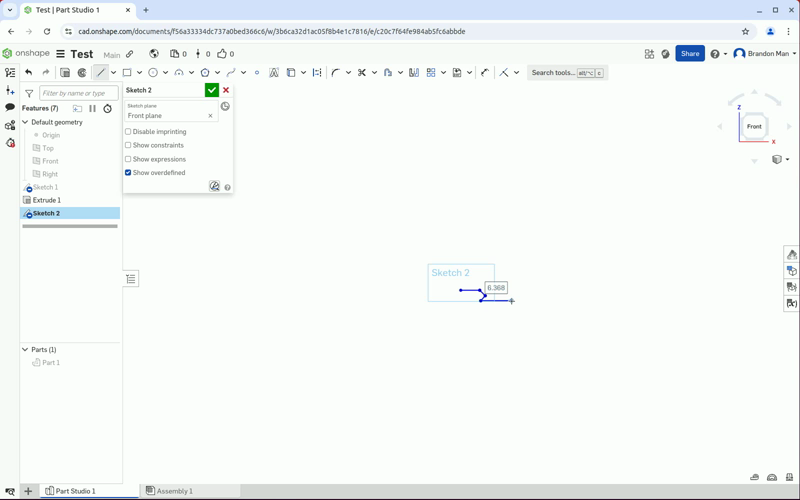
mouse_move(541, 300)
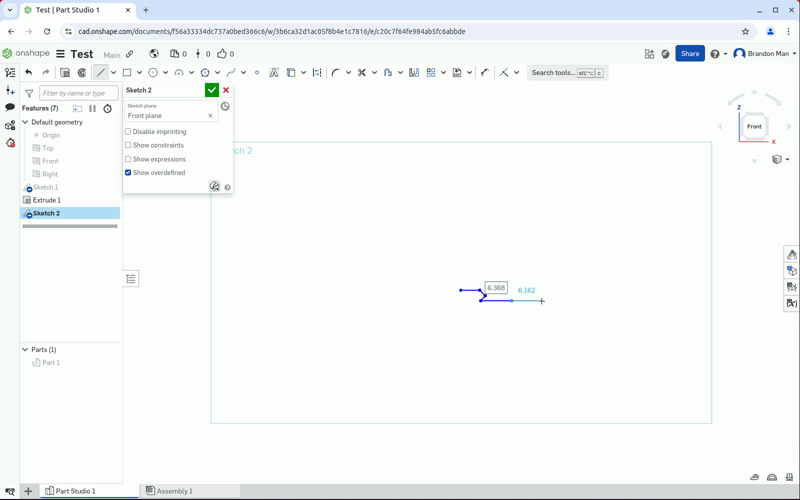
mouse_move(496, 282)
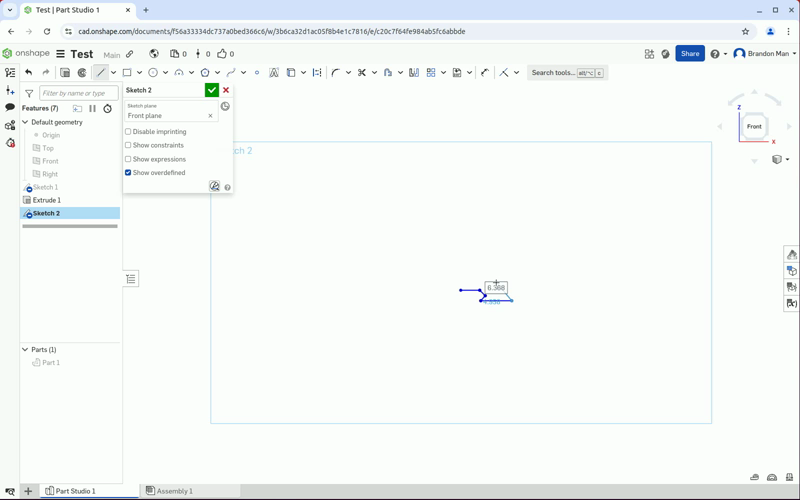
click(496, 282)
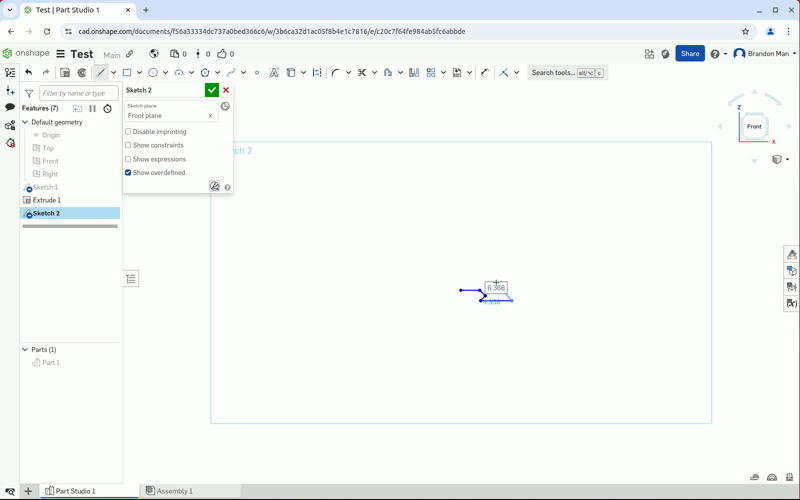
key_up(shift)
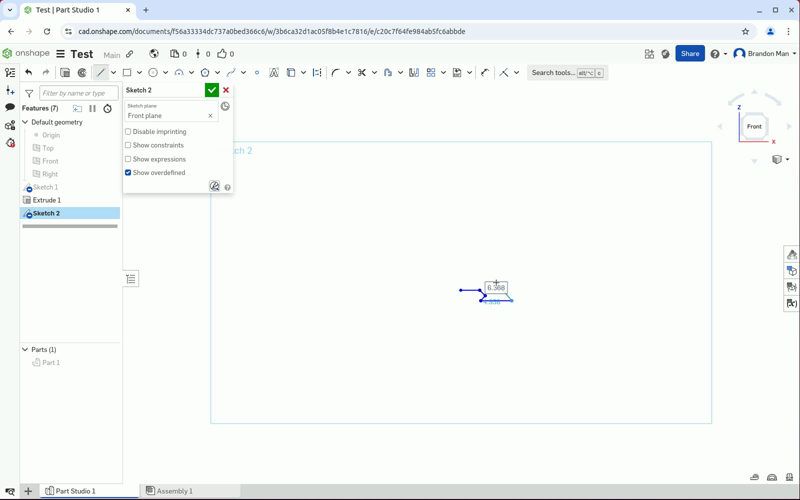
key_down(shift)
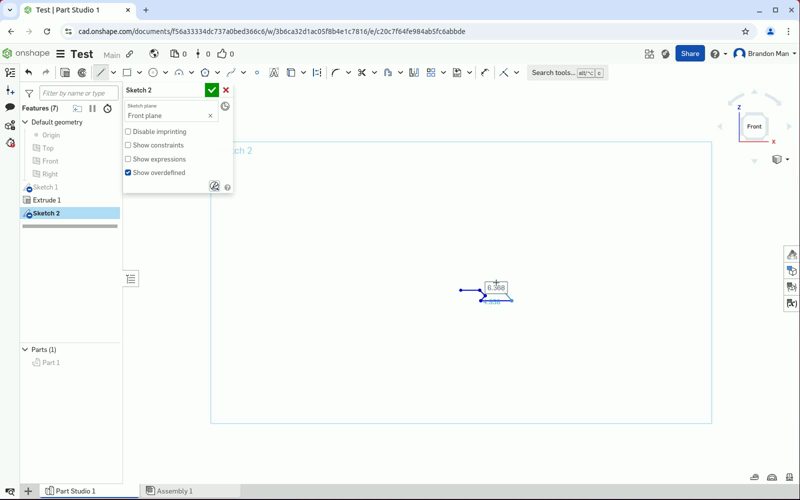
mouse_move(526, 282)
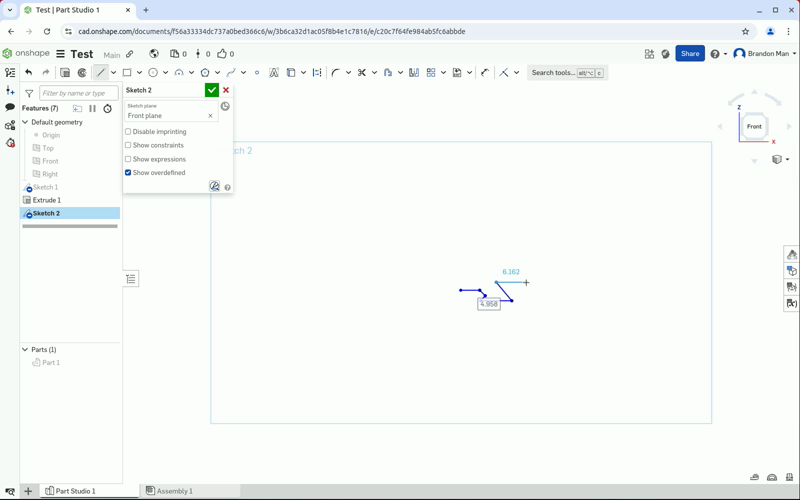
mouse_move(460, 282)
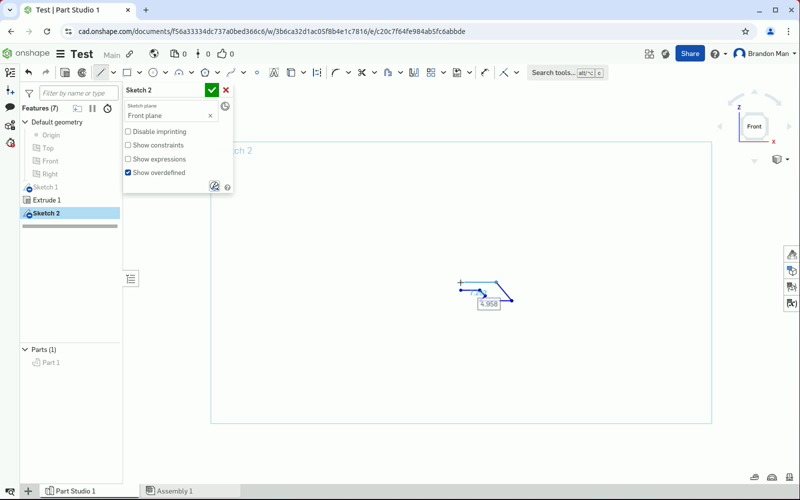
click(460, 282)
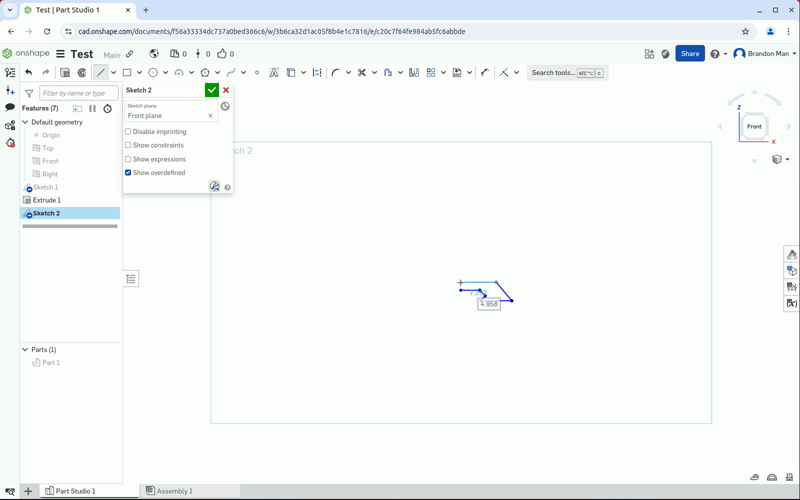
key_up(shift)
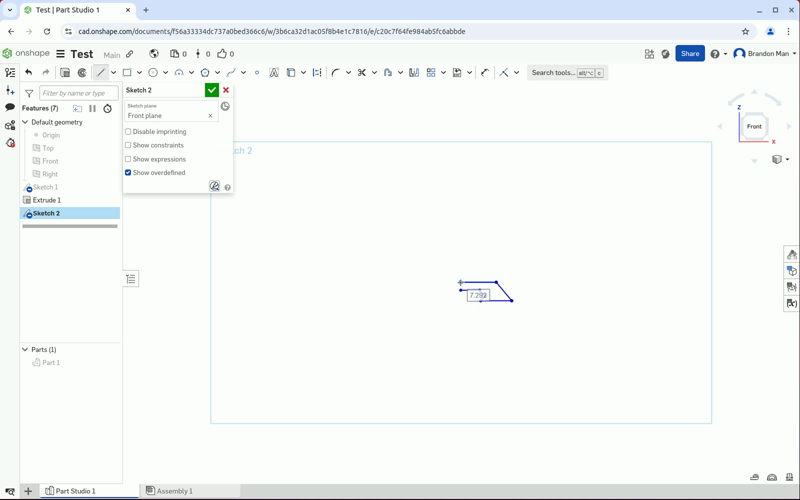
mouse_move(490, 282)
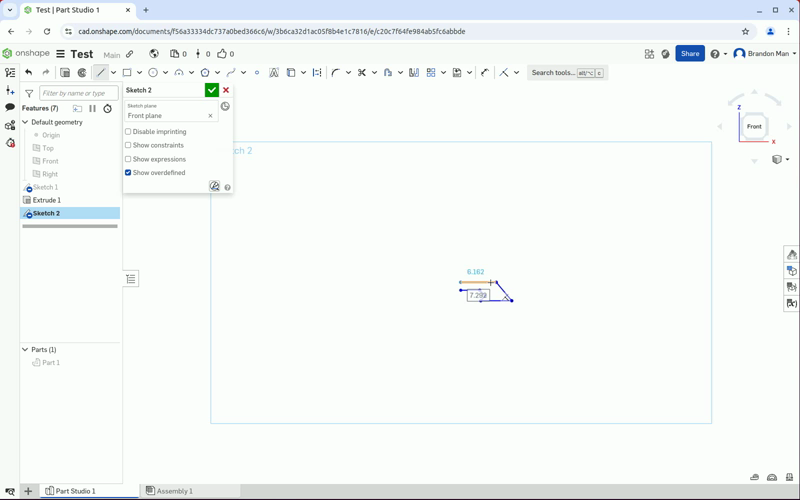
key_down(shift)
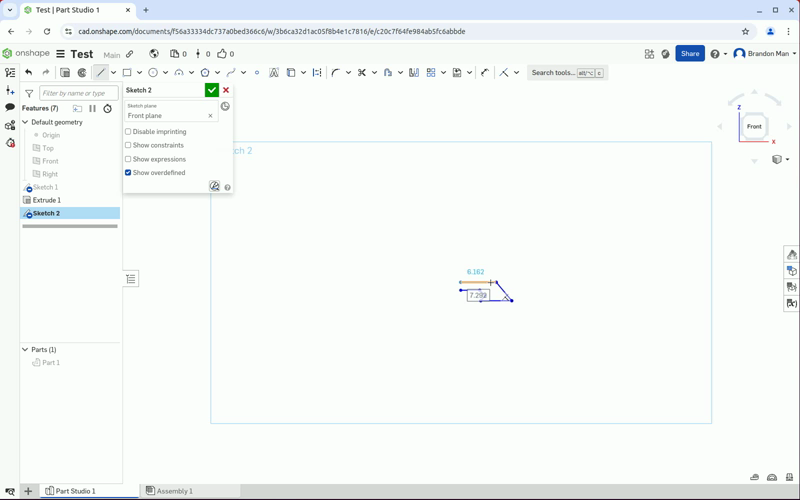
mouse_move(460, 290)
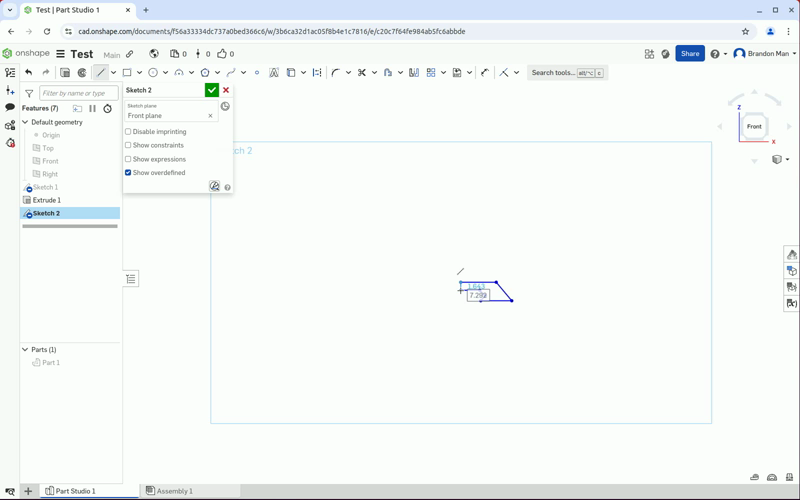
key_up(shift)
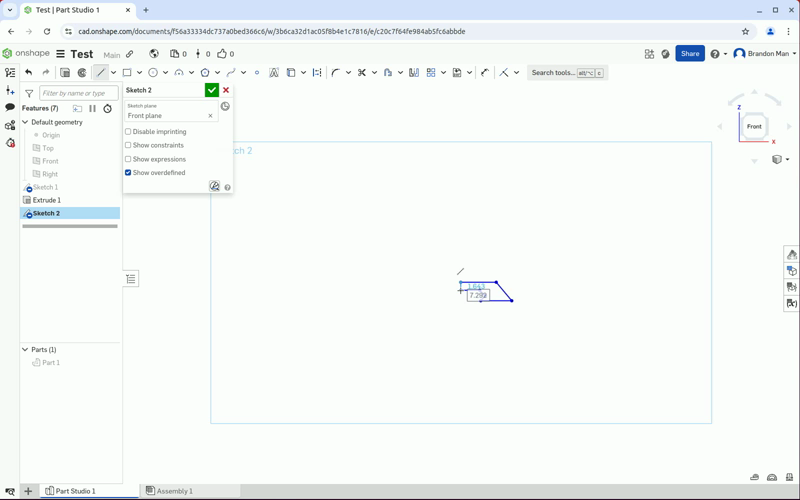
click(460, 290)
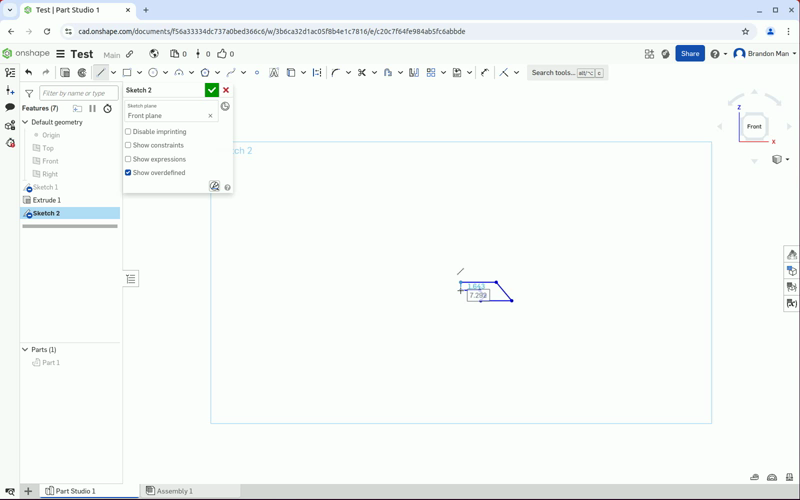
key(esc)
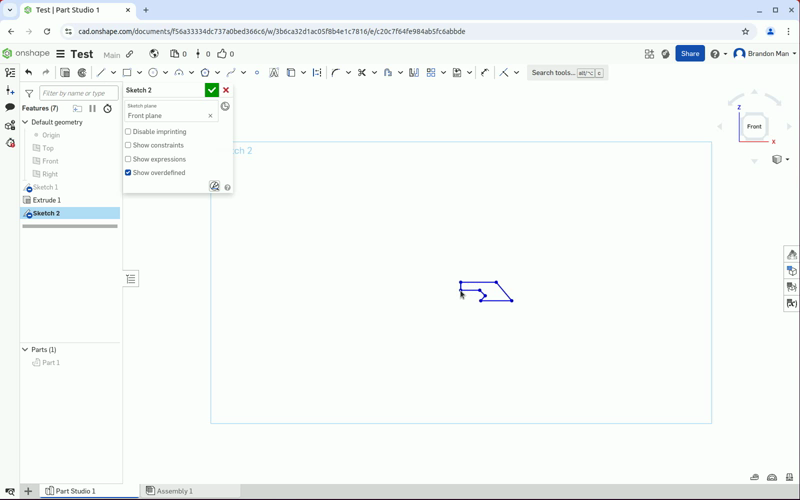
mouse_move(500, 291)
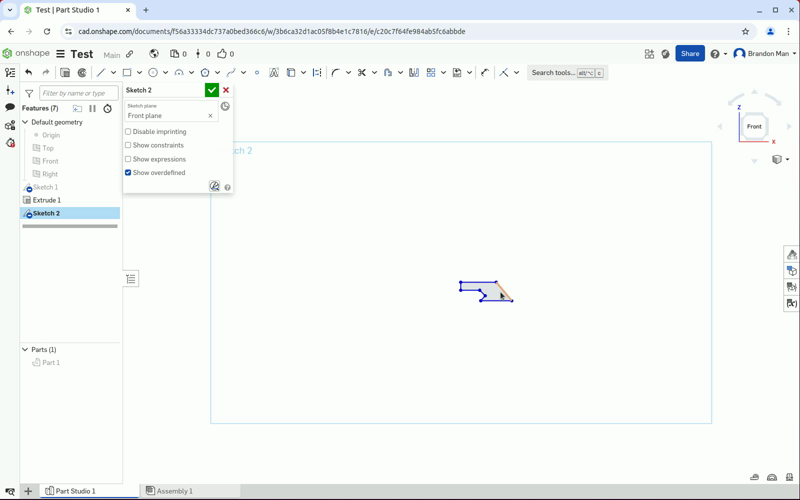
scroll(6)
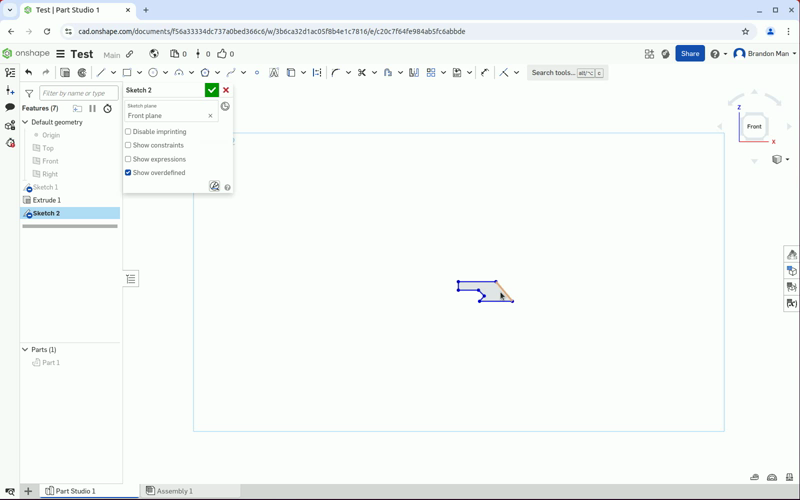
scroll(6)
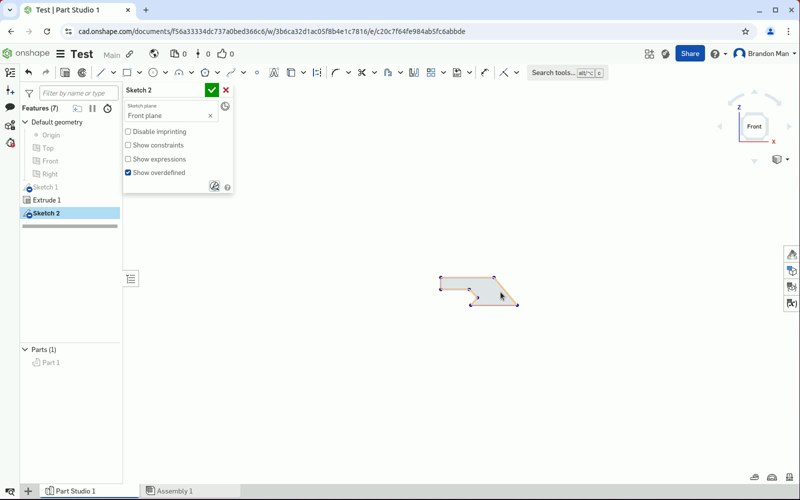
scroll(6)
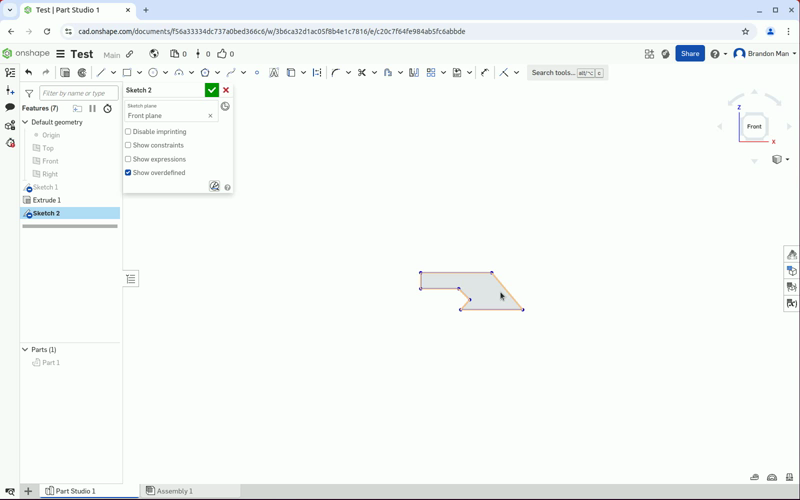
scroll(6)
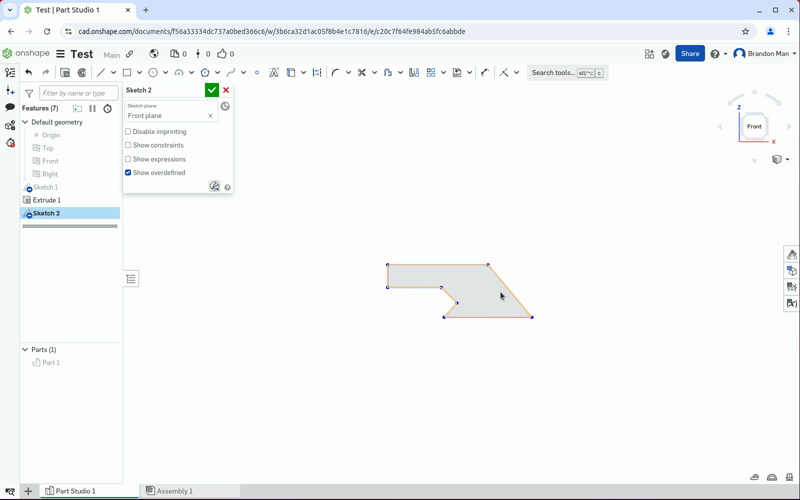
scroll(6)
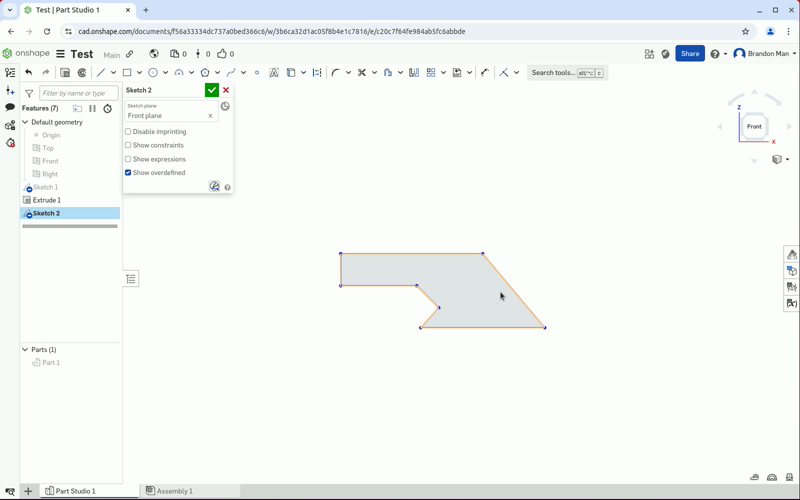
scroll(6)
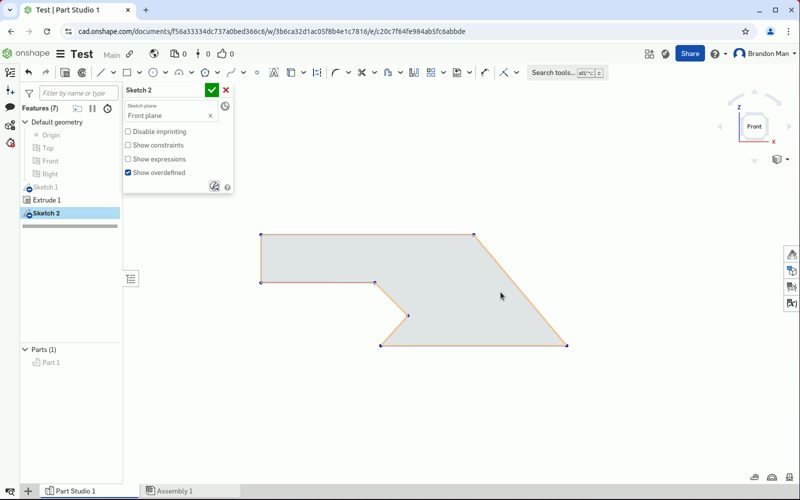
scroll(6)
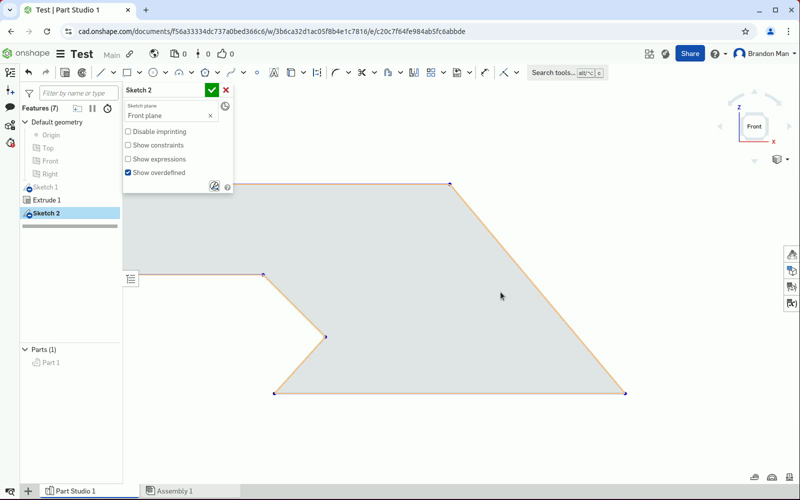
click(500, 291)
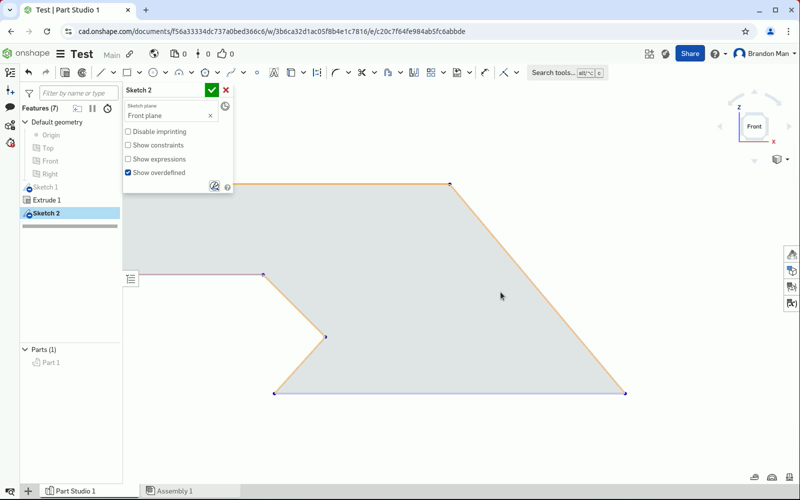
scroll(-6)
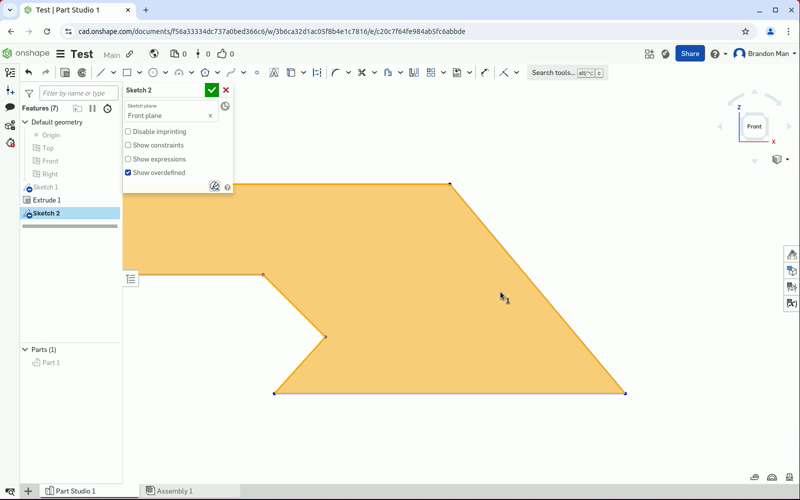
scroll(-6)
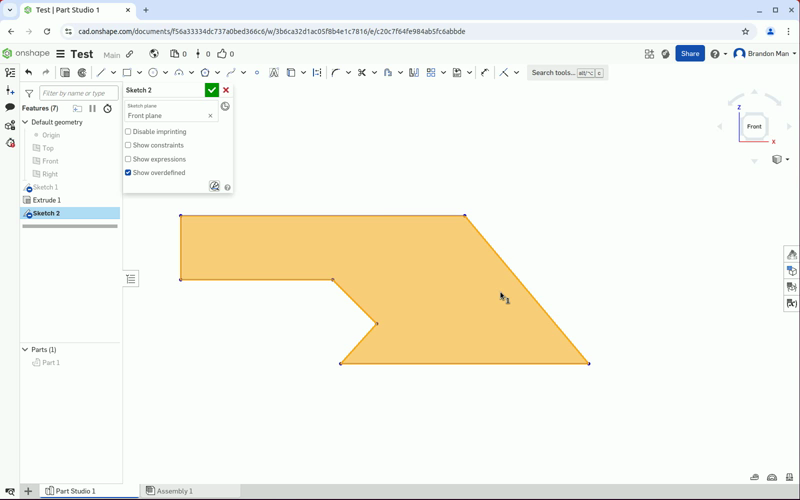
scroll(-6)
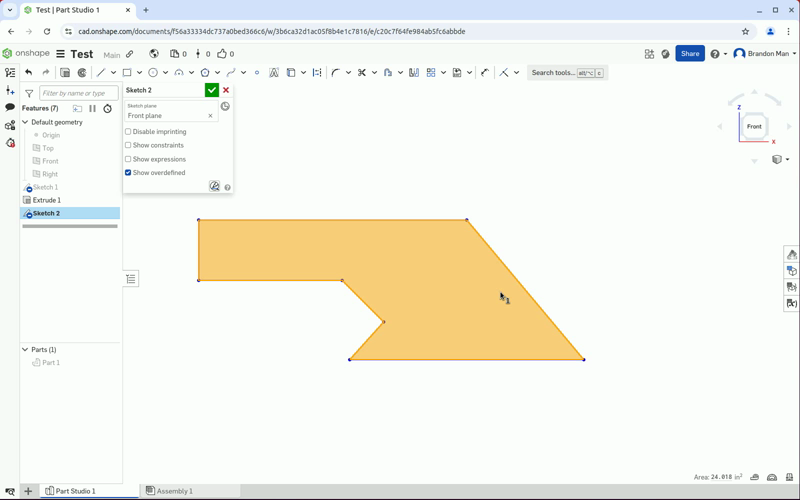
scroll(-6)
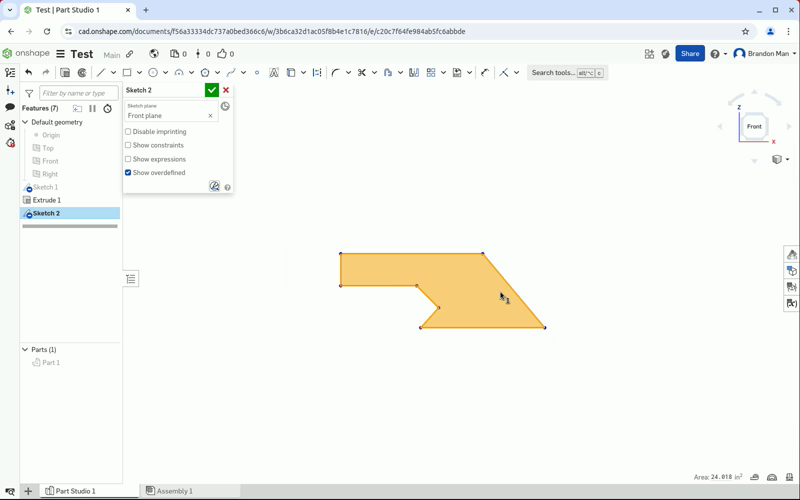
scroll(-6)
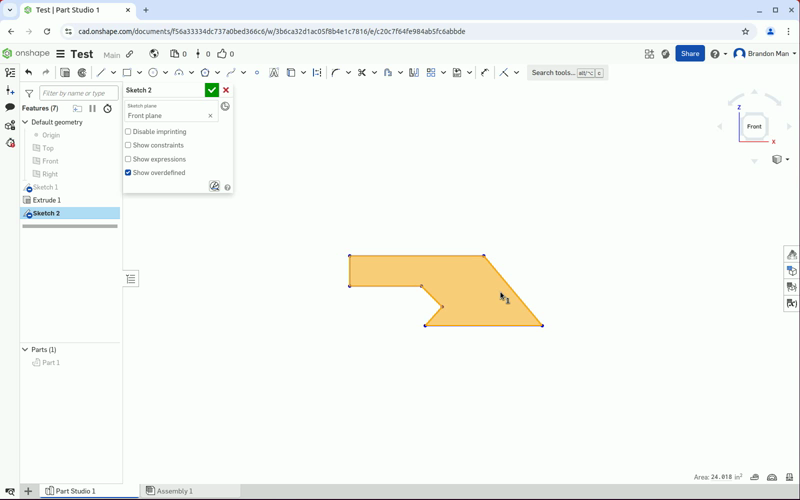
scroll(-6)
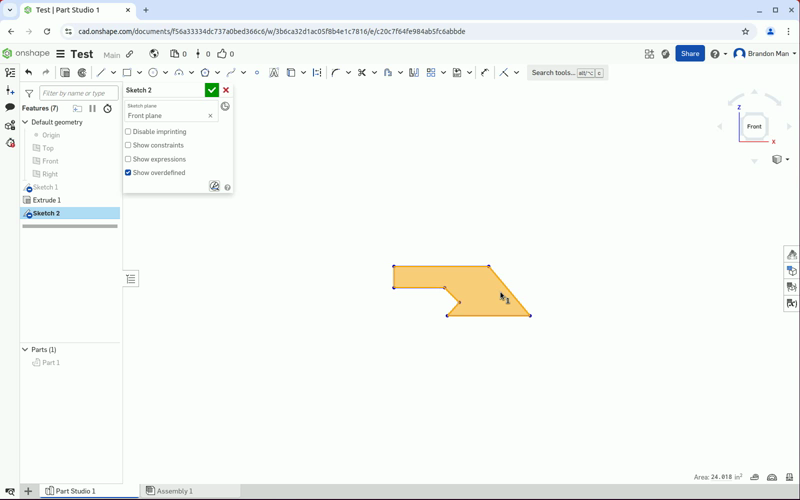
scroll(-6)
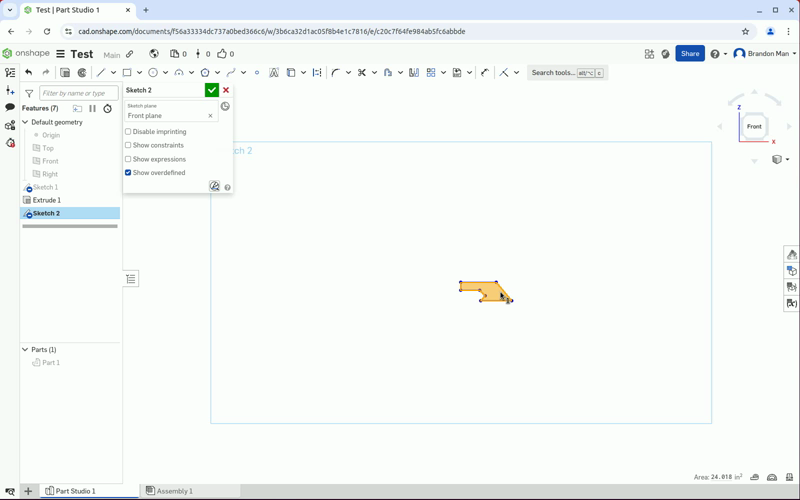
mouse_move(73, 352)
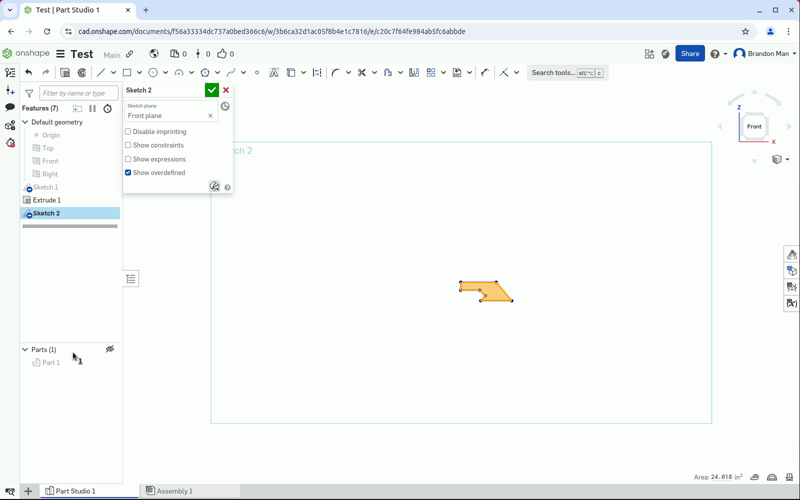
key(shift+y)
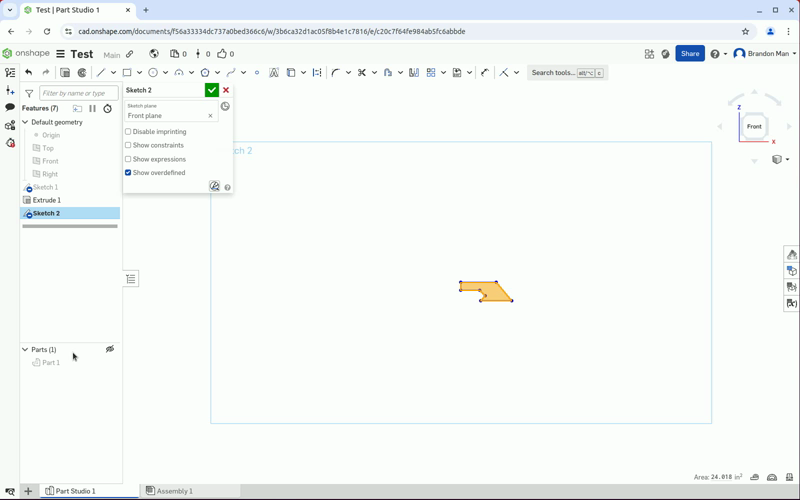
key(shift+e)
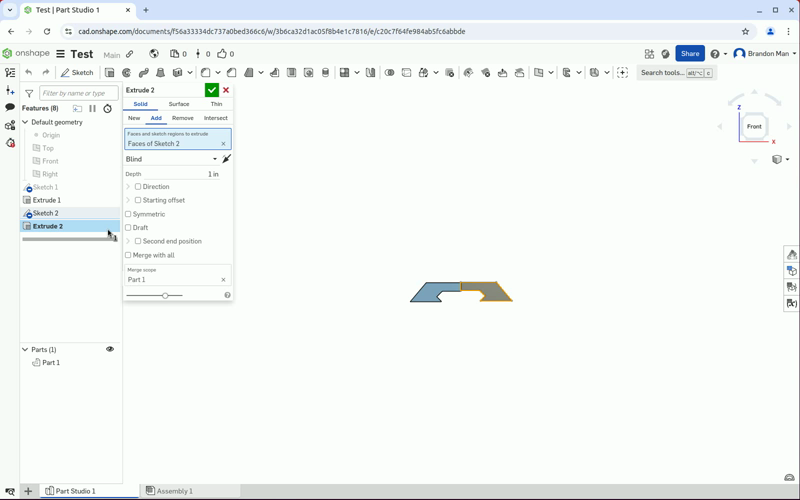
mouse_move(143, 106)
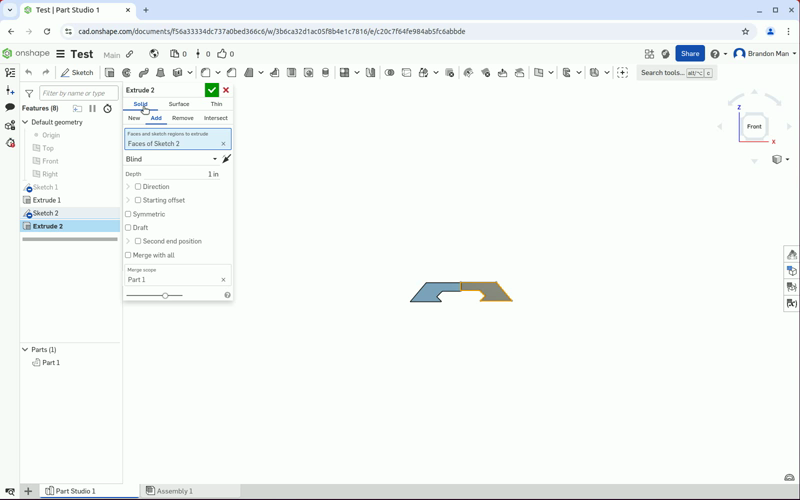
click(143, 106)
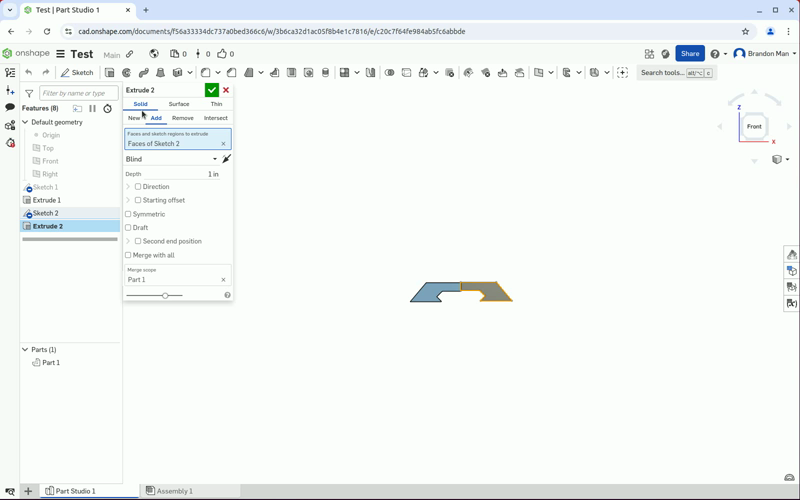
mouse_move(137, 120)
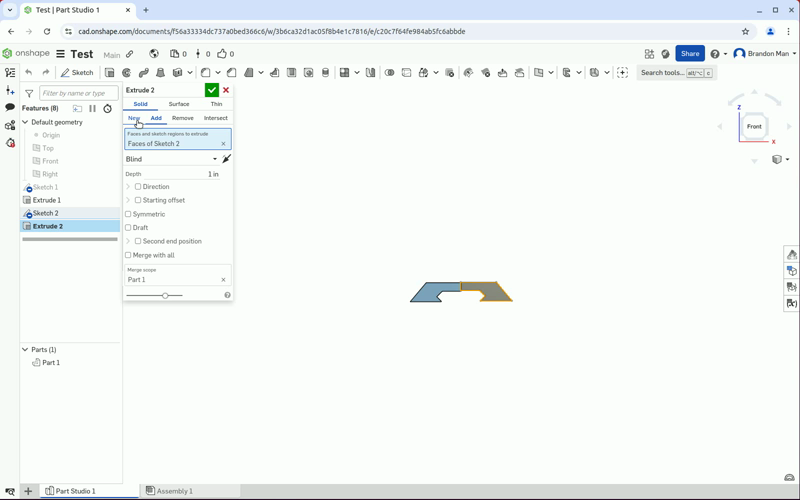
click(137, 120)
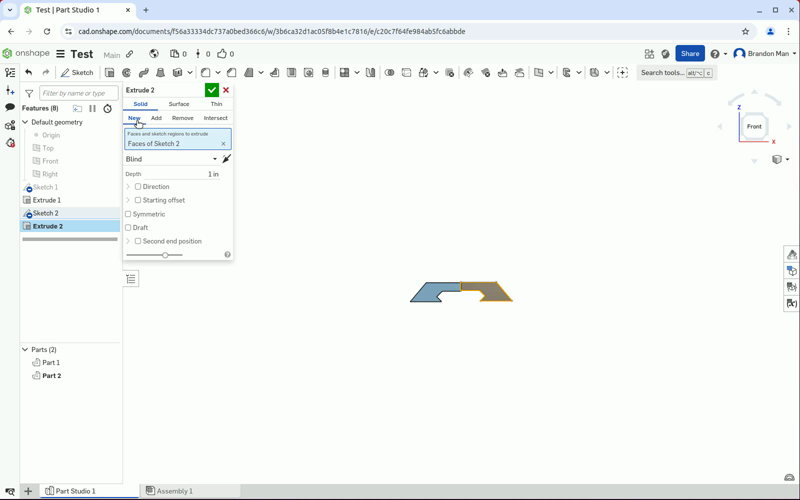
key(tab, 4)
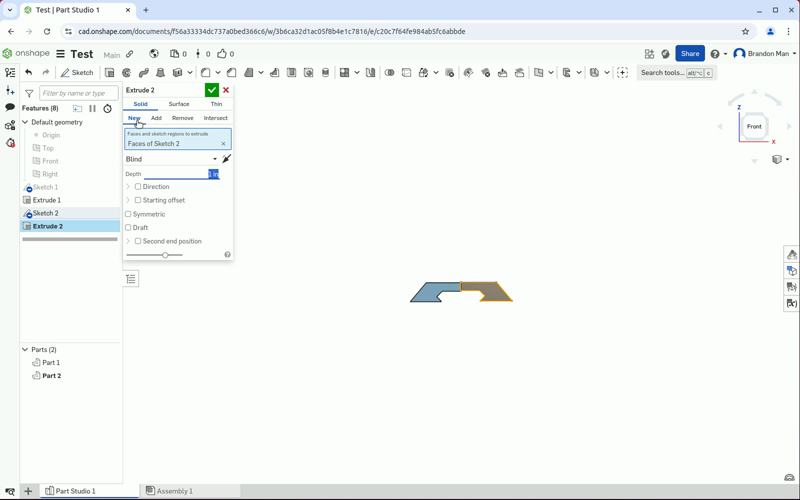
text(23.108)
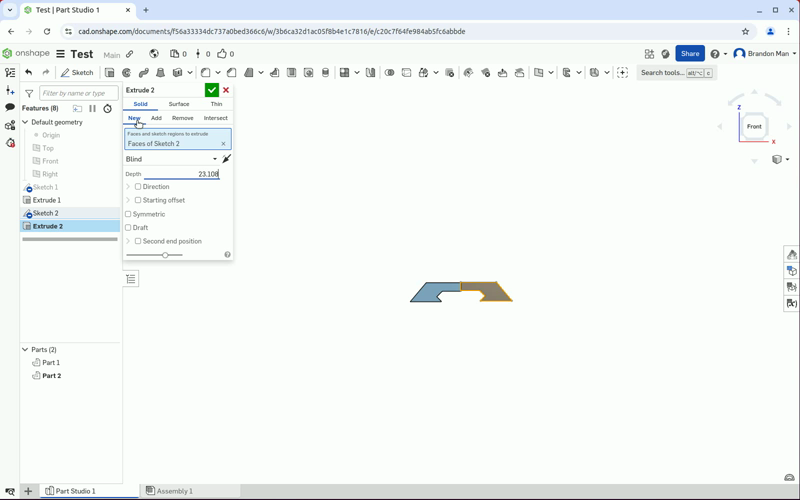
key(enter)
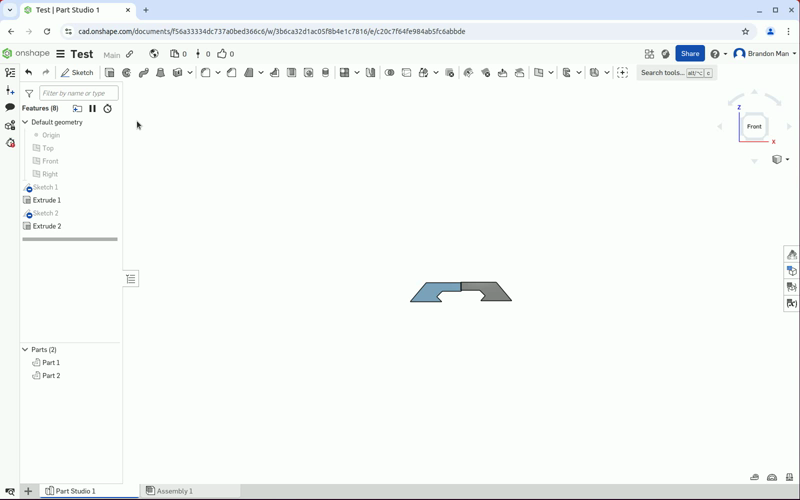
key(shift+h)
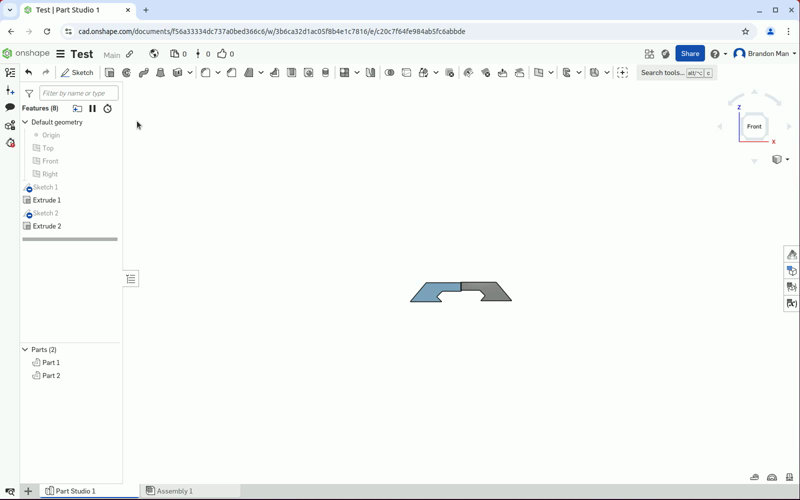
key(shift+h)
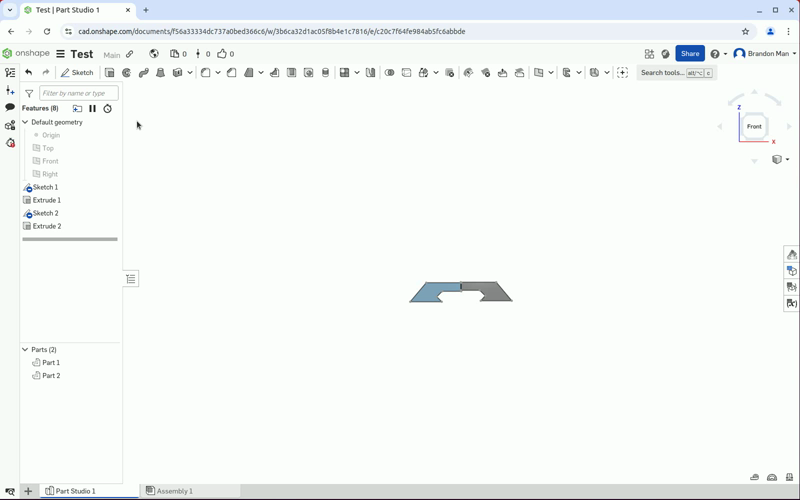
key(shift+7)
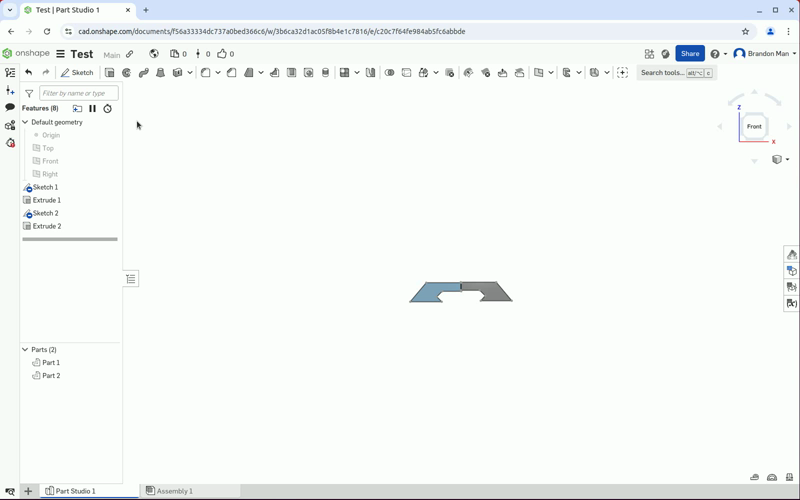
key(left, 2)
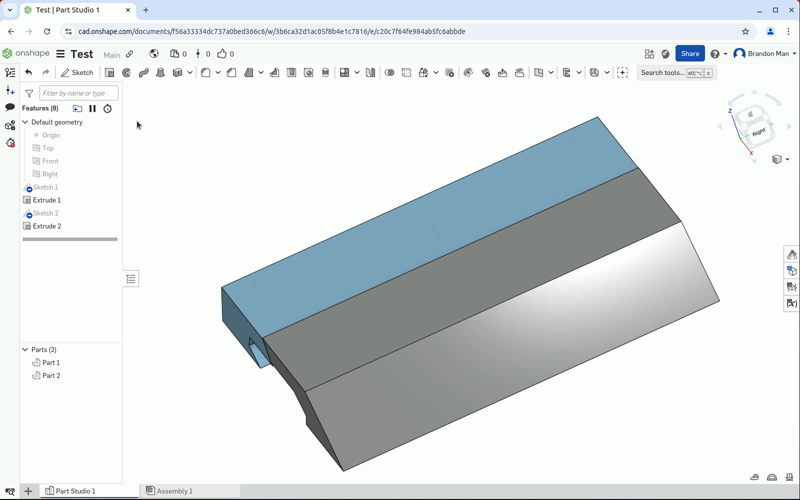
key(down, 2)
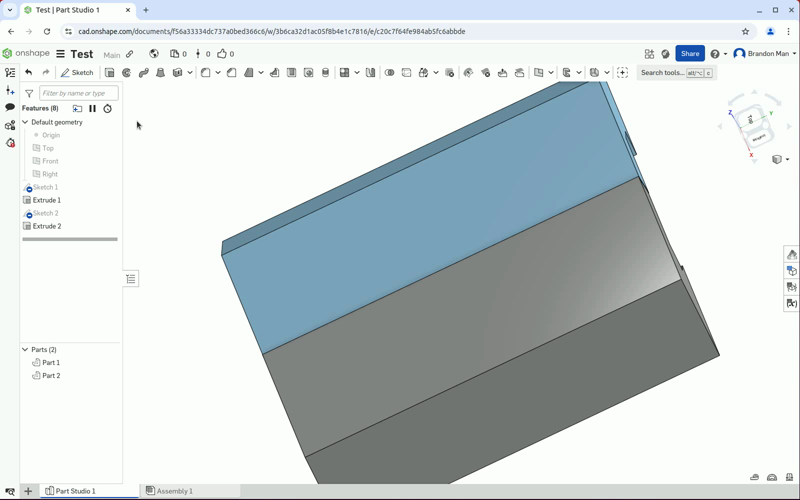
key(up, 2)
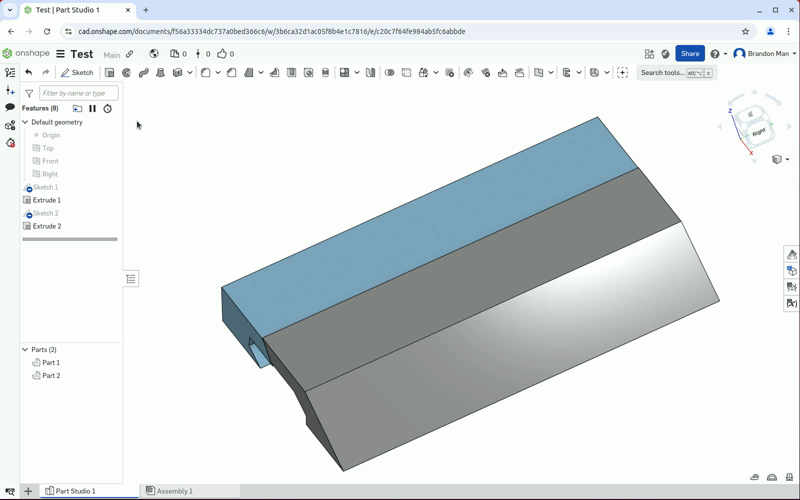
key(right, 2)
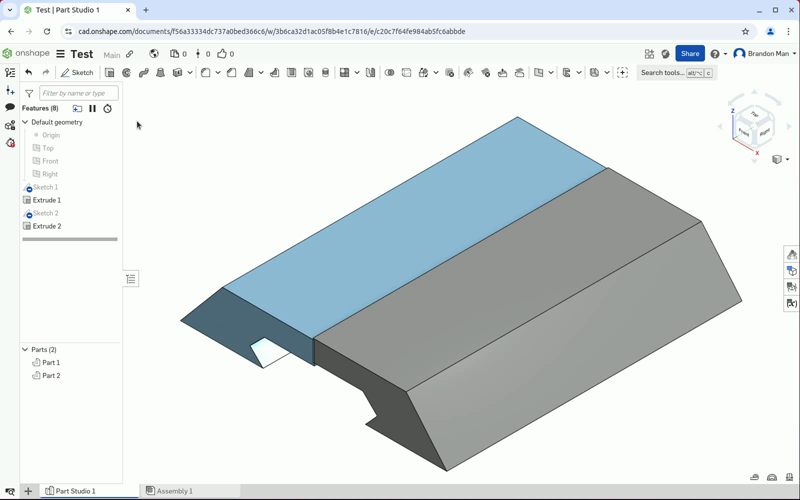
mouse_move(73, 189)
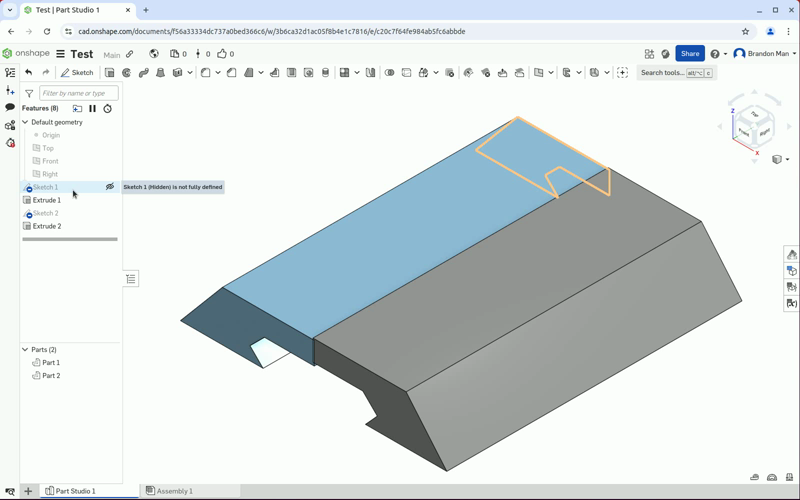
click(73, 189)